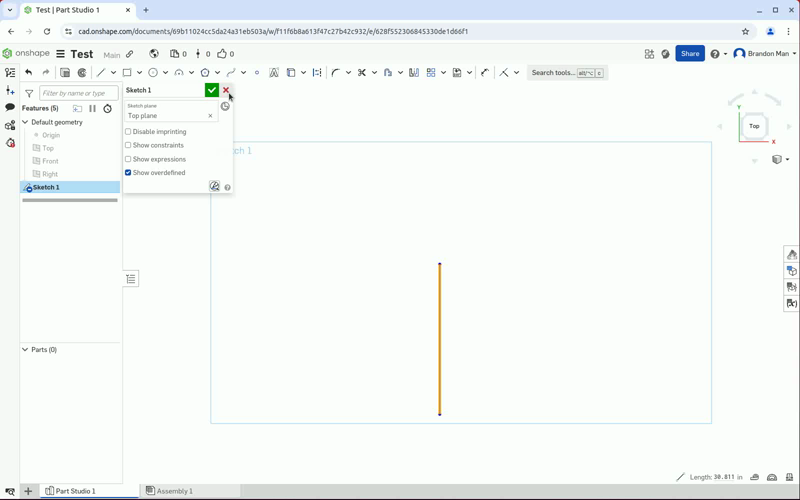
key(shift+h)
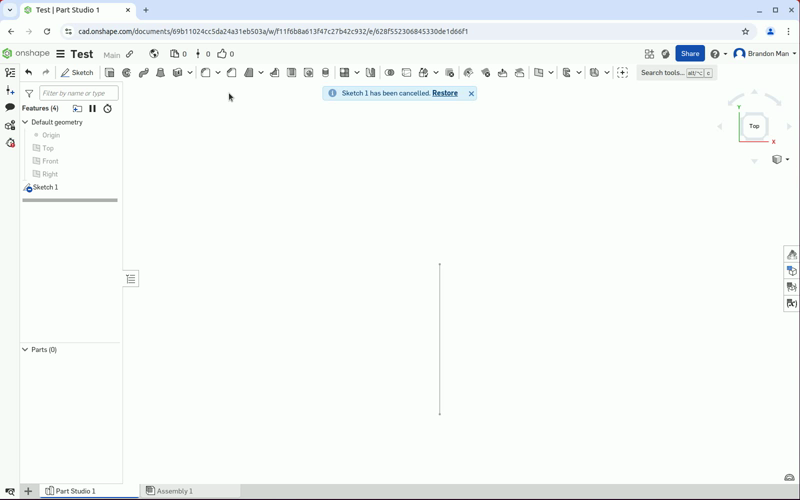
mouse_move(73, 352)
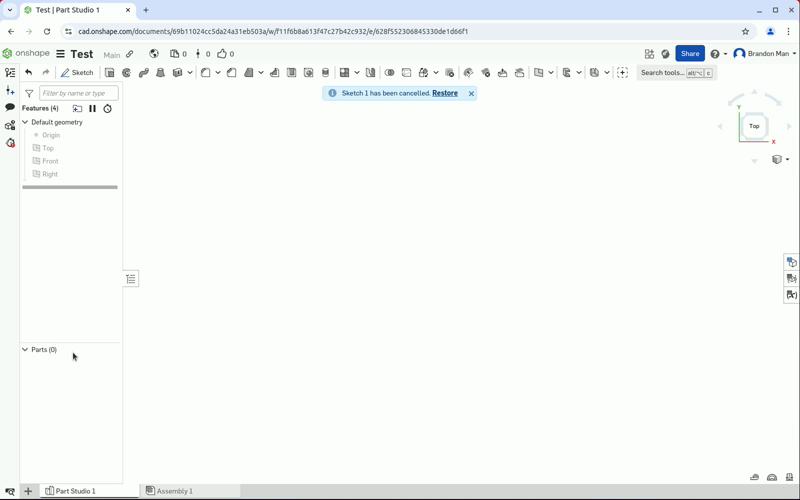
key(y)
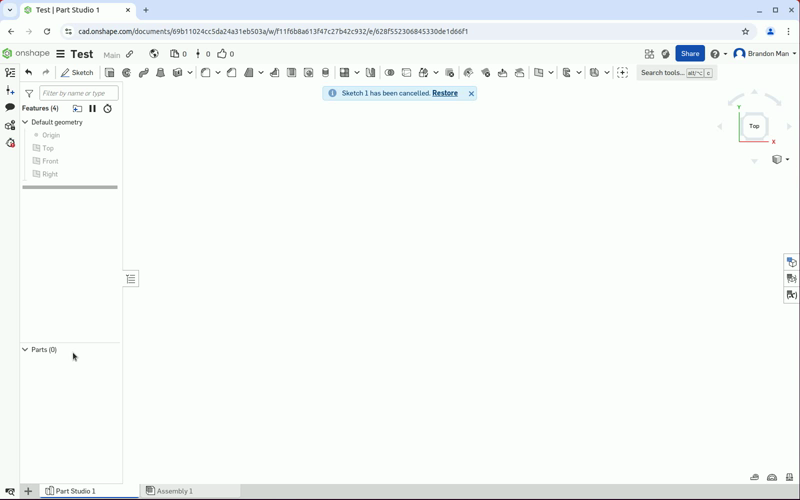
key(shift+p)
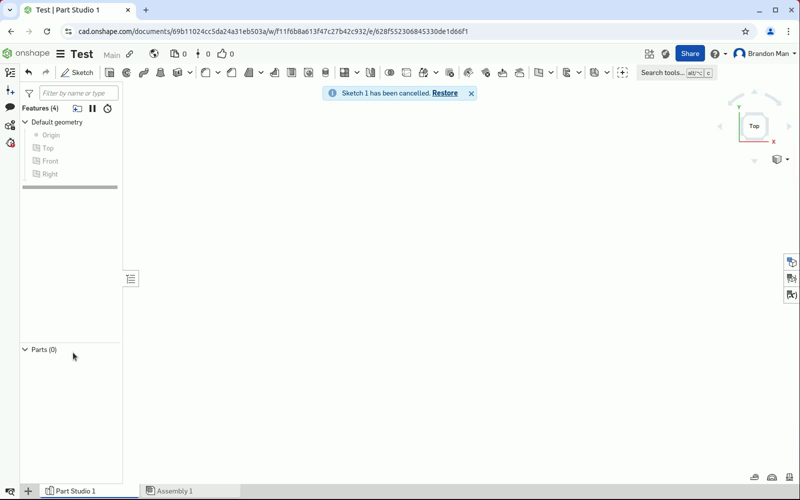
key(space)
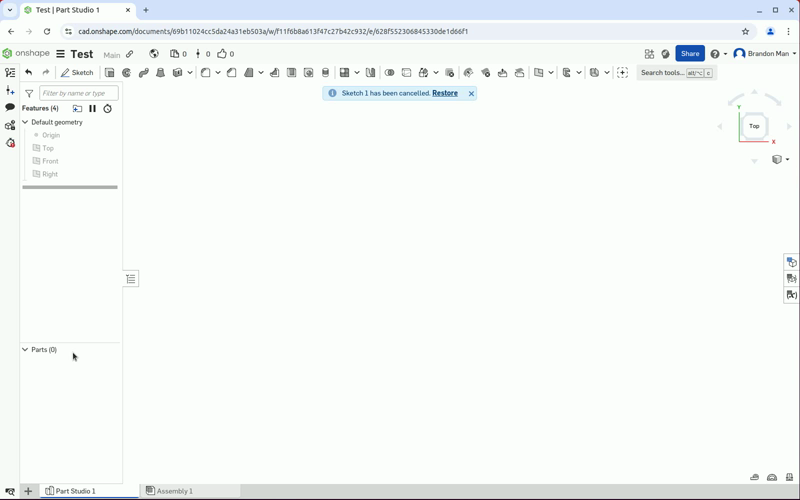
key_down(shift)
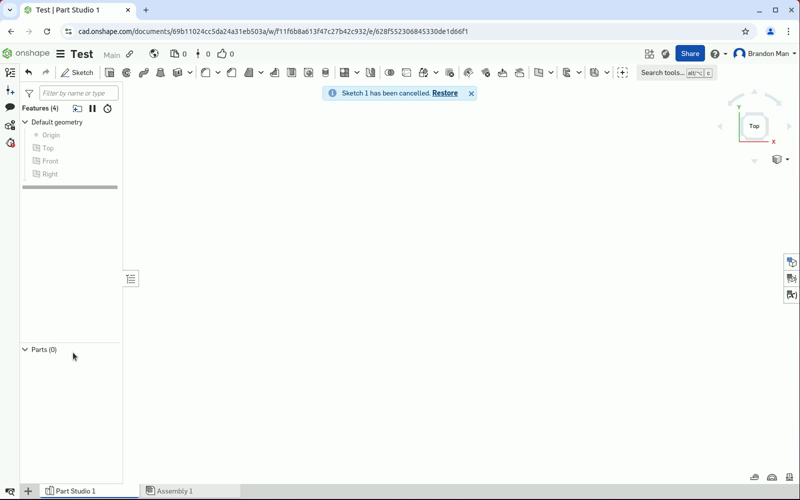
key(up)
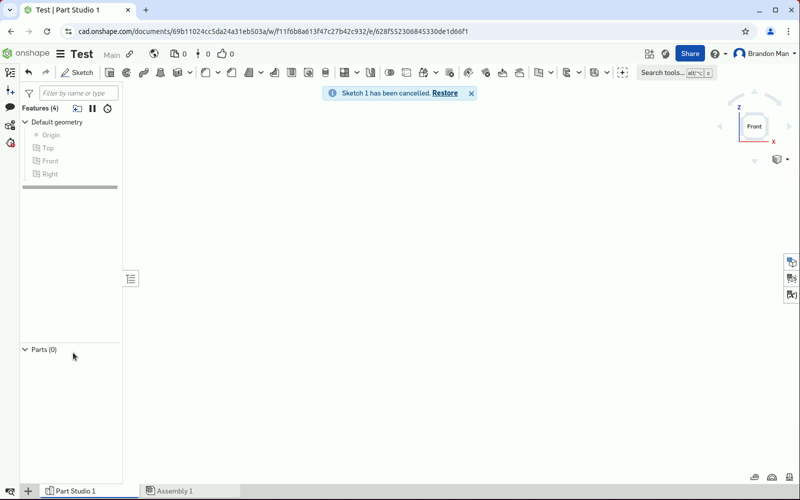
key_up(shift)
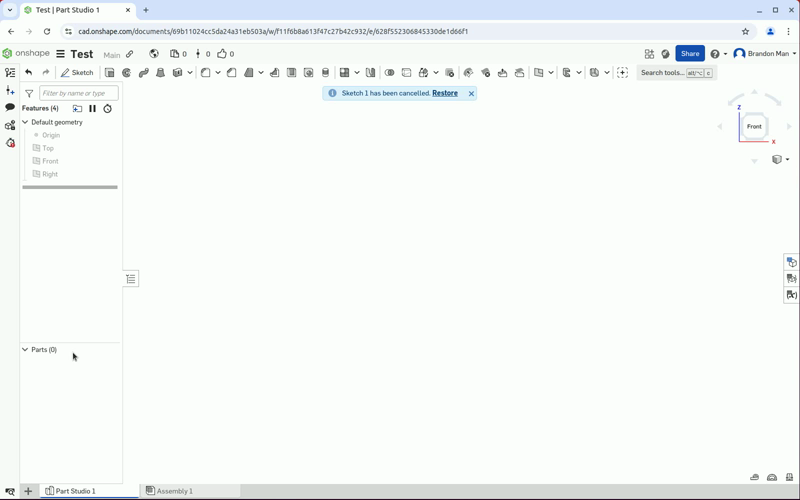
mouse_move(73, 352)
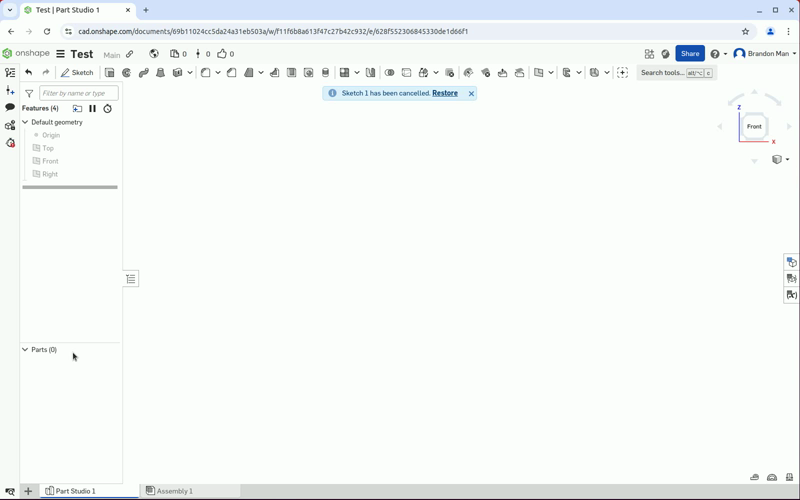
key(shift+y)
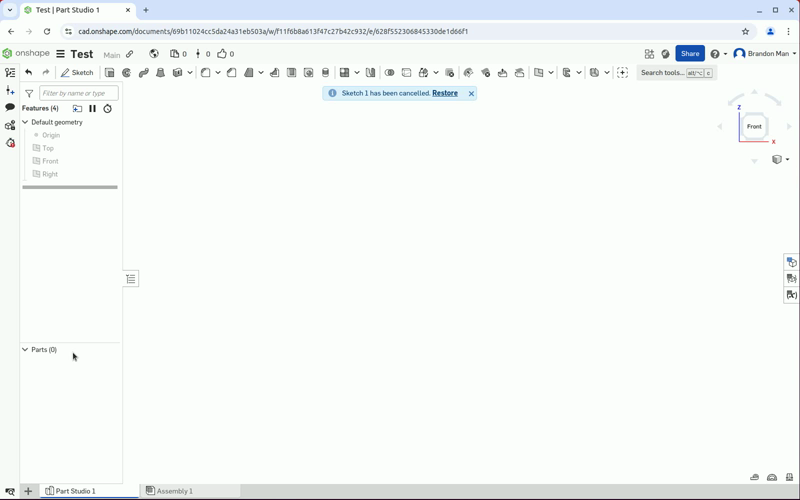
key(shift+s)
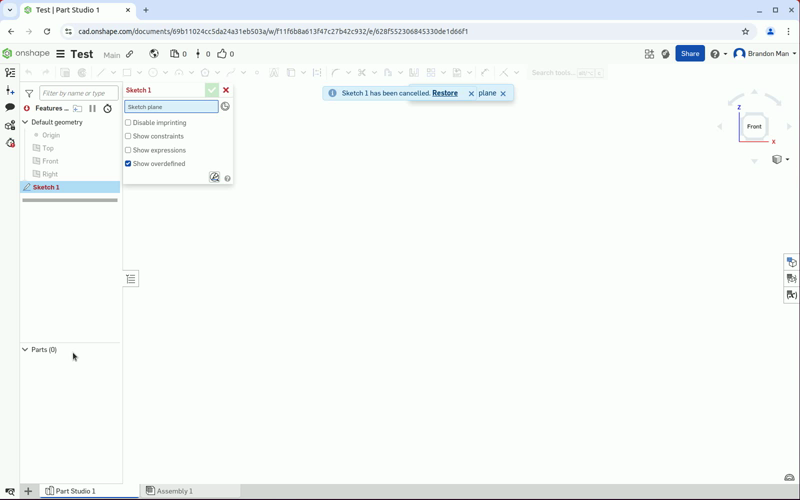
mouse_move(73, 163)
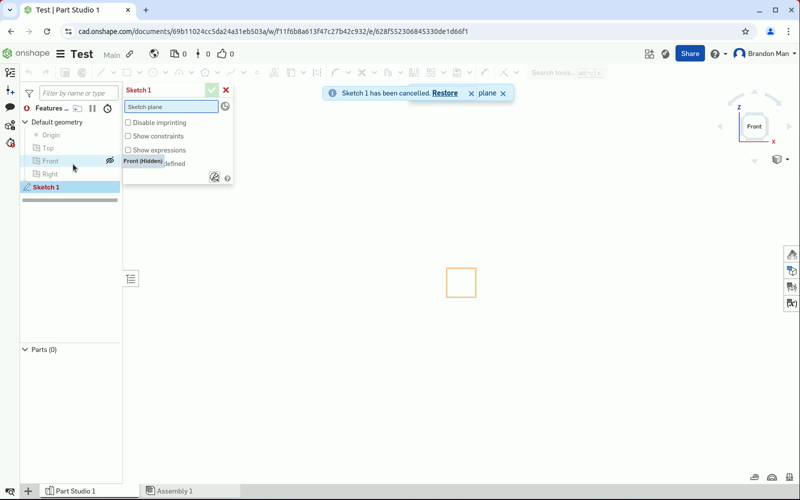
click(73, 163)
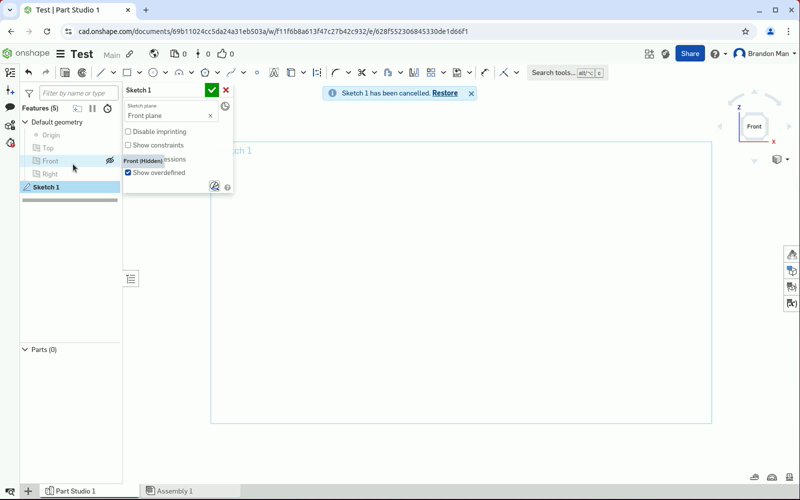
mouse_move(73, 352)
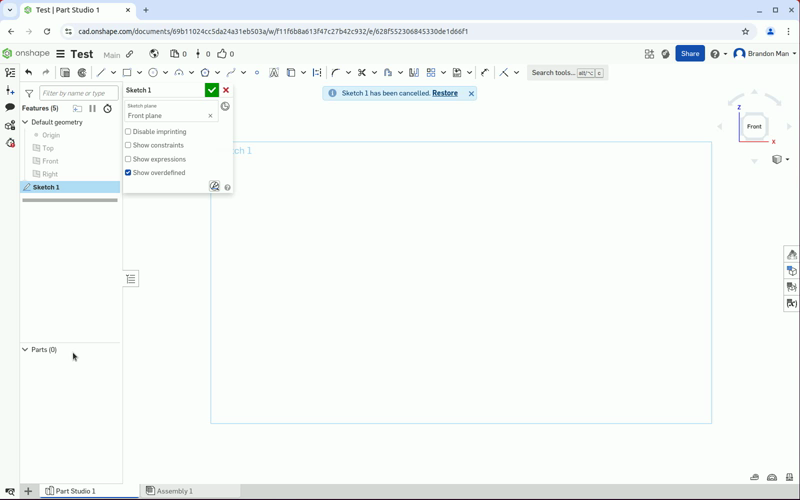
key(y)
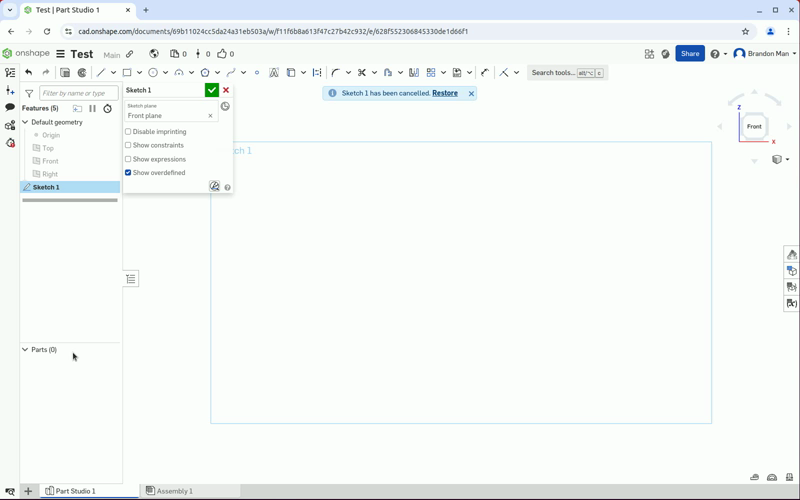
key(l)
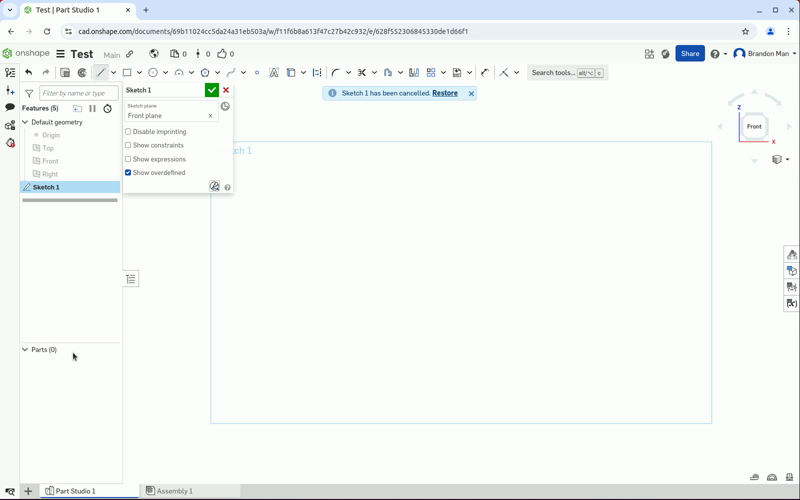
key_down(shift)
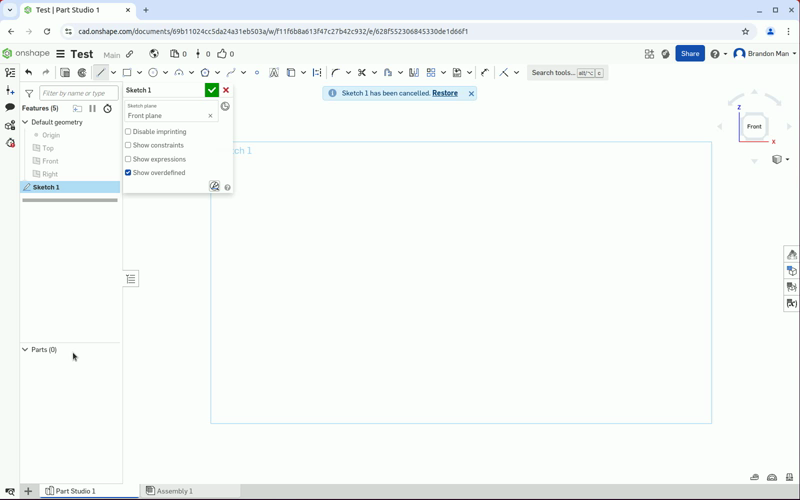
mouse_move(460, 285)
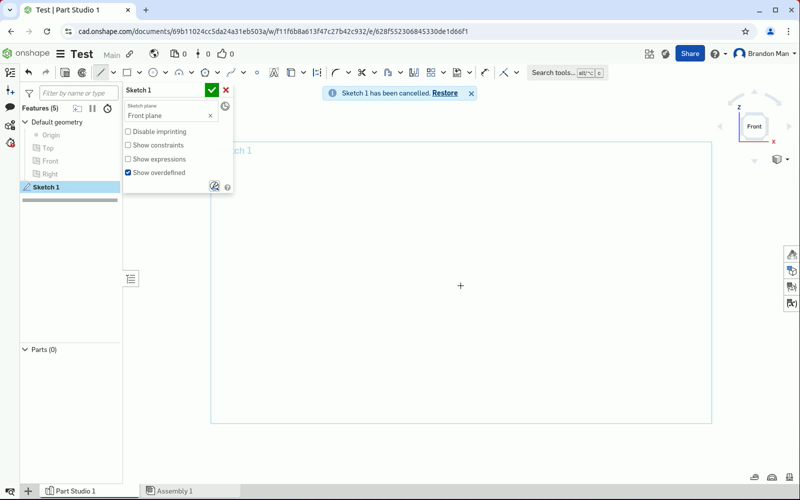
click(460, 285)
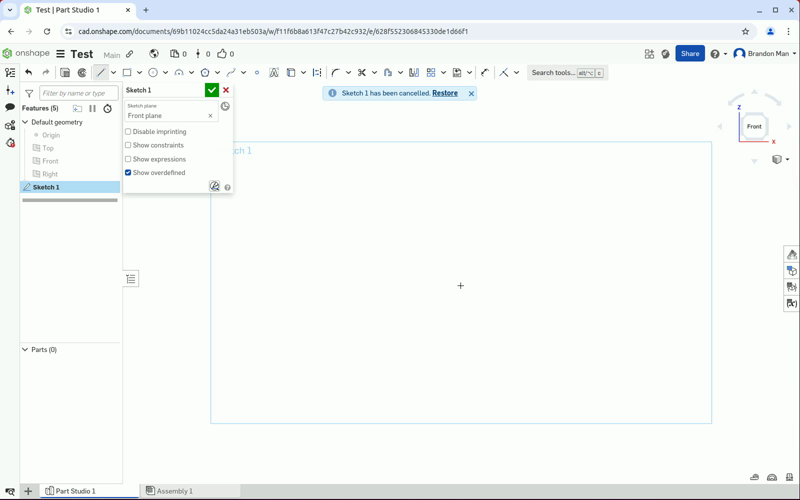
key_up(shift)
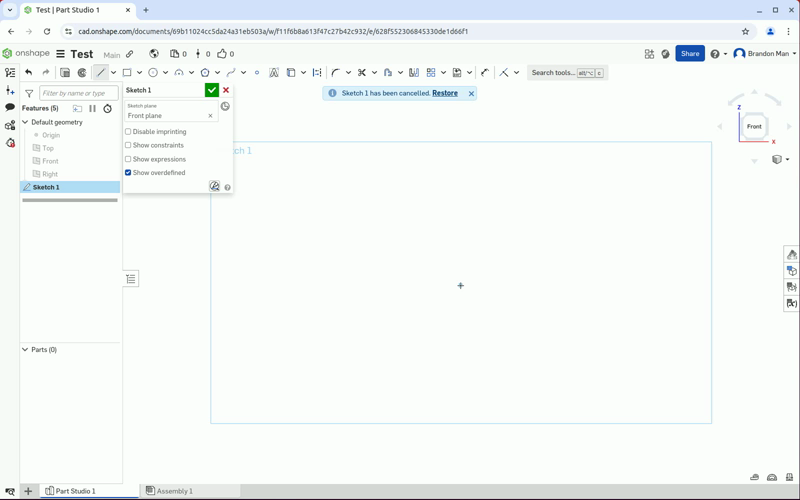
key_down(shift)
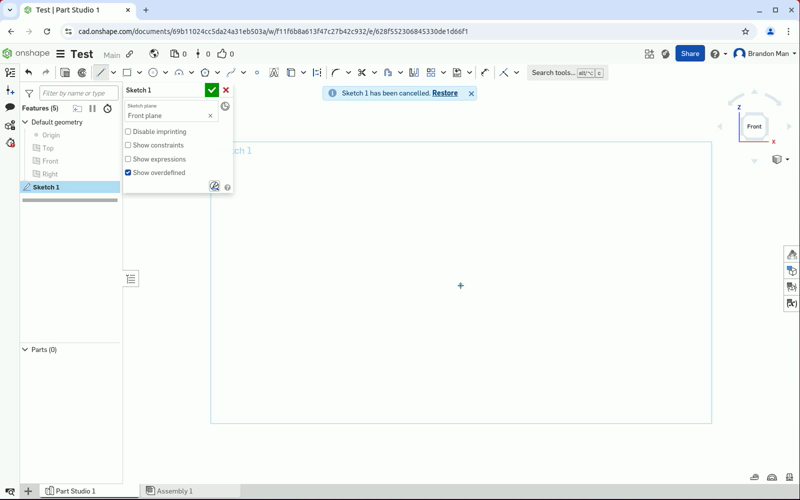
mouse_move(490, 285)
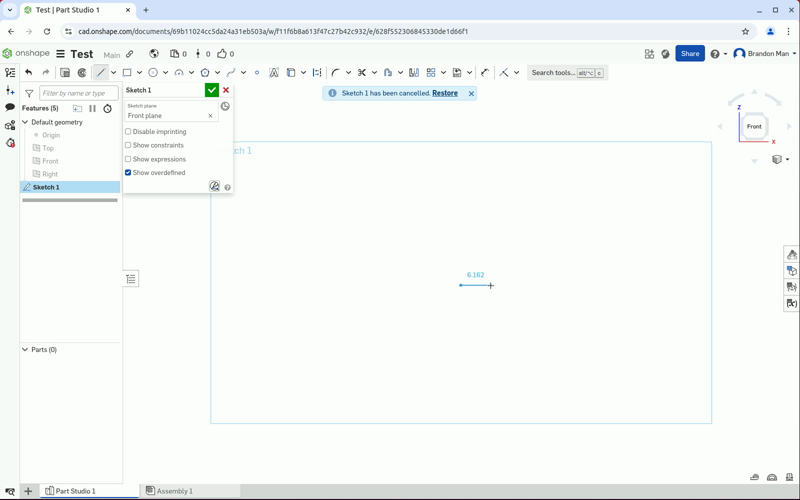
mouse_move(510, 285)
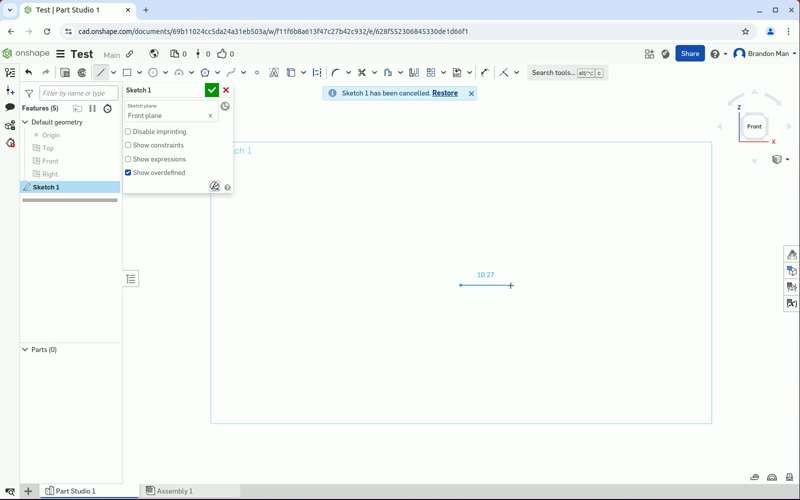
click(510, 285)
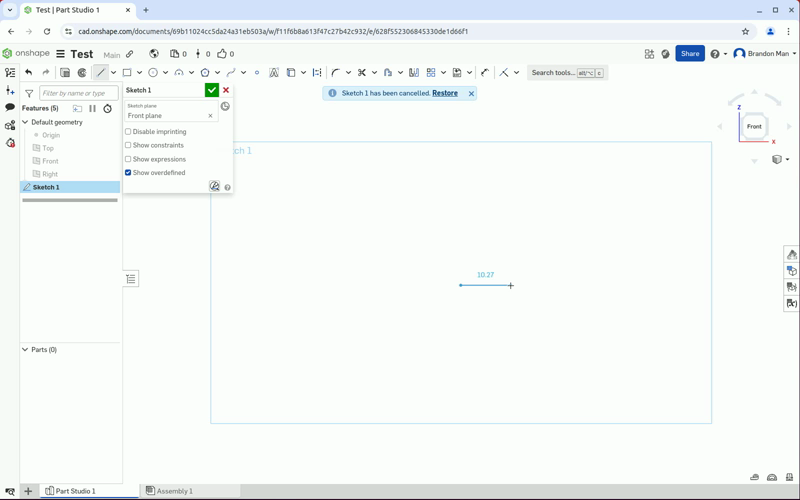
key_up(shift)
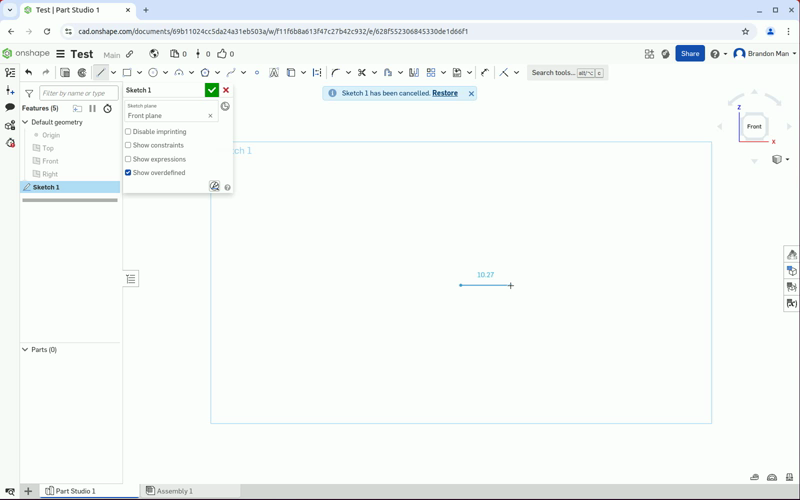
key_down(shift)
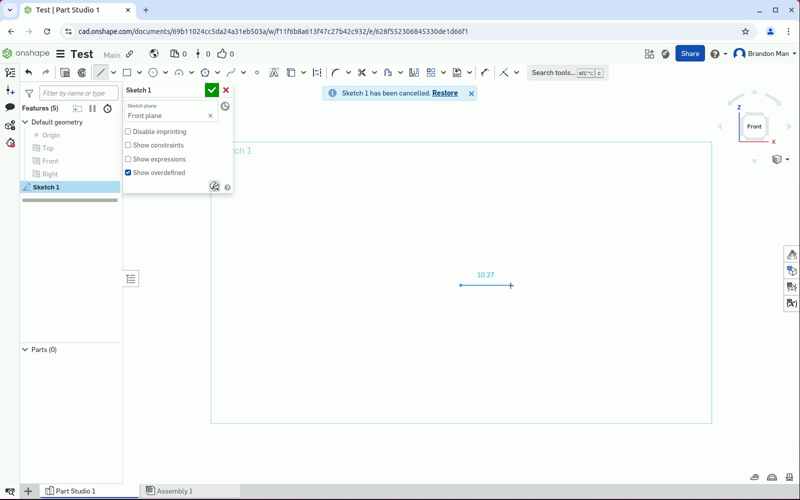
mouse_move(570, 356)
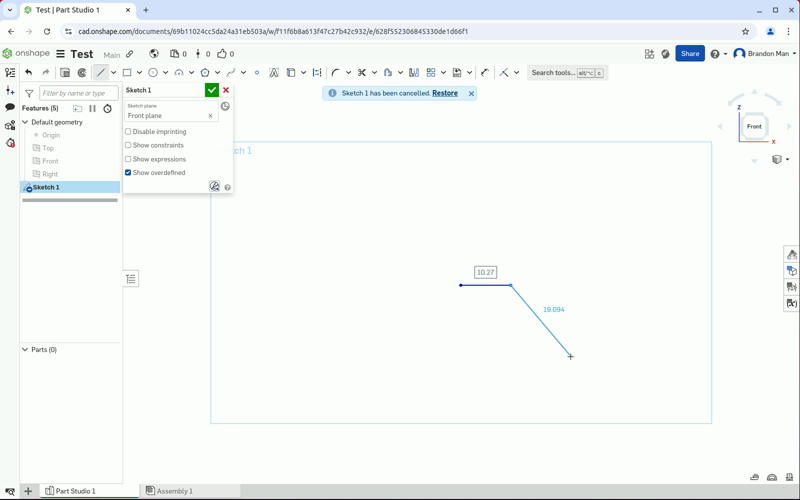
click(570, 356)
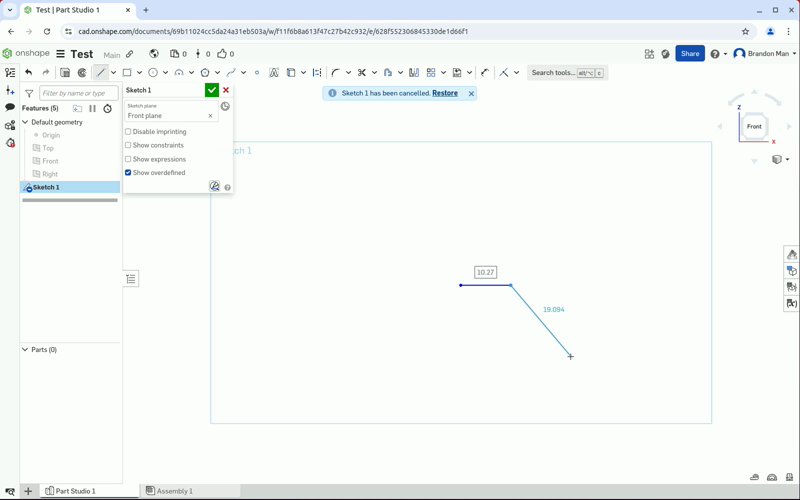
key_up(shift)
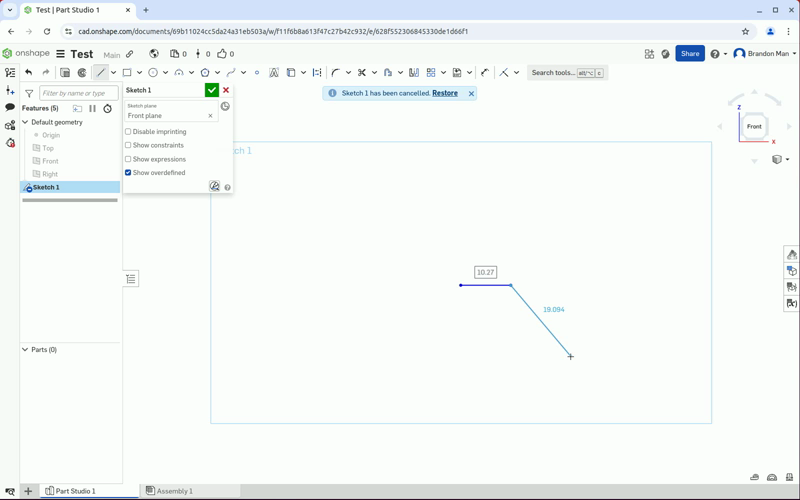
key_down(shift)
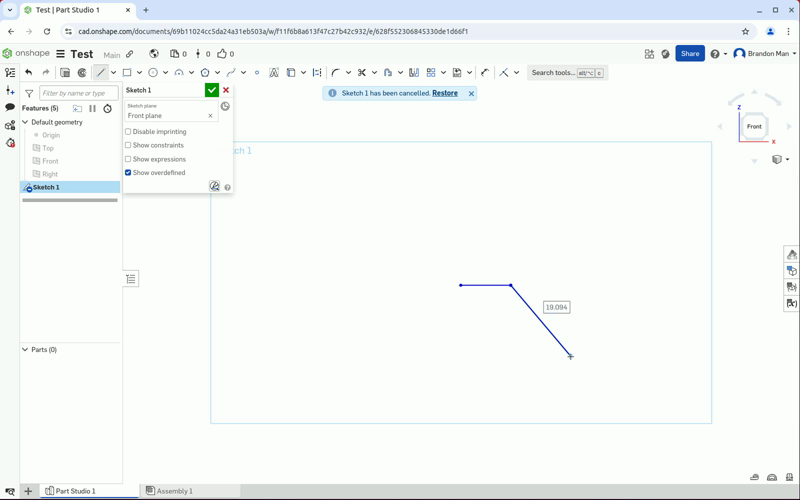
mouse_move(589, 356)
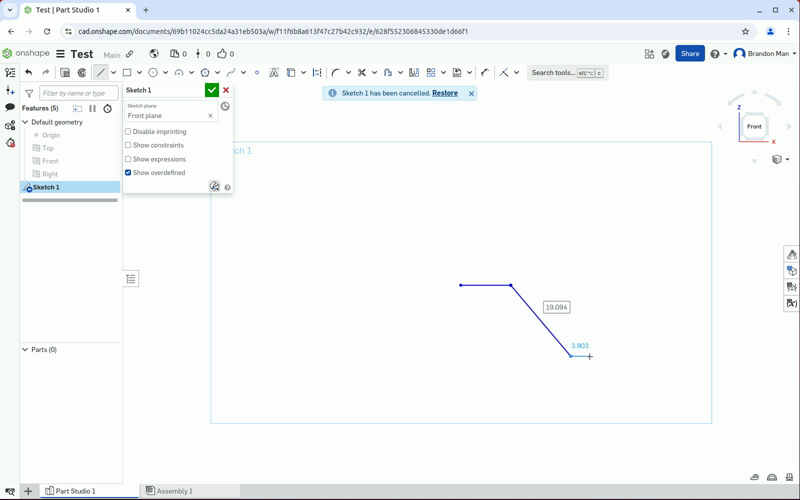
mouse_move(570, 369)
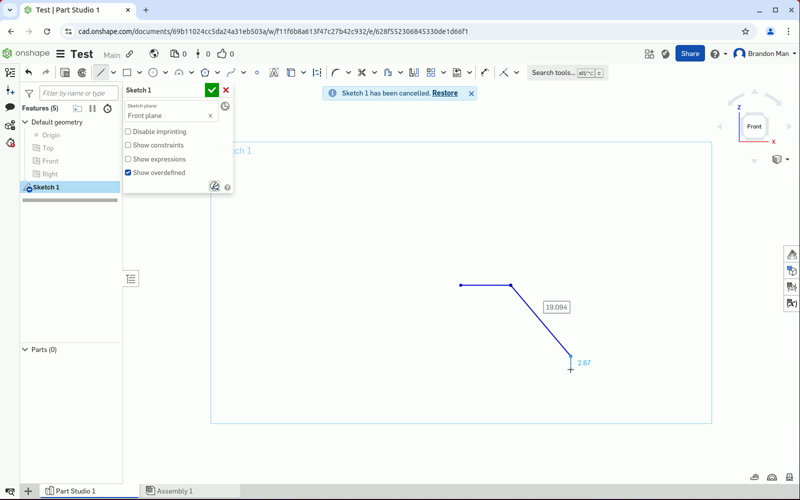
click(570, 369)
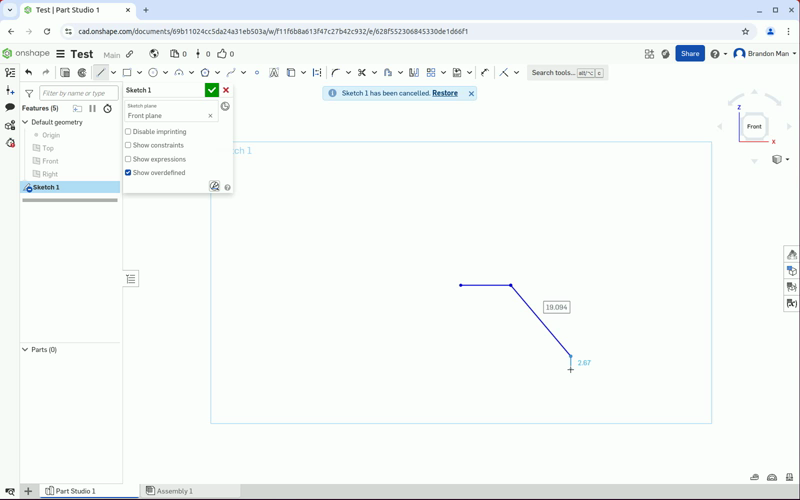
key_up(shift)
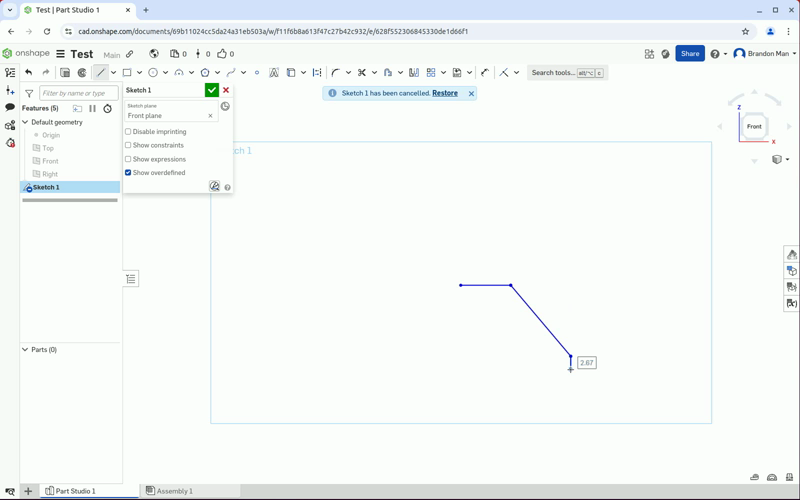
key_down(shift)
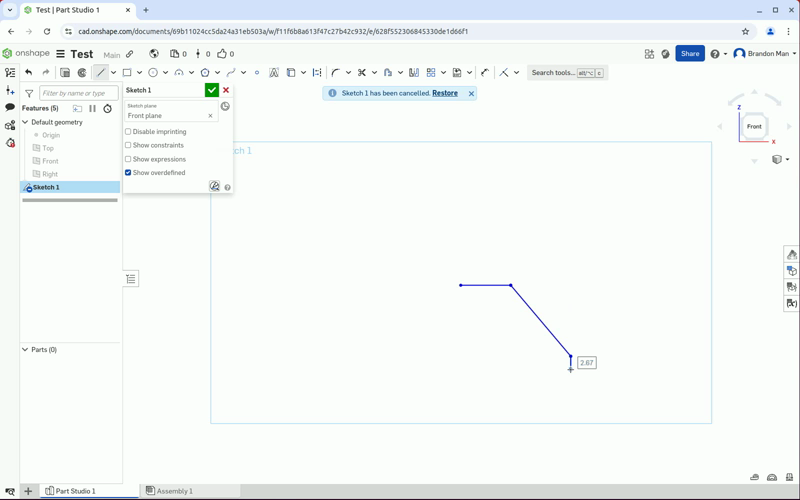
mouse_move(589, 369)
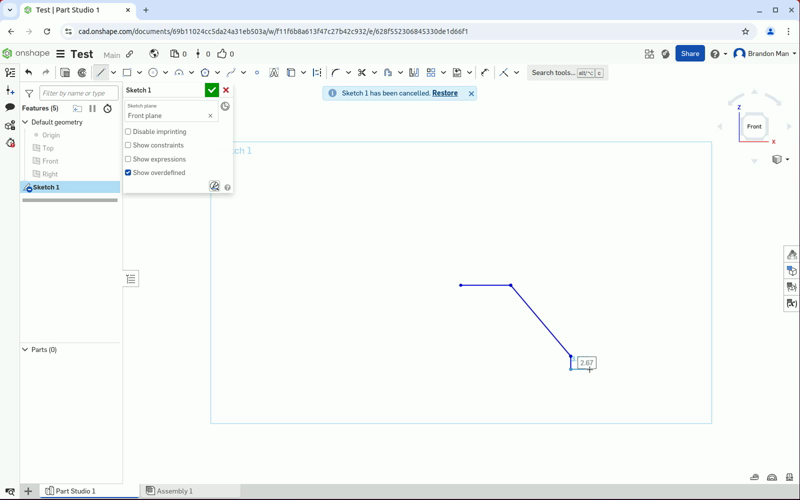
mouse_move(573, 369)
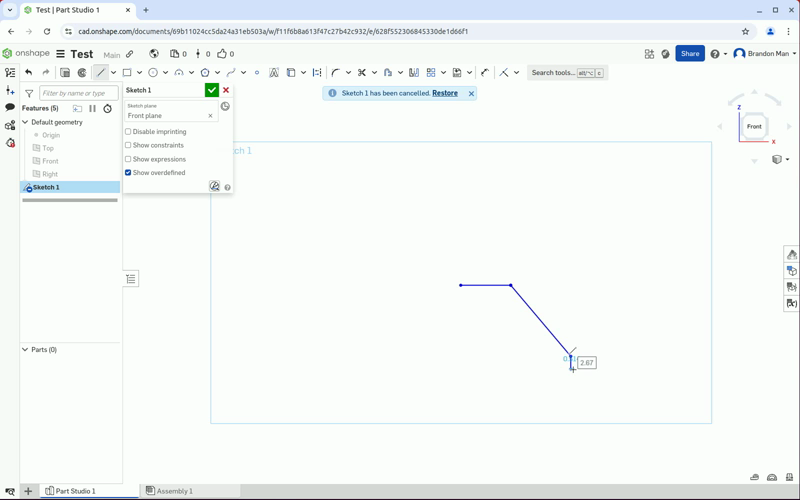
scroll(6)
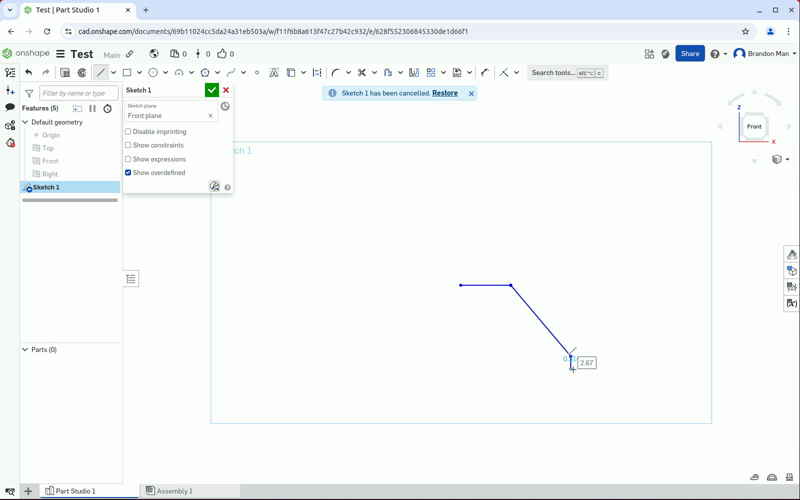
scroll(6)
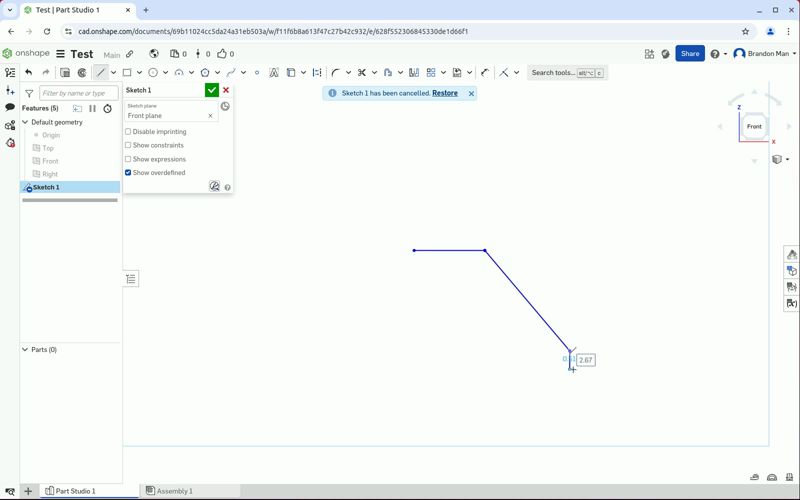
scroll(6)
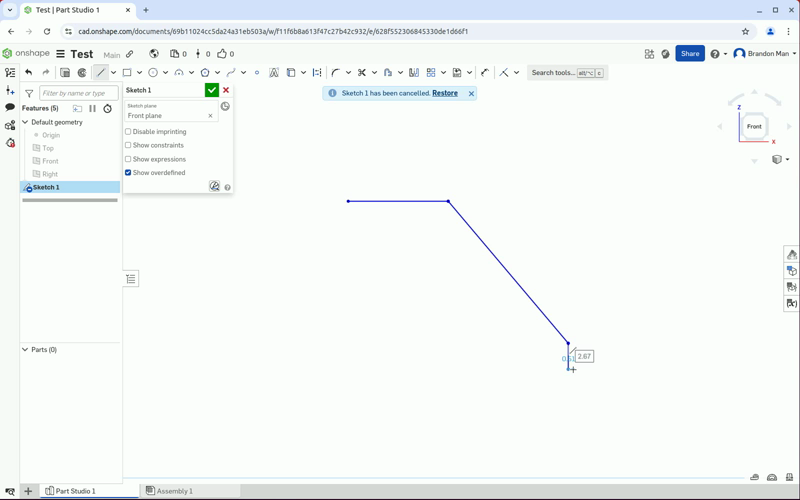
scroll(6)
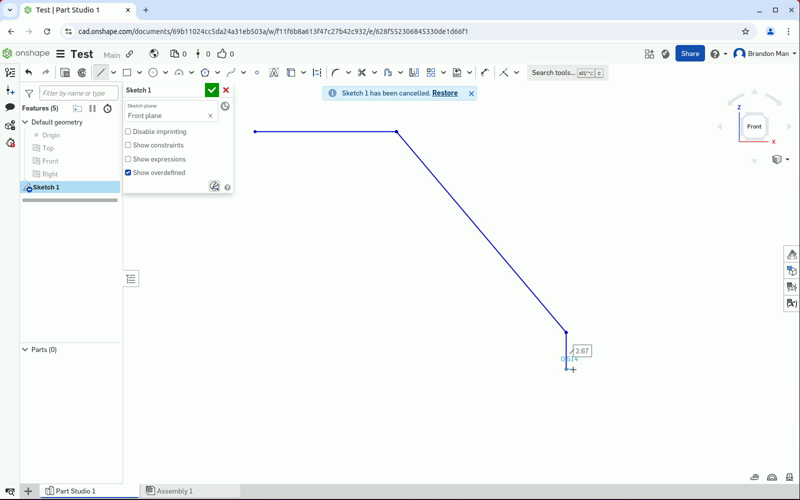
scroll(6)
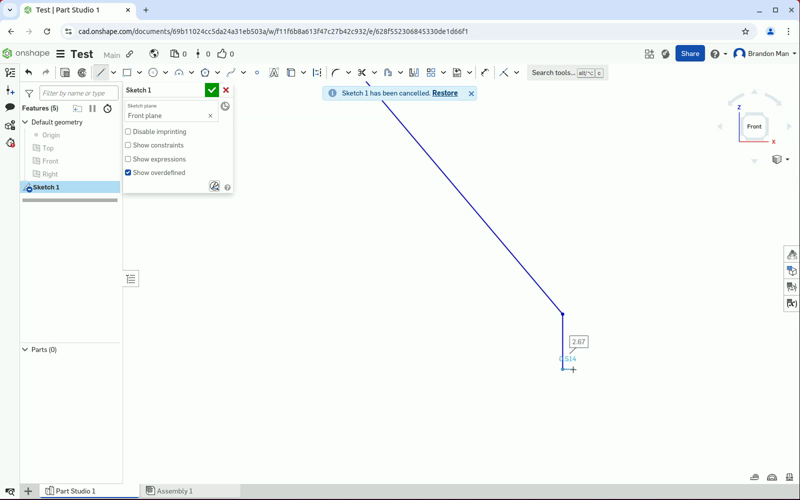
scroll(6)
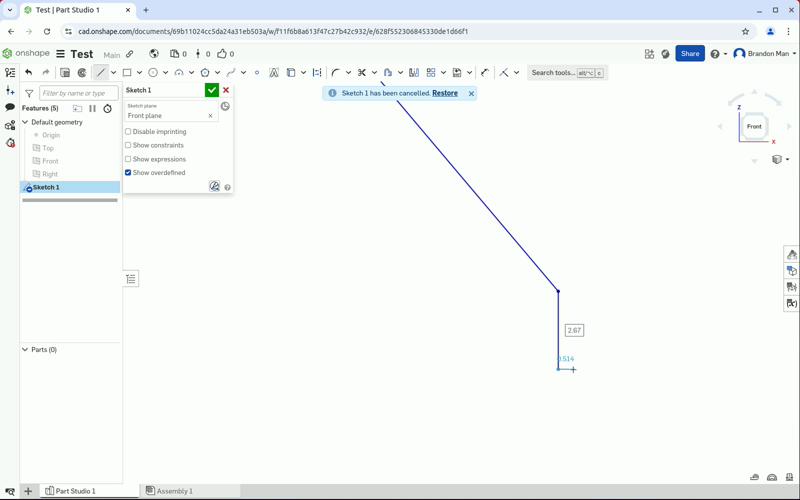
scroll(6)
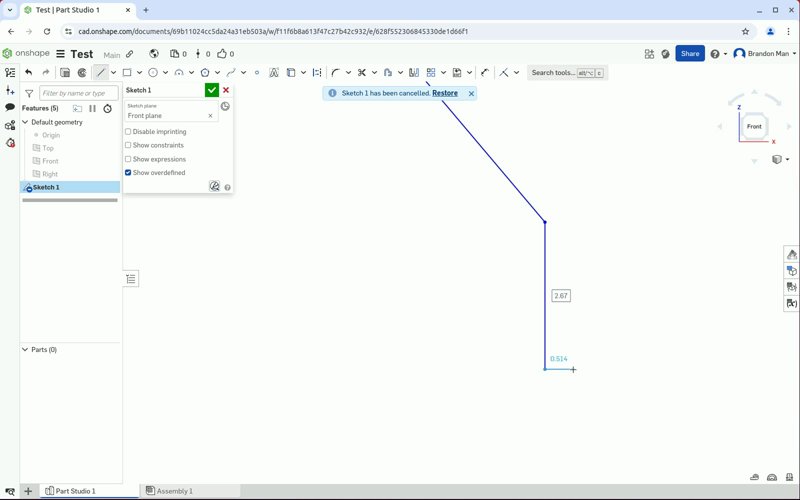
click(573, 369)
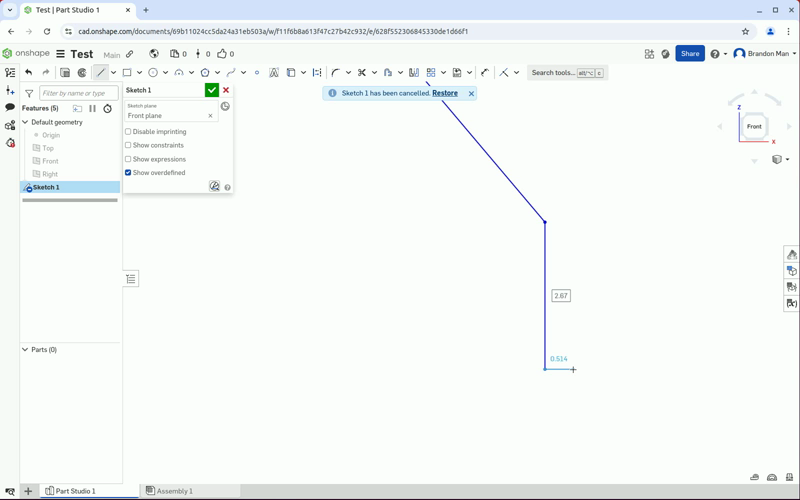
scroll(-6)
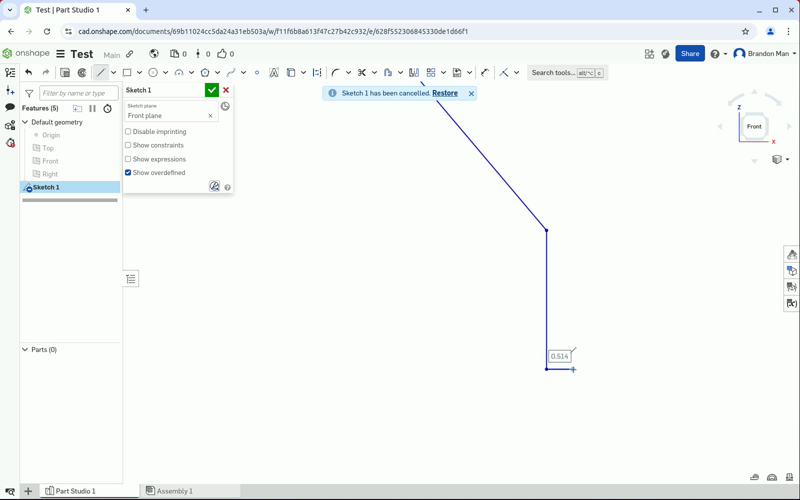
scroll(-6)
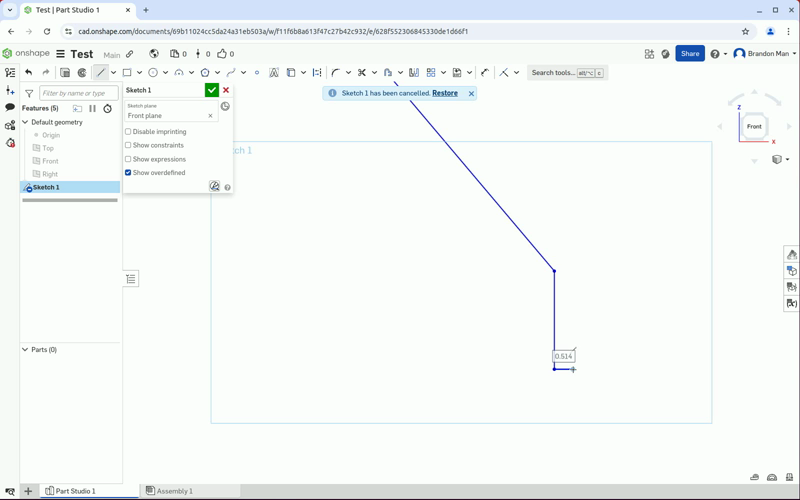
scroll(-6)
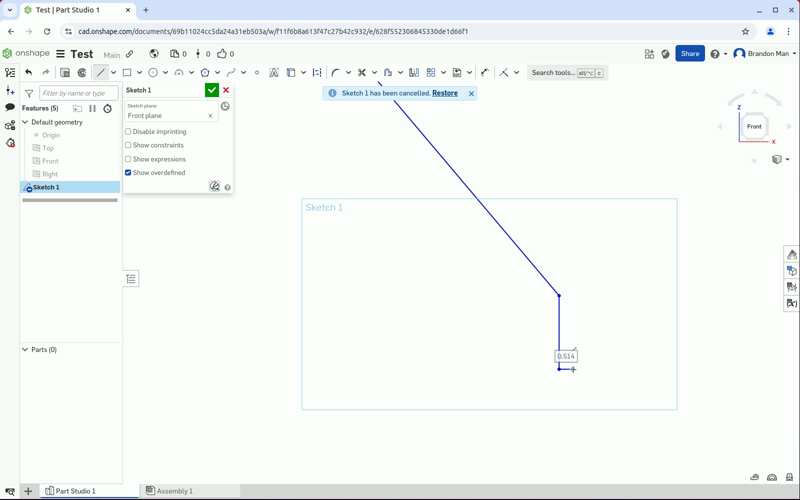
scroll(-6)
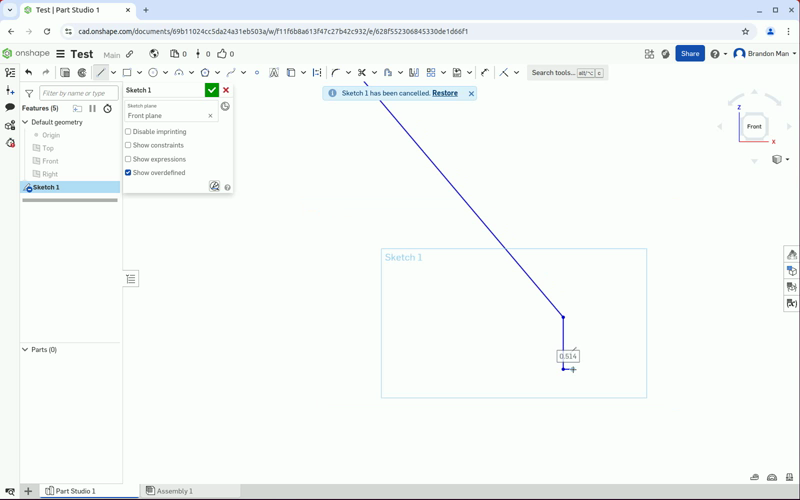
scroll(-6)
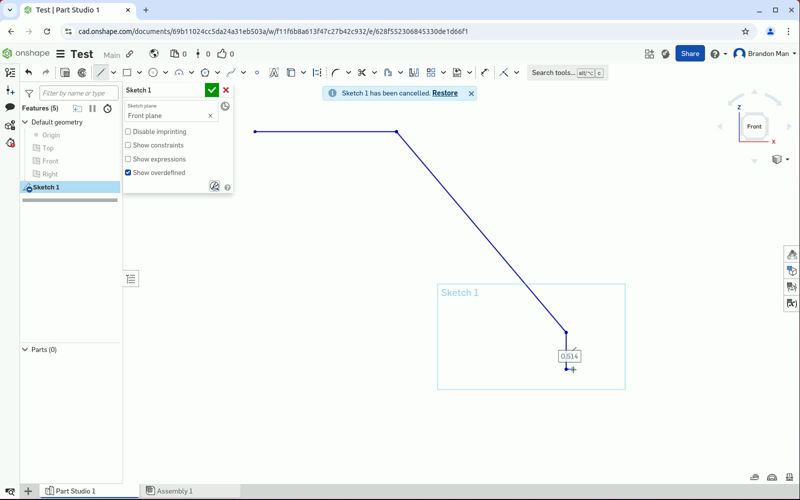
scroll(-6)
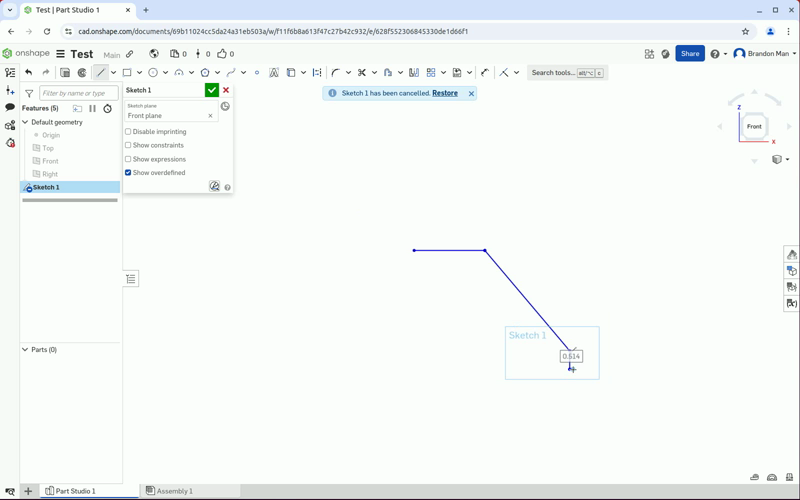
scroll(-6)
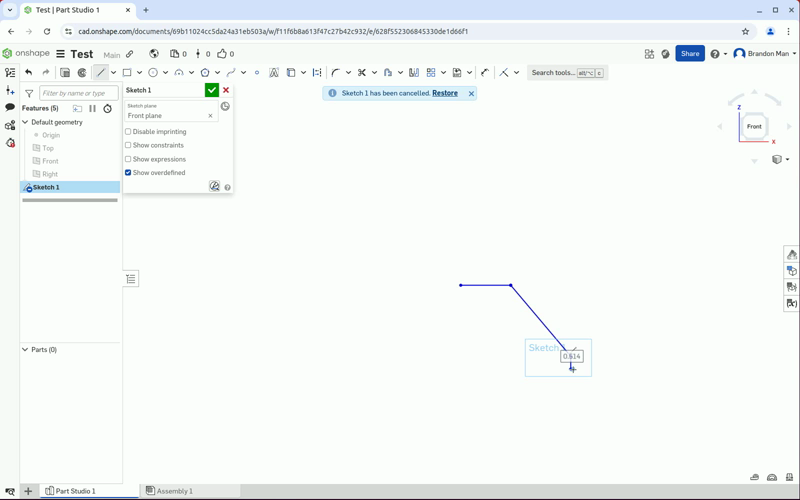
key_up(shift)
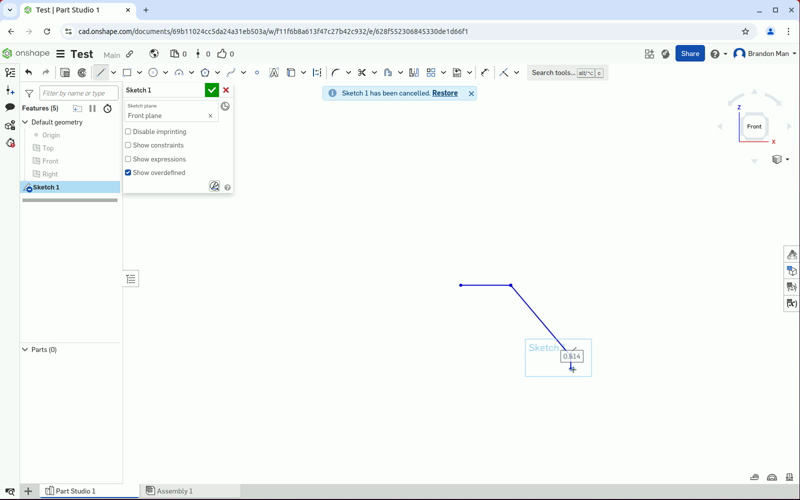
key_down(shift)
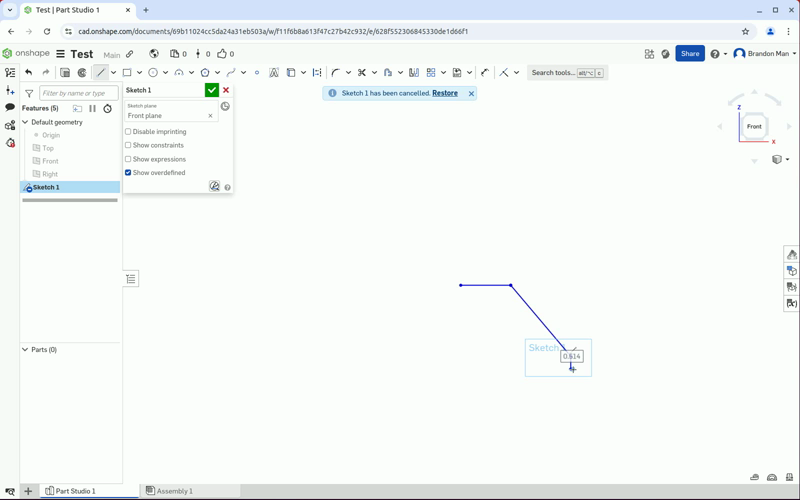
mouse_move(589, 369)
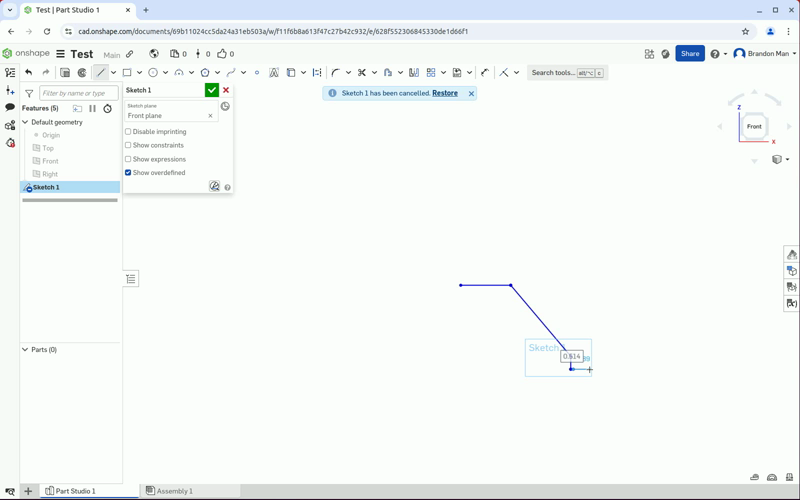
mouse_move(573, 355)
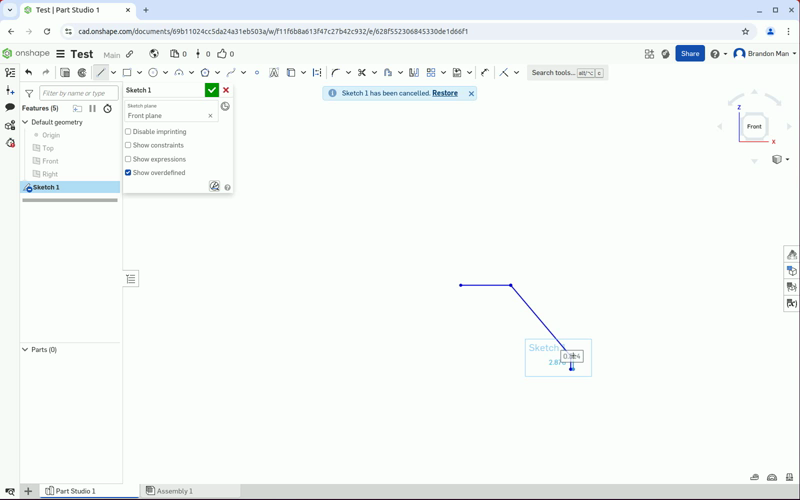
scroll(6)
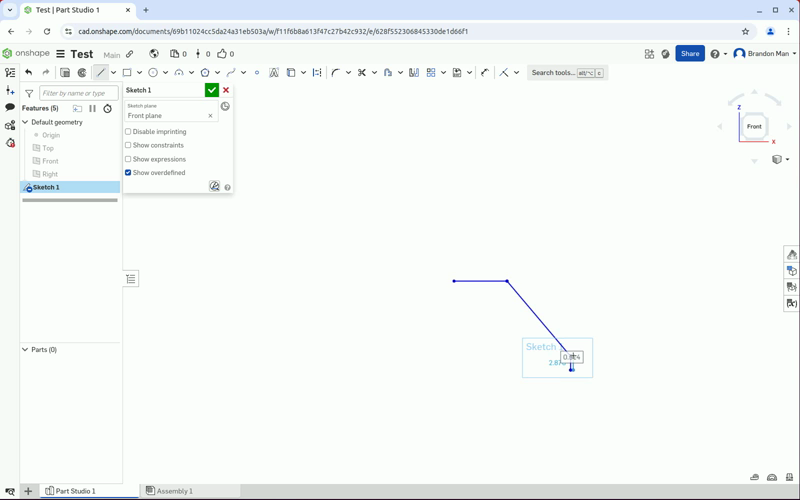
scroll(6)
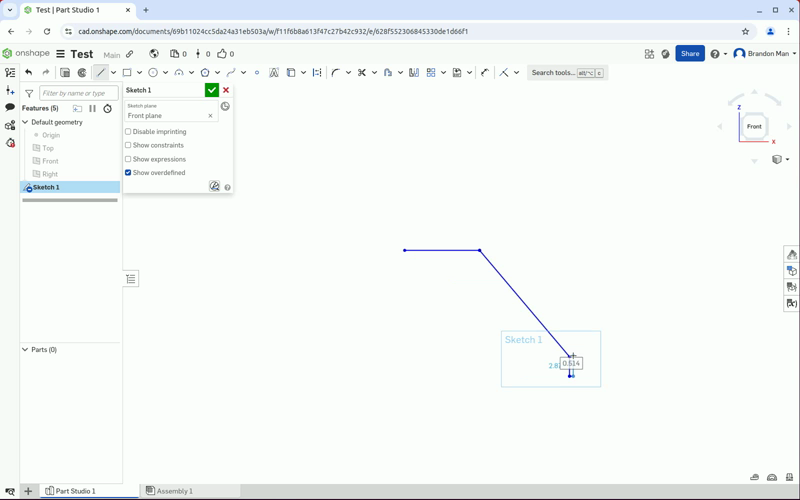
scroll(6)
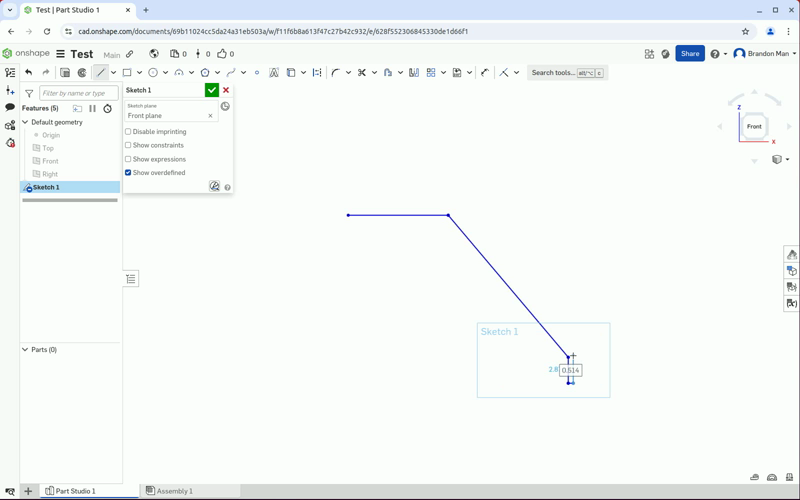
scroll(6)
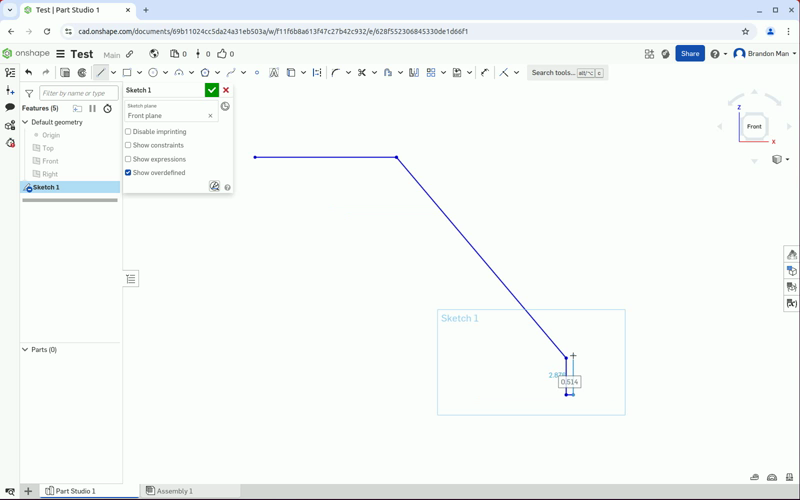
scroll(6)
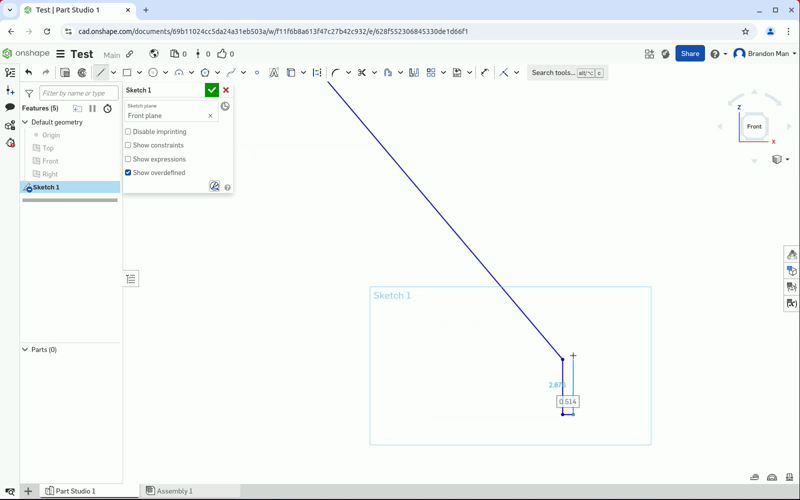
scroll(6)
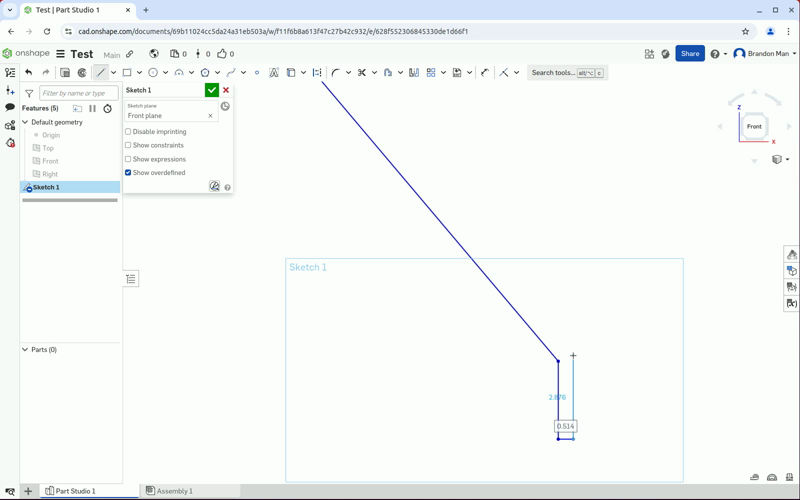
scroll(6)
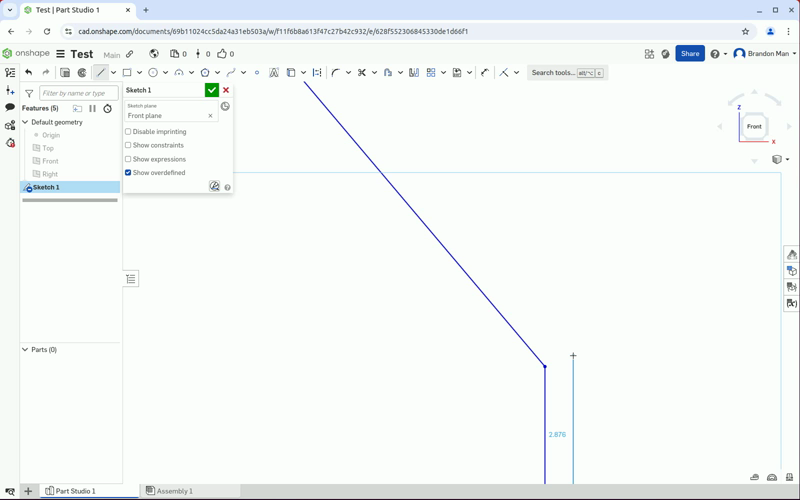
click(573, 355)
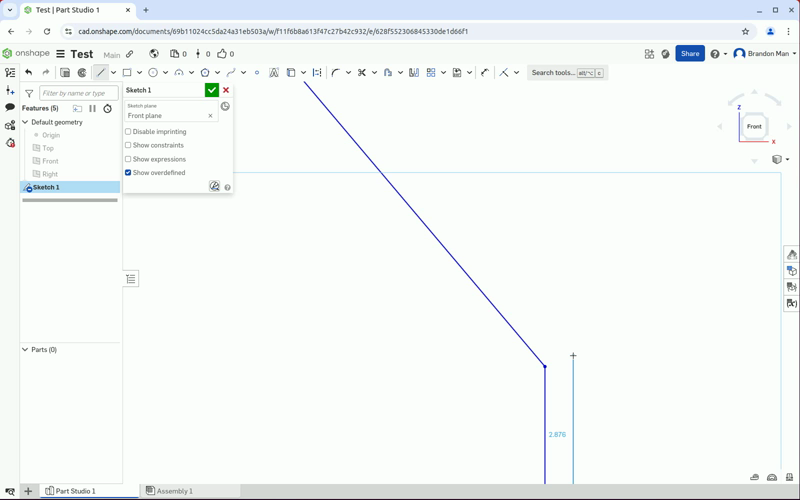
scroll(-6)
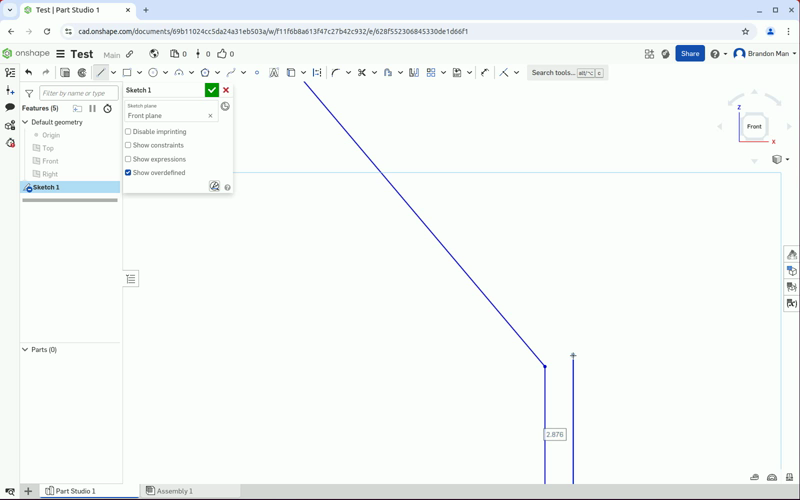
scroll(-6)
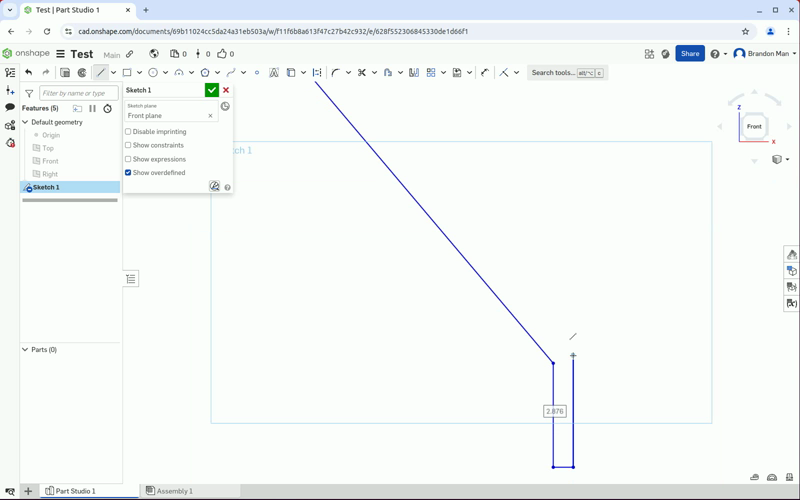
scroll(-6)
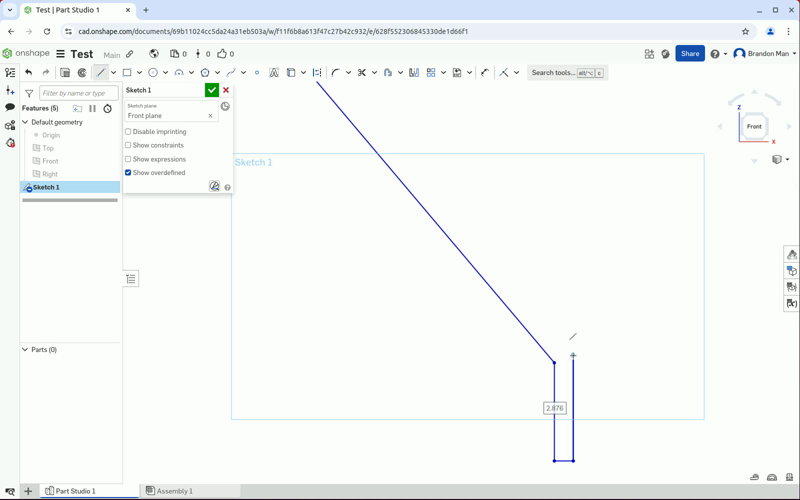
scroll(-6)
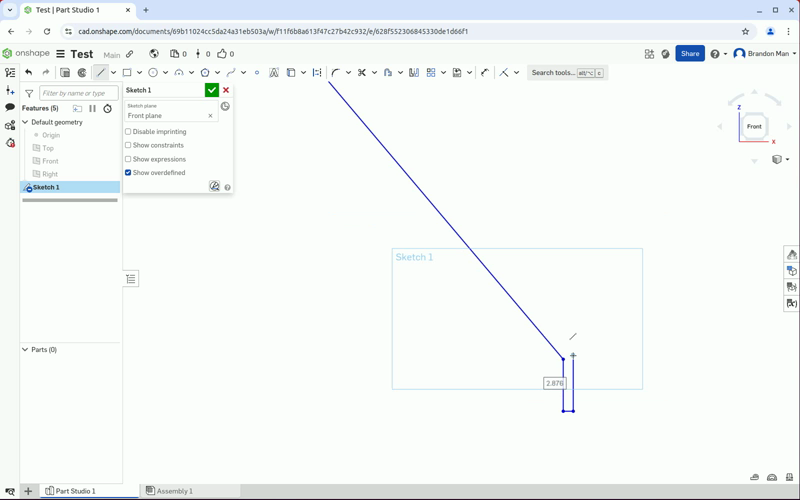
scroll(-6)
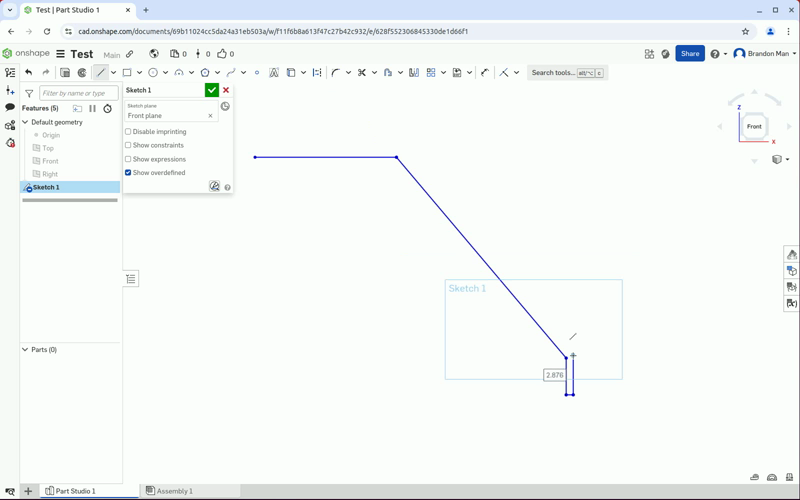
scroll(-6)
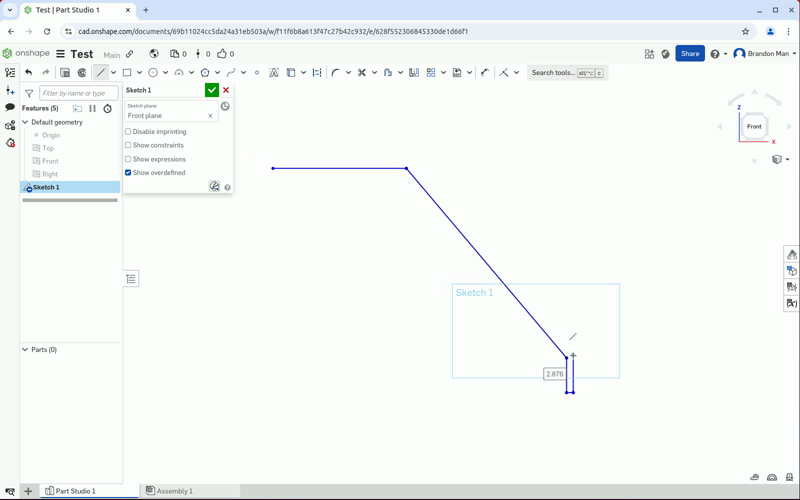
scroll(-6)
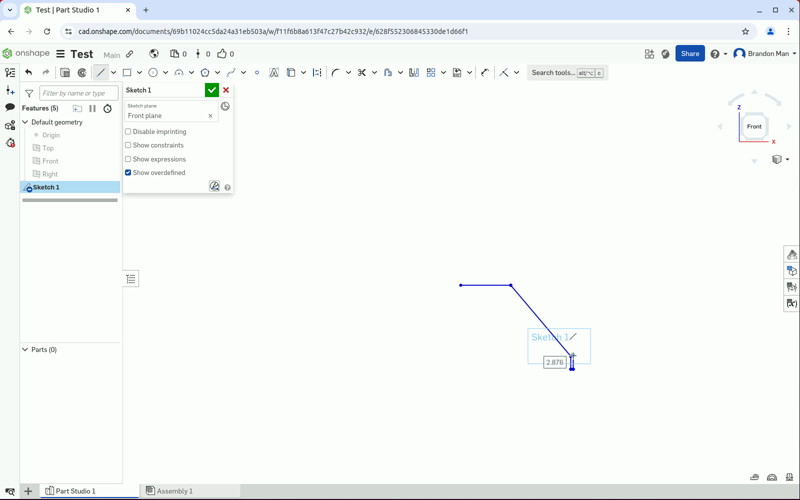
key_up(shift)
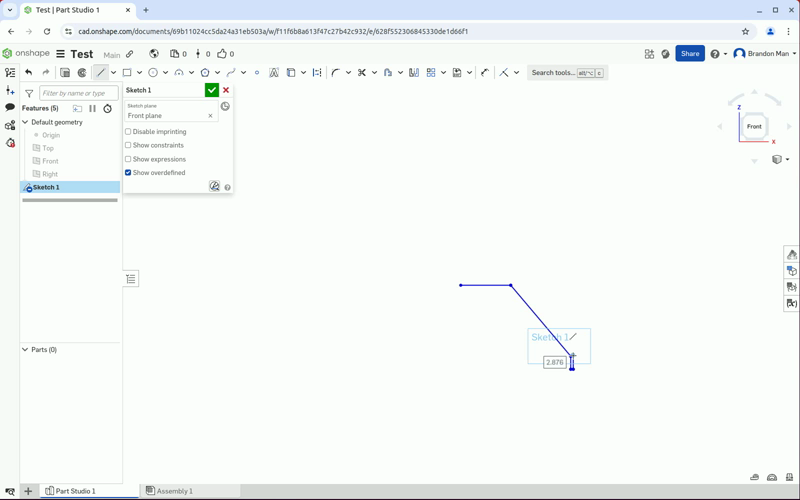
key_down(shift)
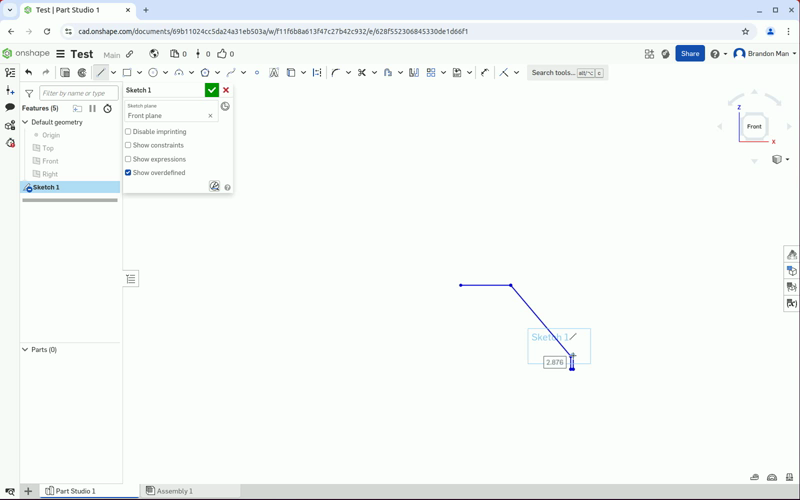
mouse_move(511, 282)
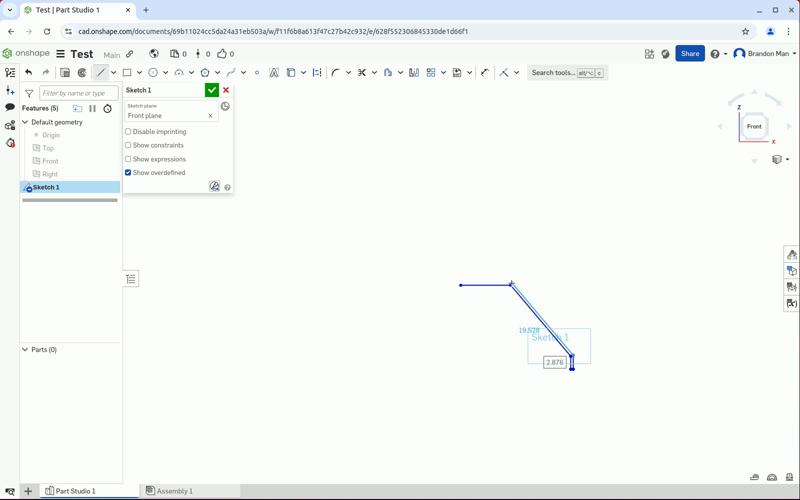
scroll(6)
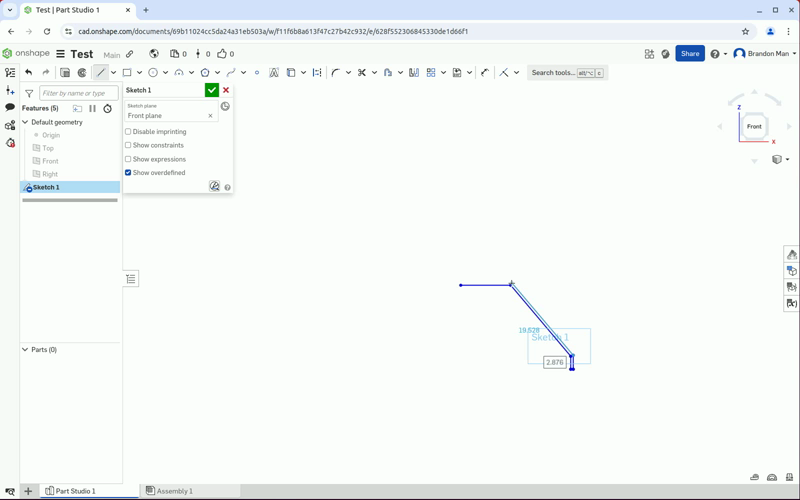
scroll(6)
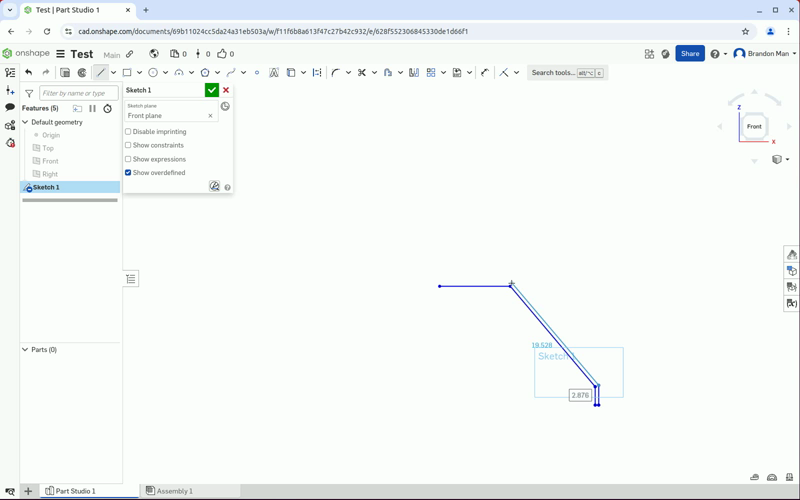
scroll(6)
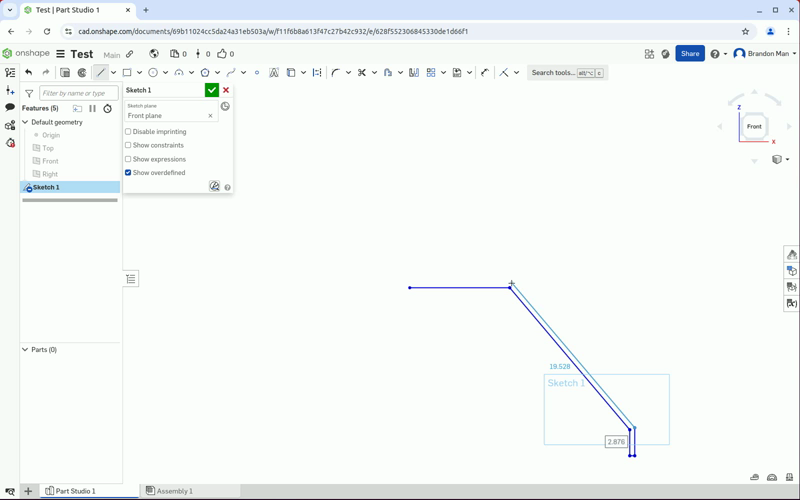
scroll(6)
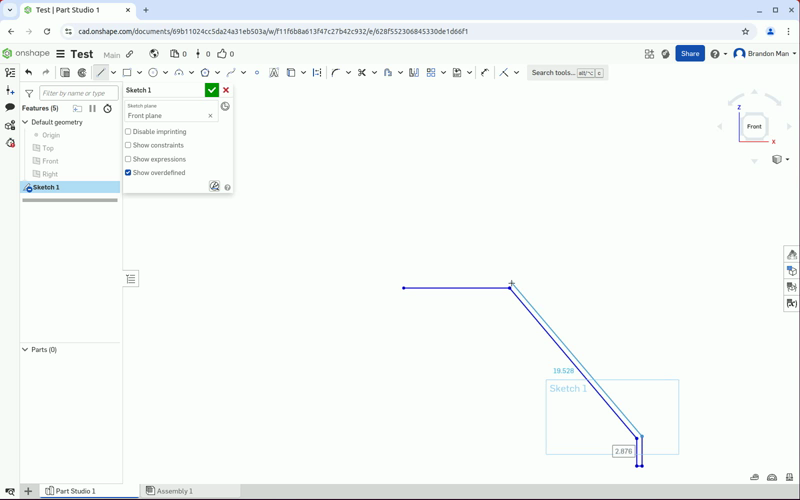
scroll(6)
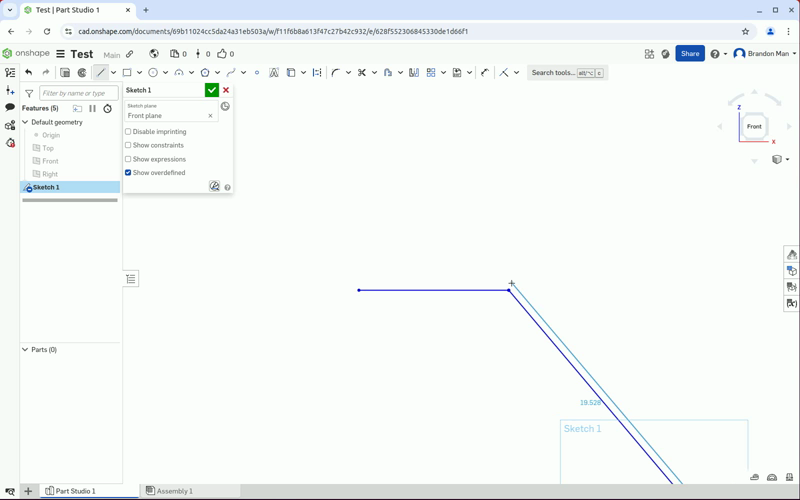
scroll(6)
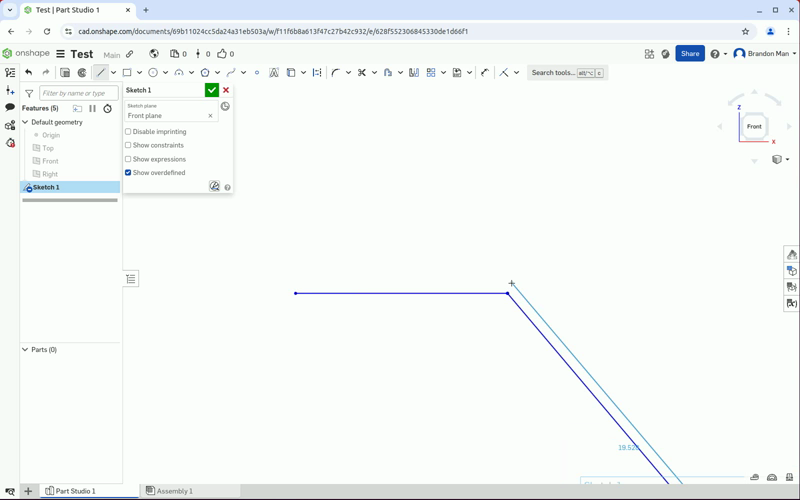
scroll(6)
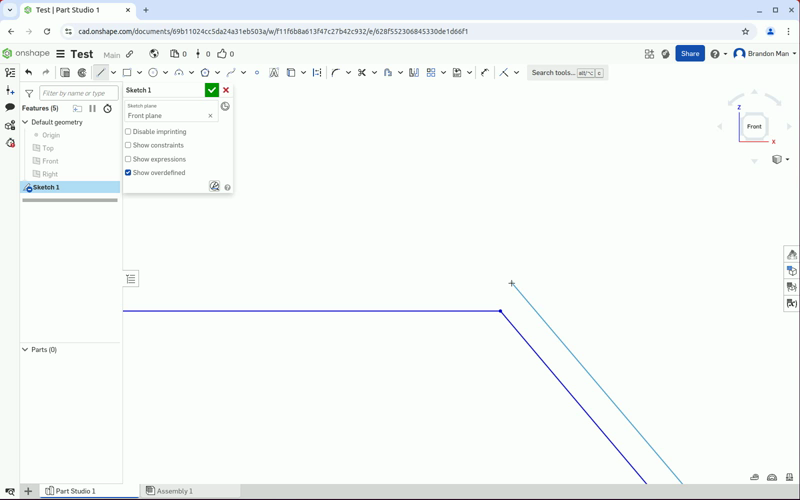
click(511, 282)
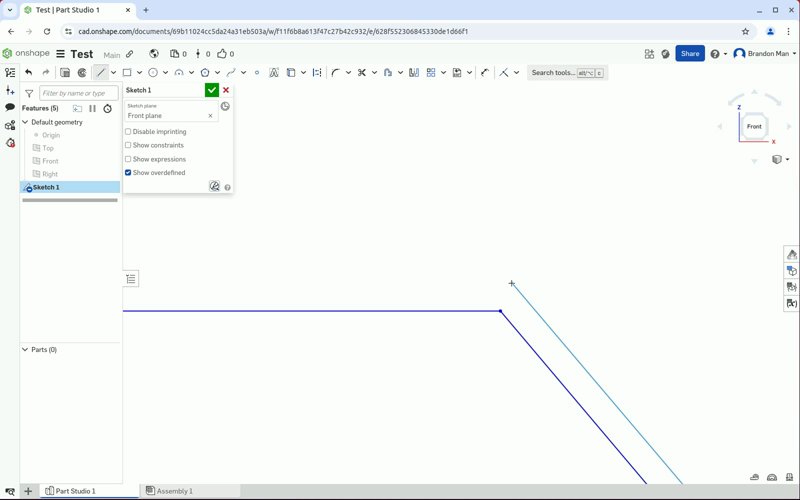
scroll(-6)
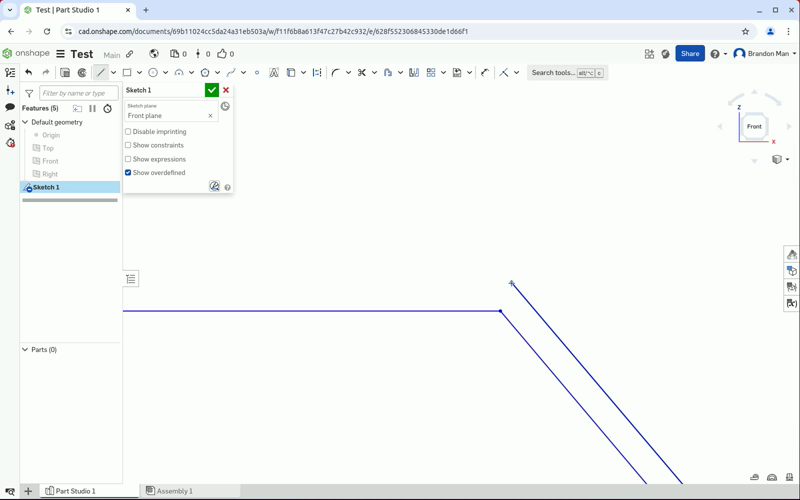
scroll(-6)
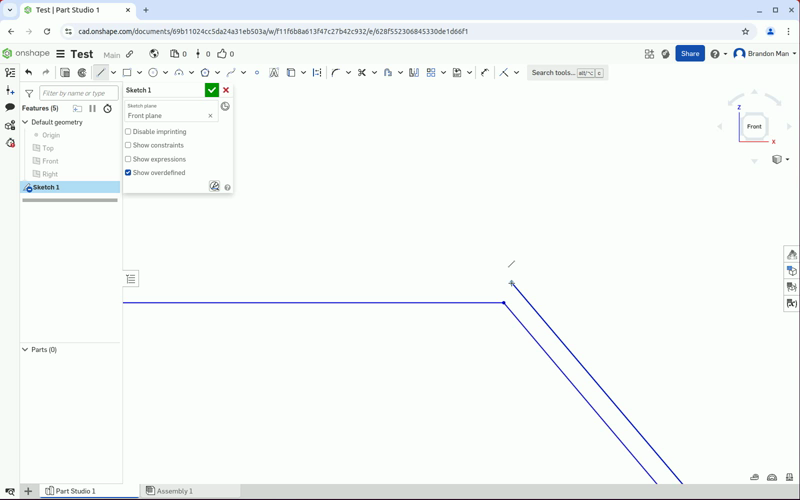
scroll(-6)
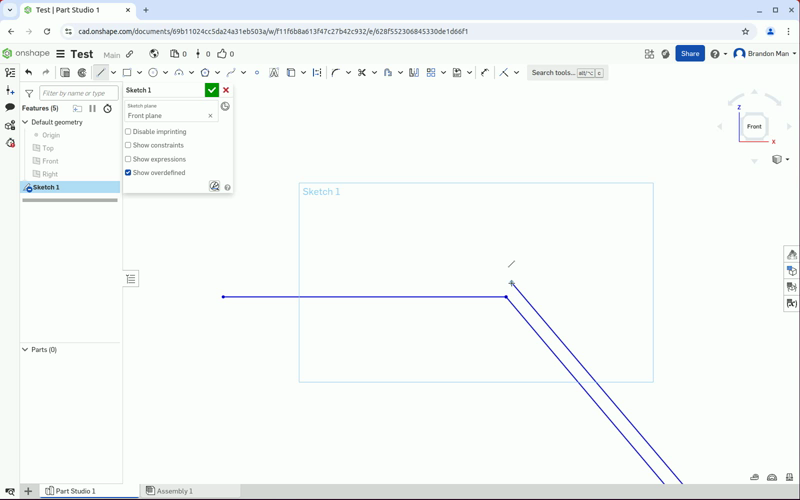
scroll(-6)
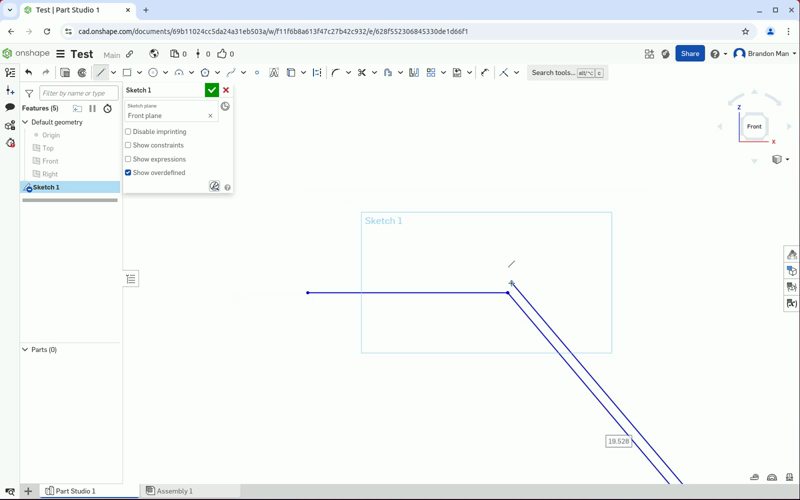
scroll(-6)
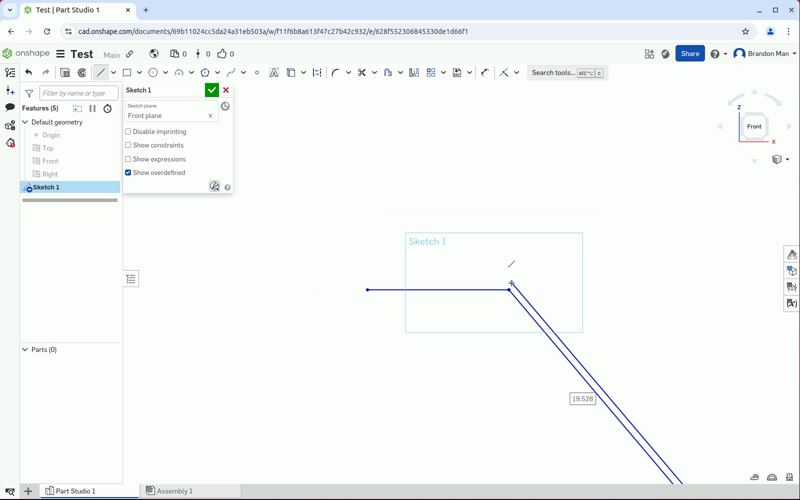
scroll(-6)
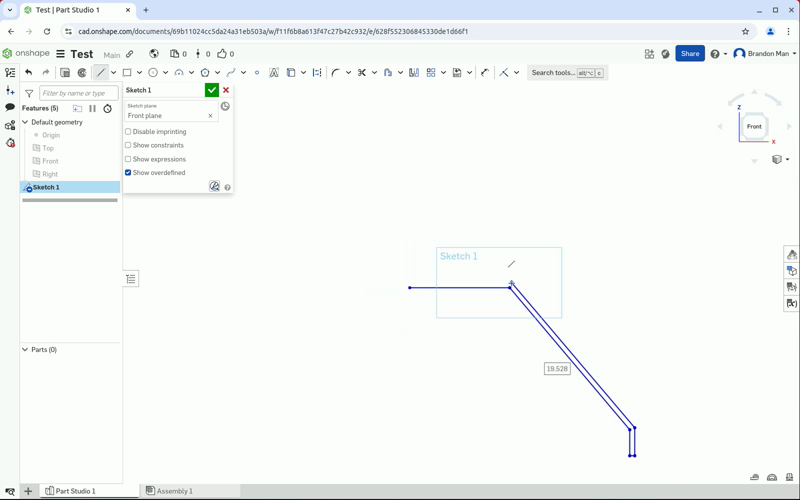
scroll(-6)
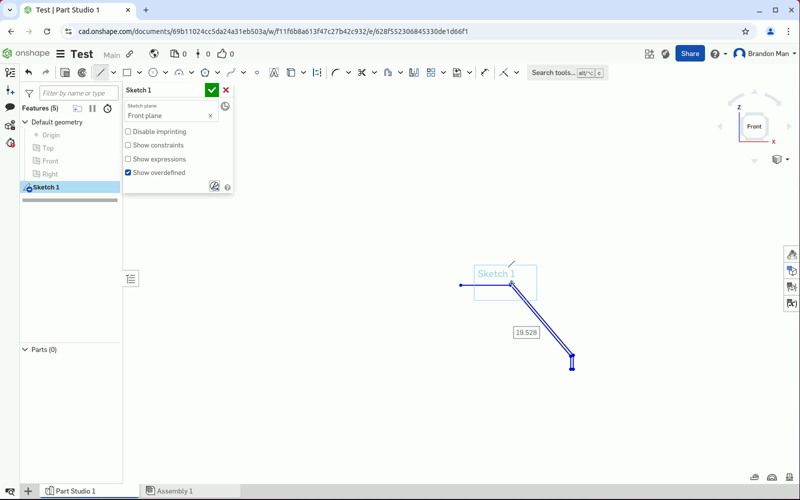
key_up(shift)
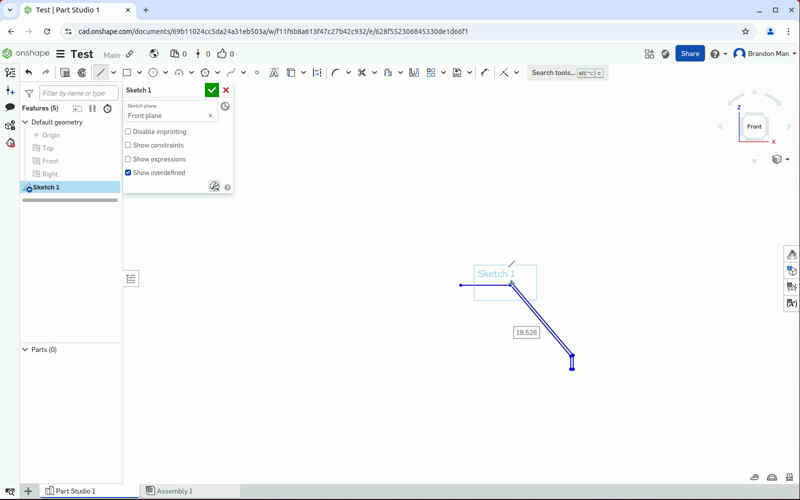
key_down(shift)
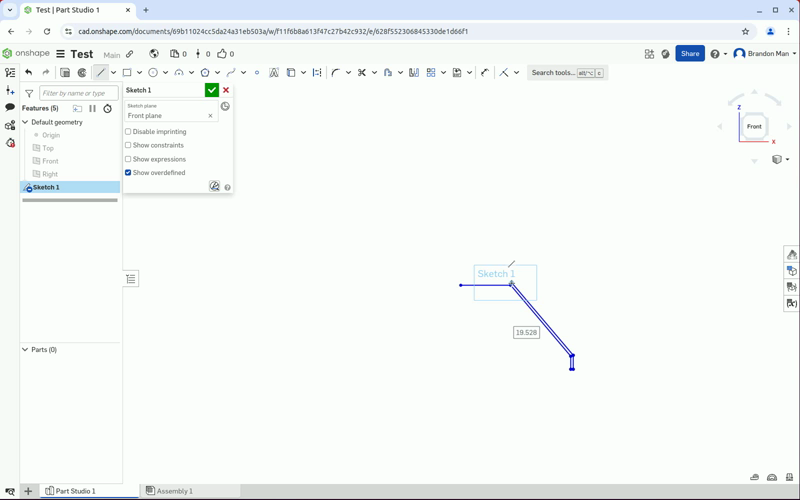
mouse_move(541, 282)
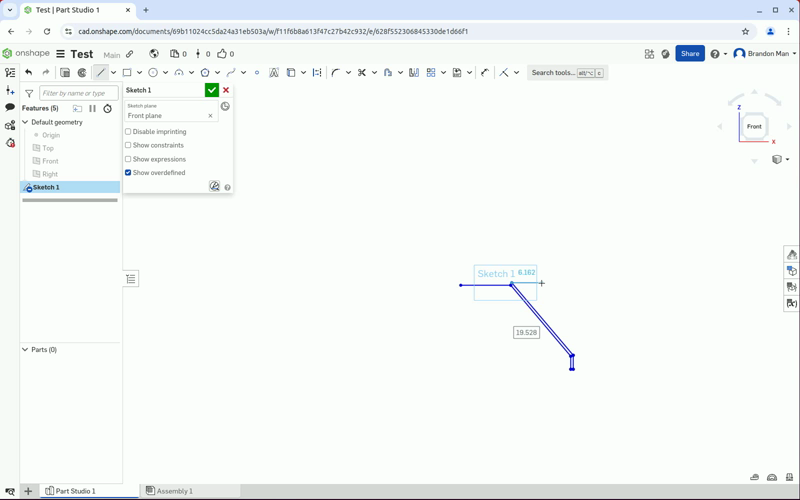
mouse_move(460, 282)
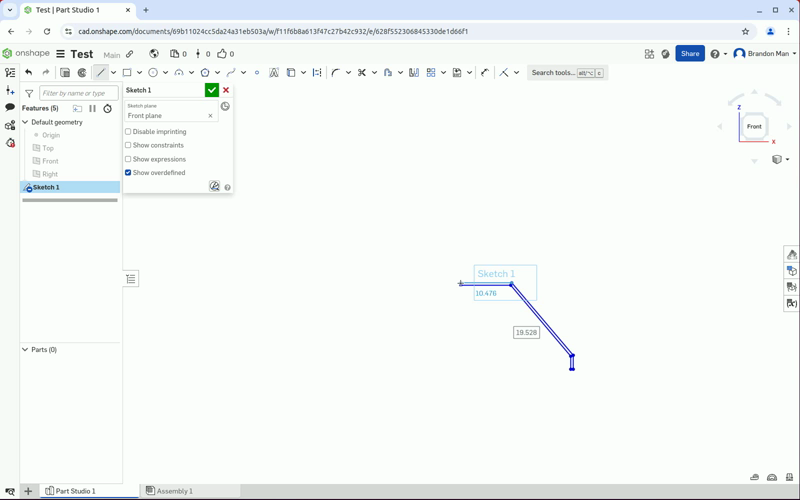
scroll(6)
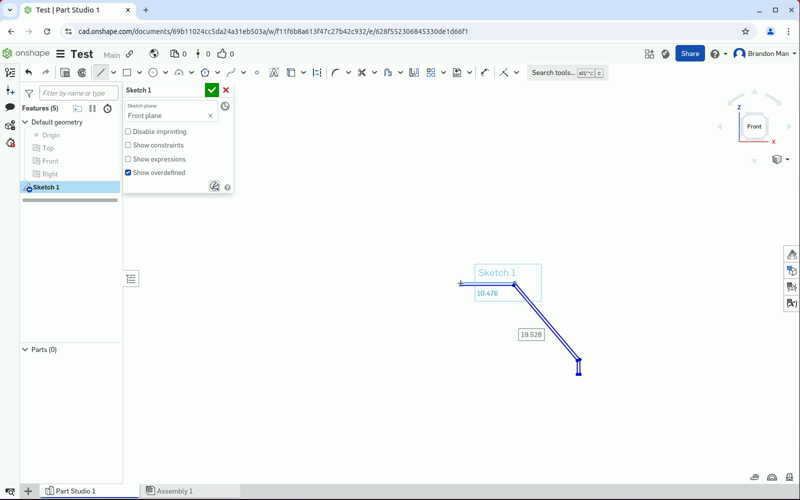
scroll(6)
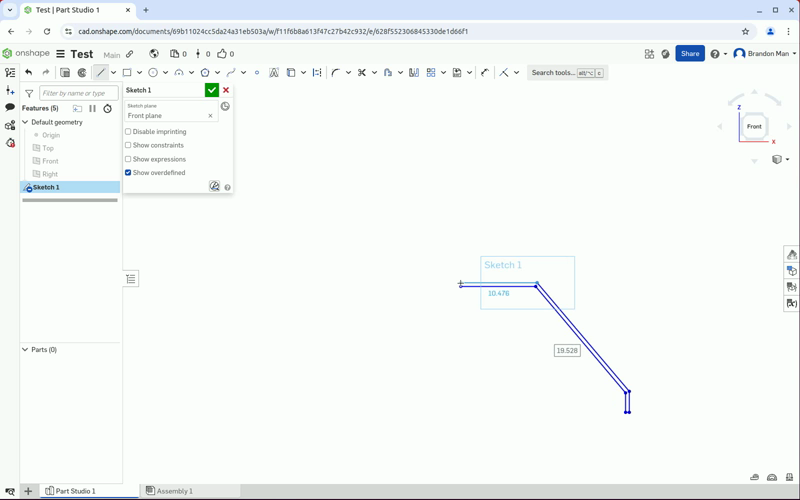
scroll(6)
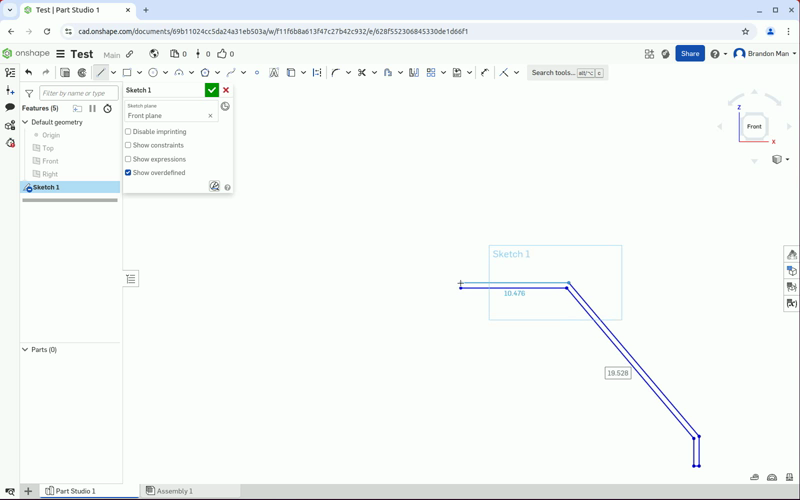
scroll(6)
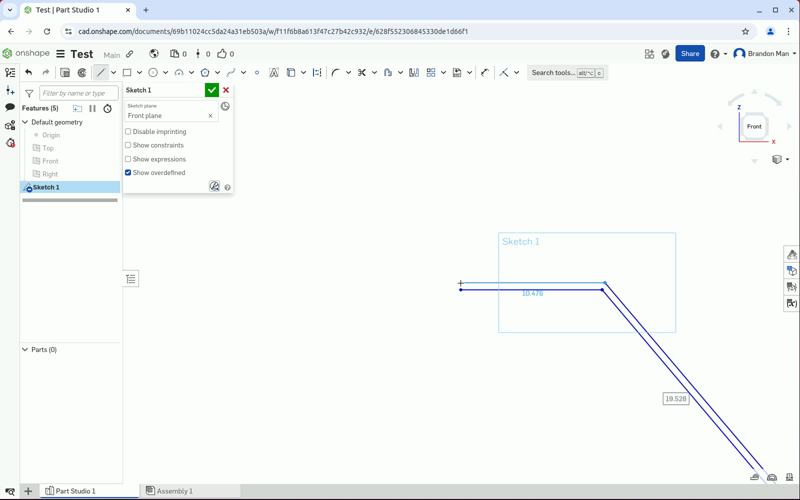
scroll(6)
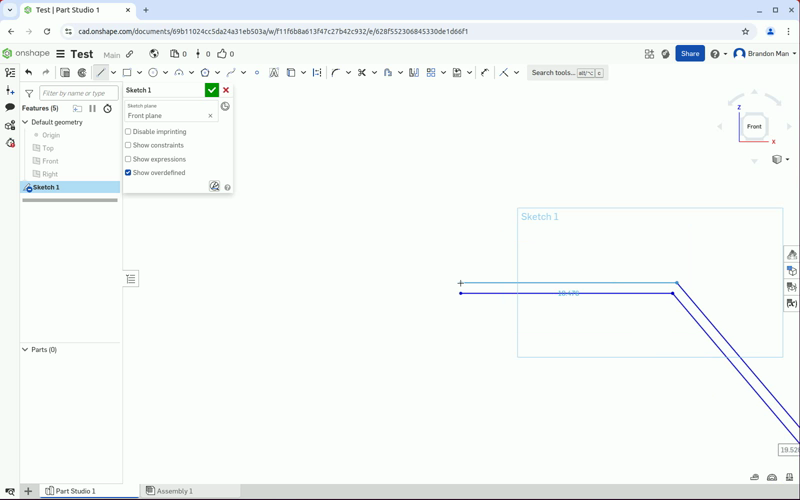
scroll(6)
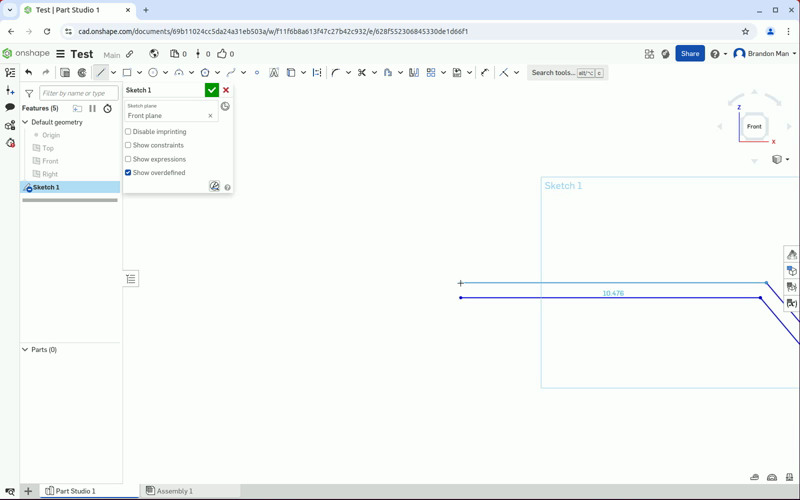
scroll(6)
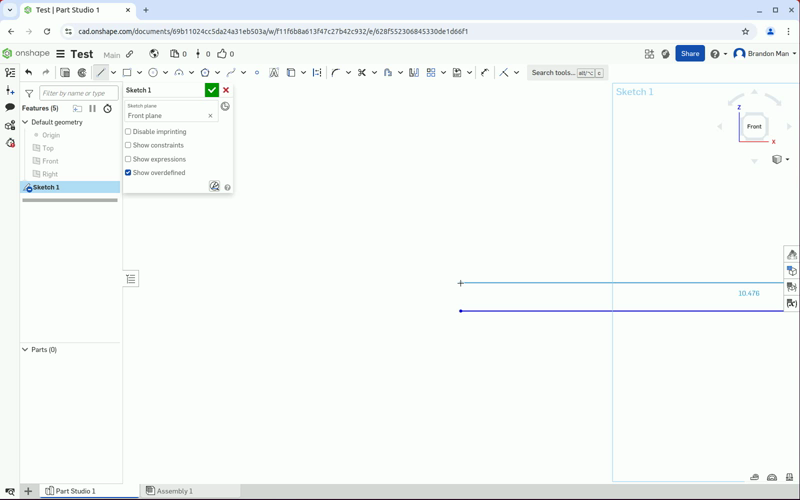
click(460, 282)
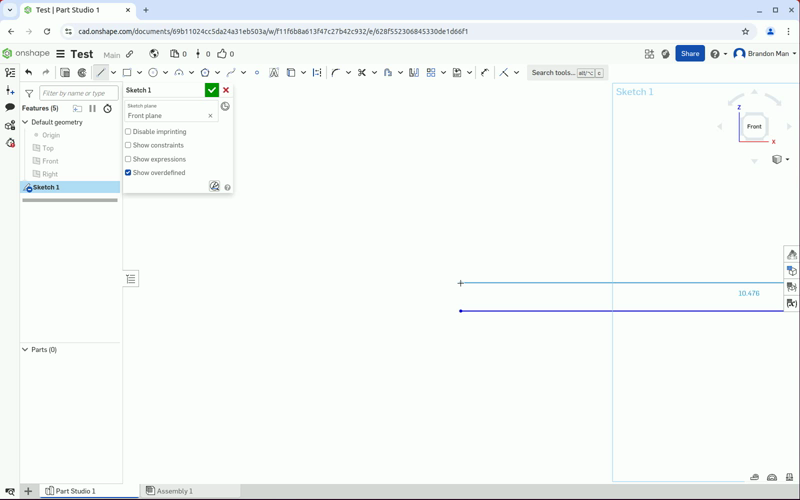
scroll(-6)
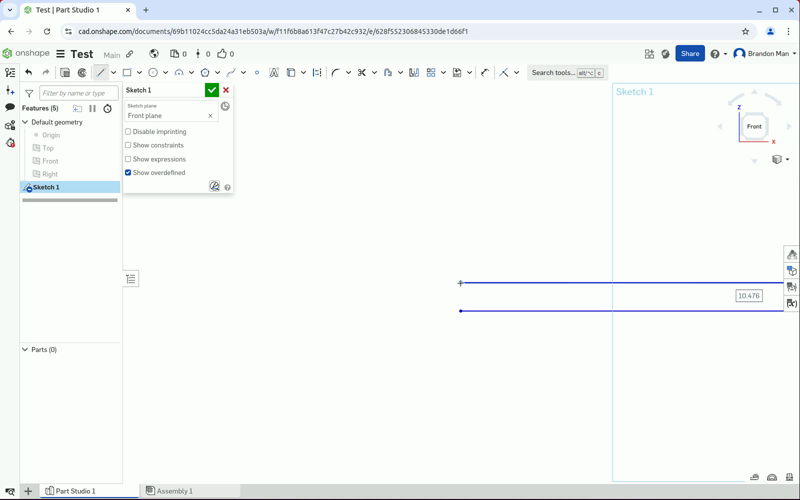
scroll(-6)
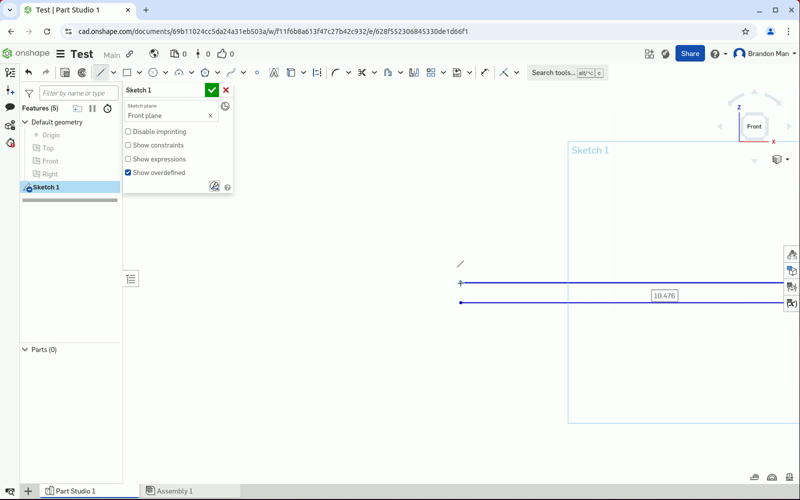
scroll(-6)
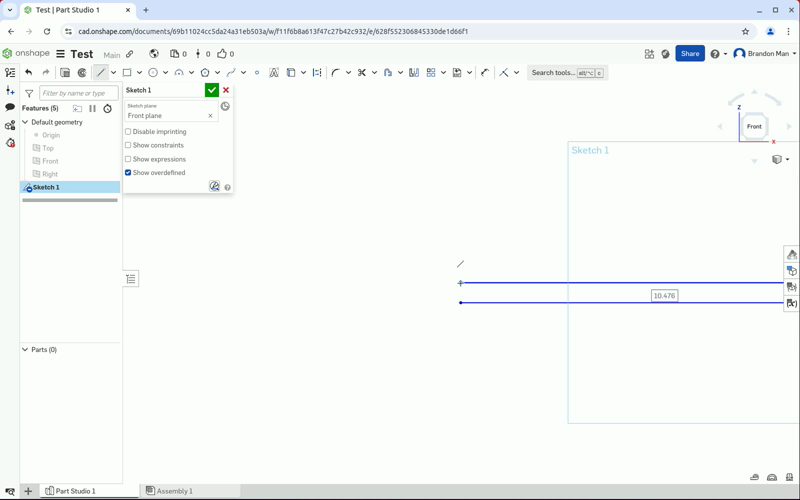
scroll(-6)
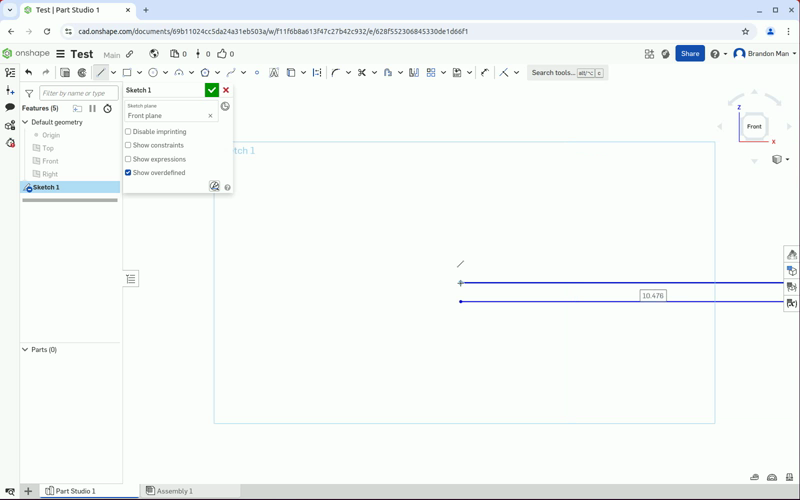
scroll(-6)
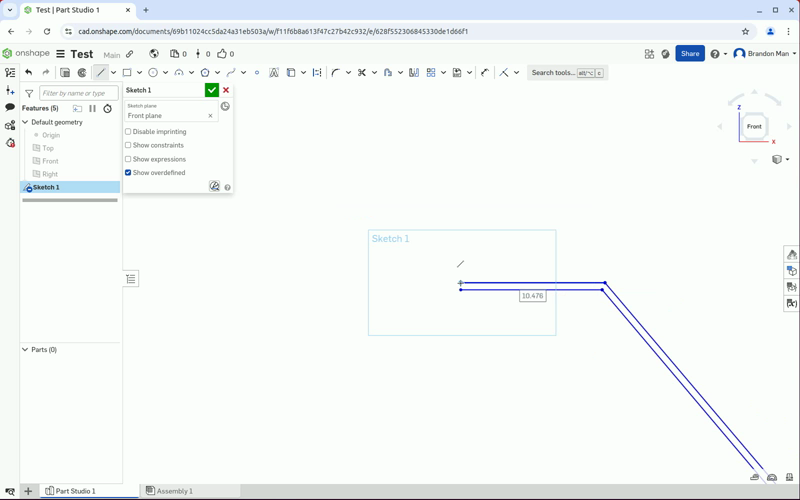
scroll(-6)
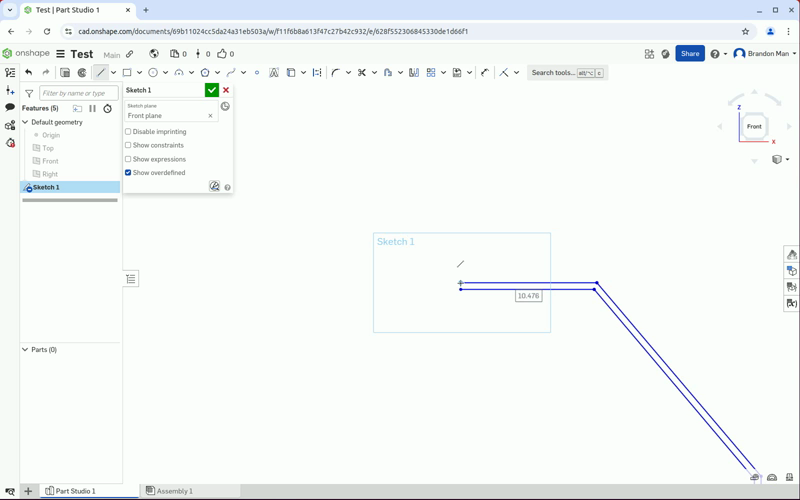
scroll(-6)
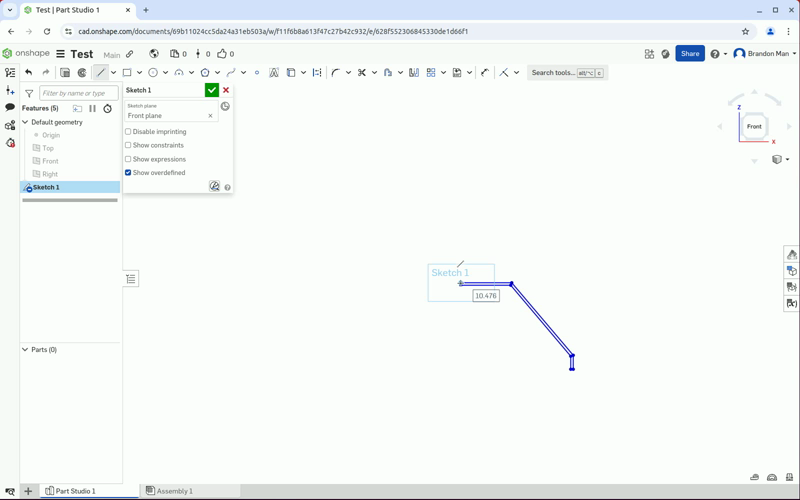
key_up(shift)
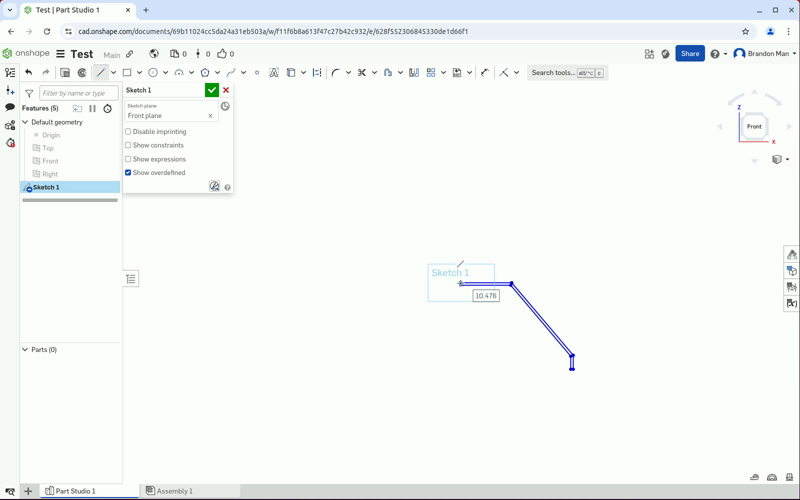
mouse_move(490, 282)
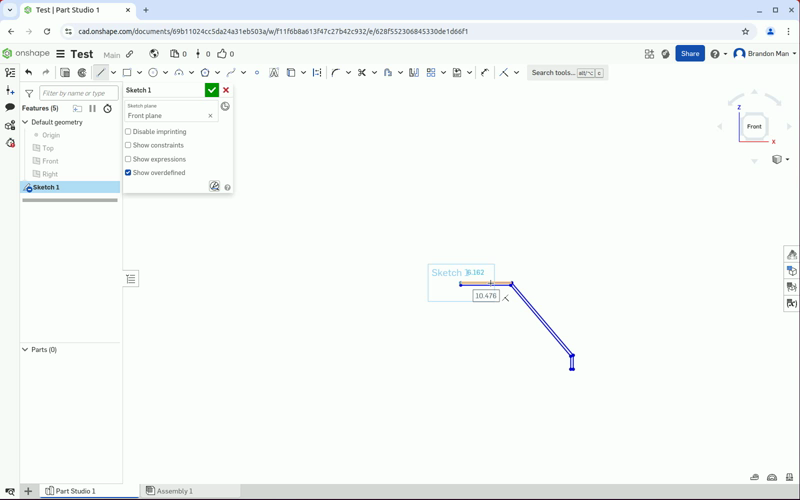
key_down(shift)
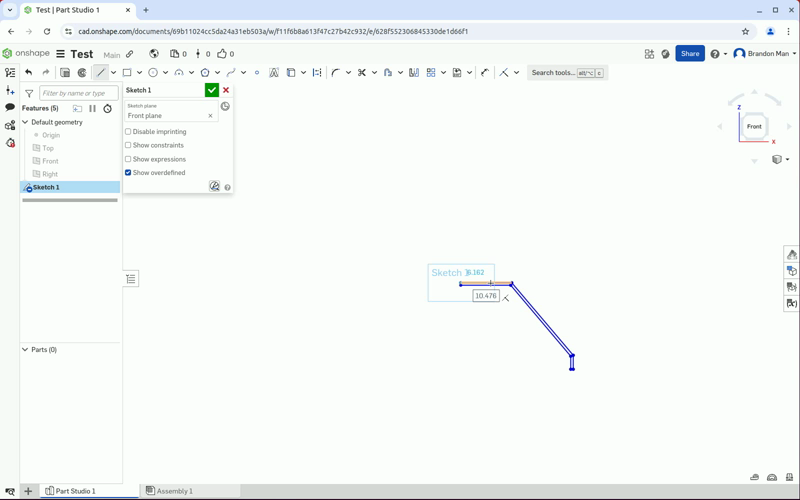
mouse_move(460, 285)
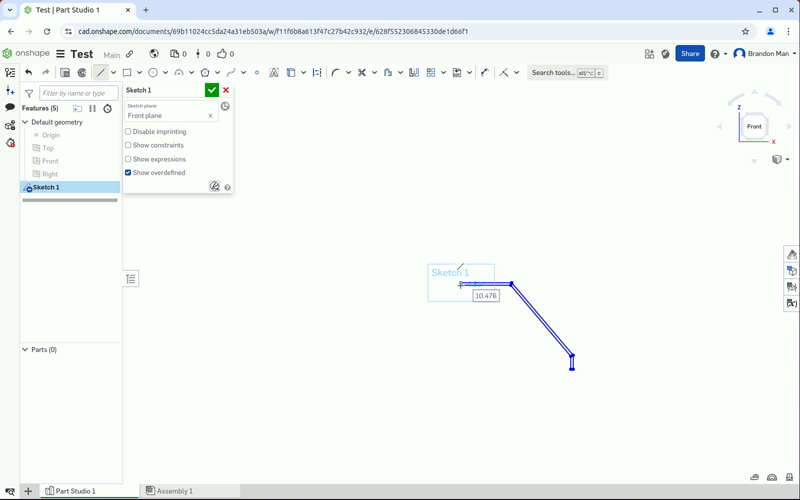
scroll(6)
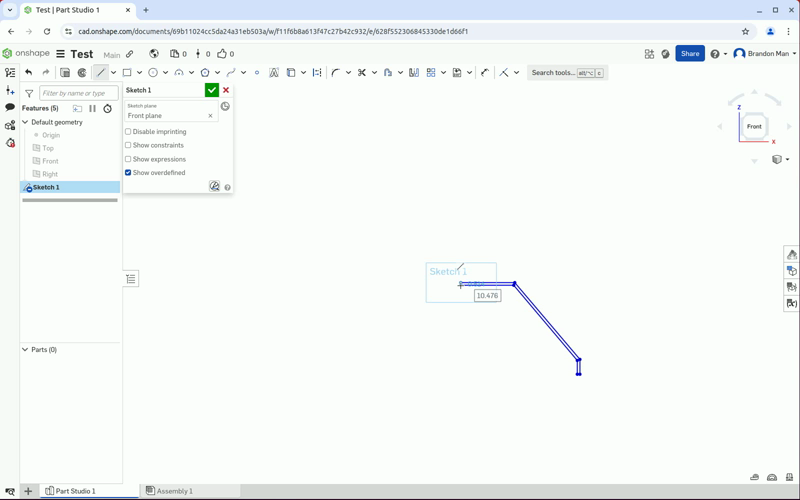
scroll(6)
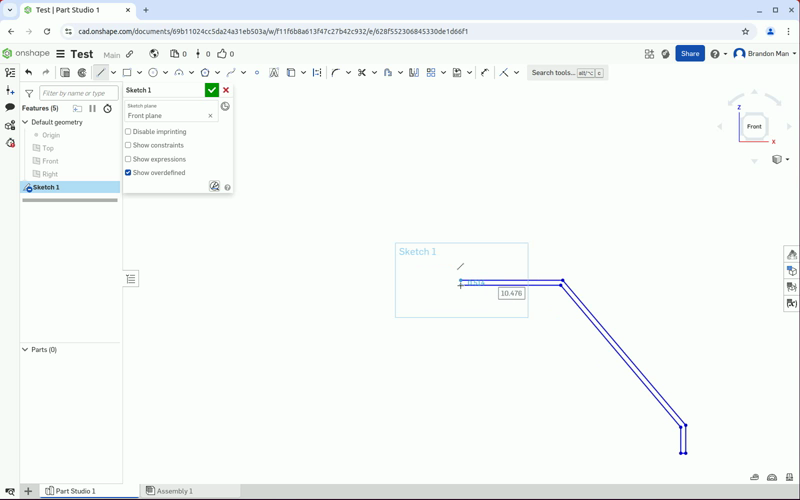
scroll(6)
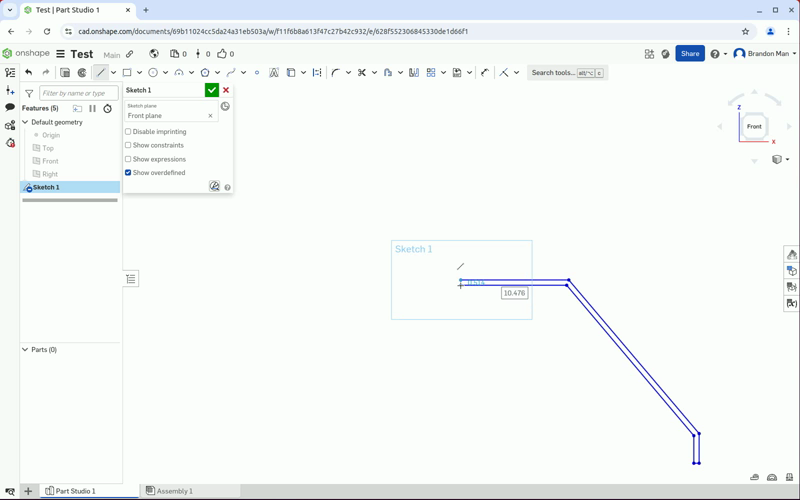
scroll(6)
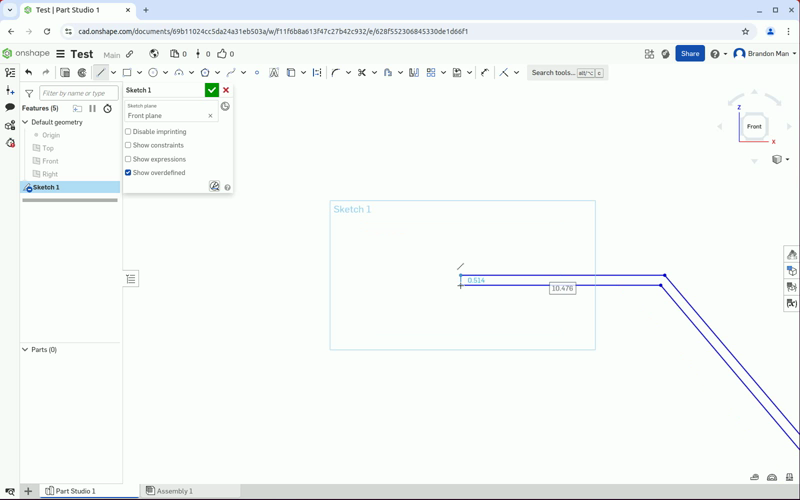
scroll(6)
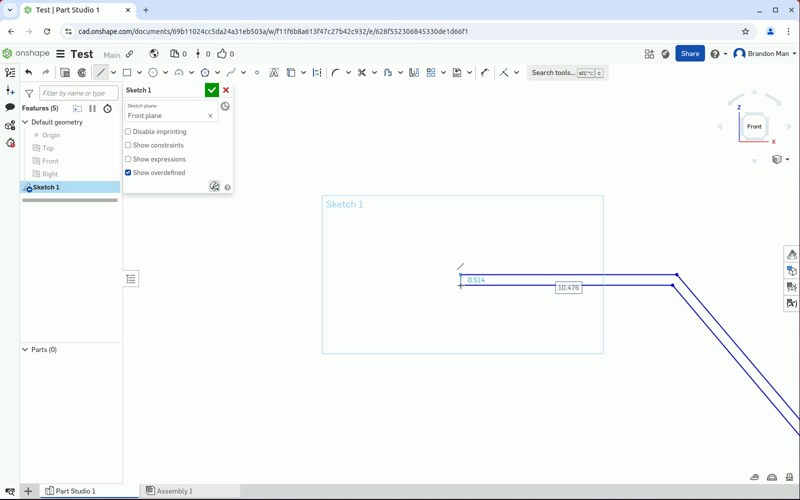
scroll(6)
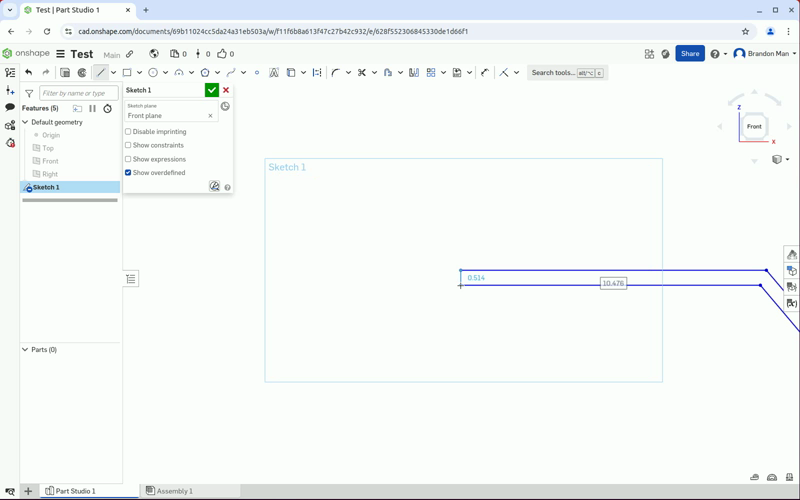
scroll(6)
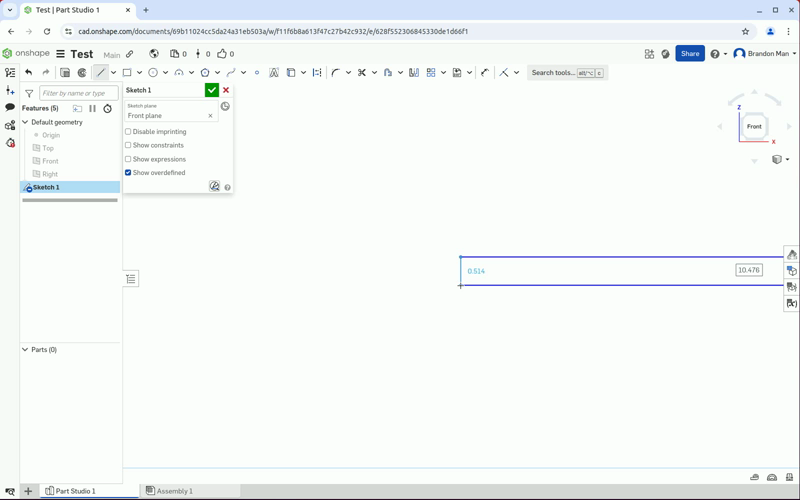
key_up(shift)
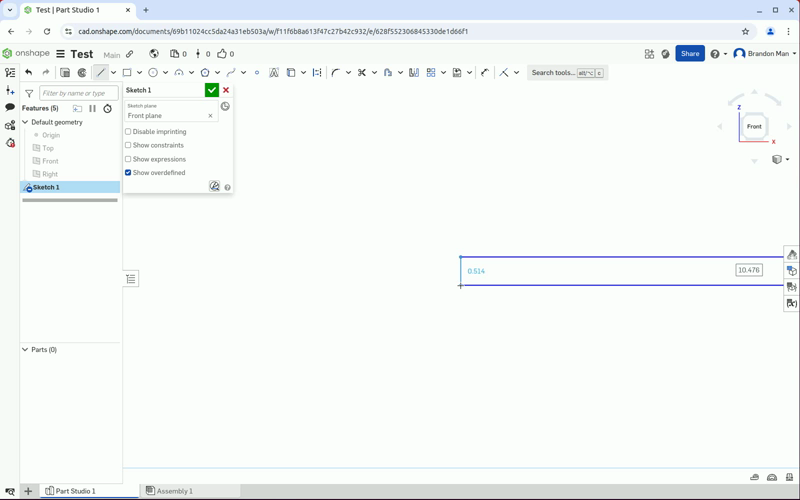
click(460, 285)
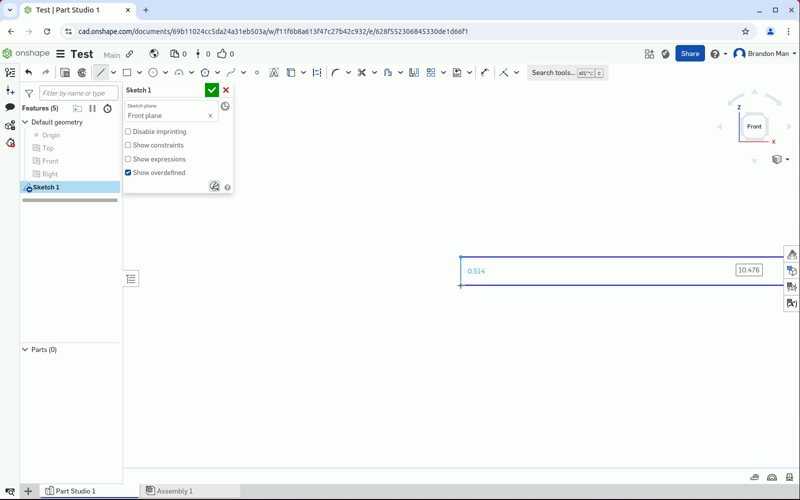
scroll(-6)
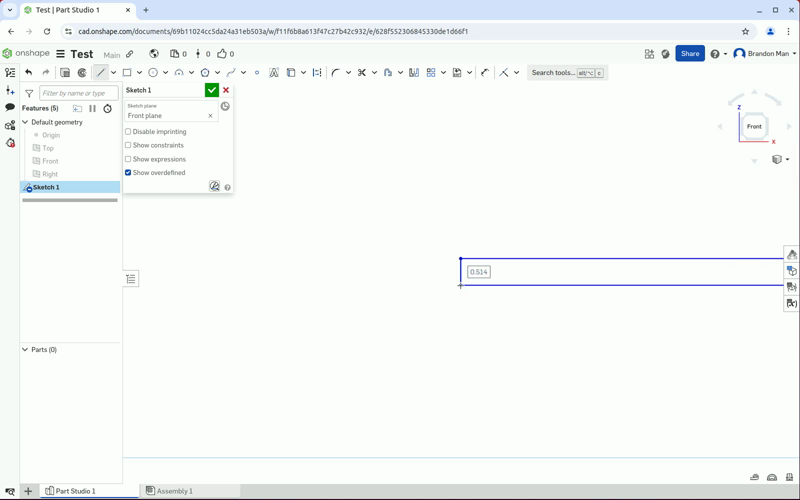
scroll(-6)
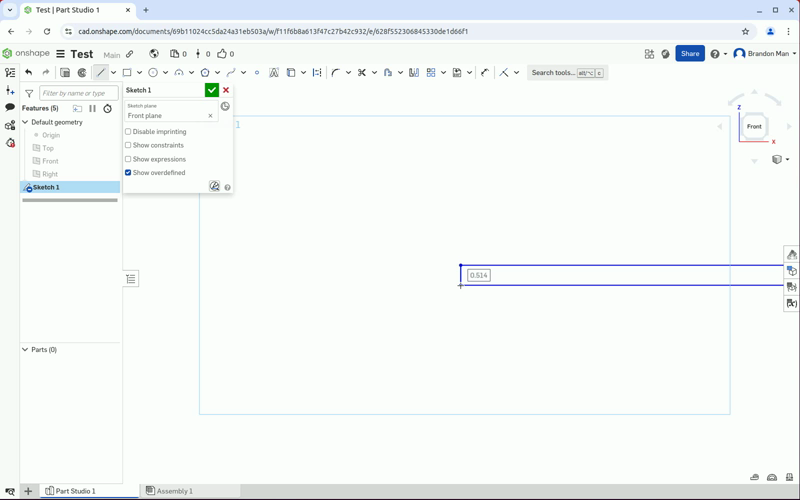
scroll(-6)
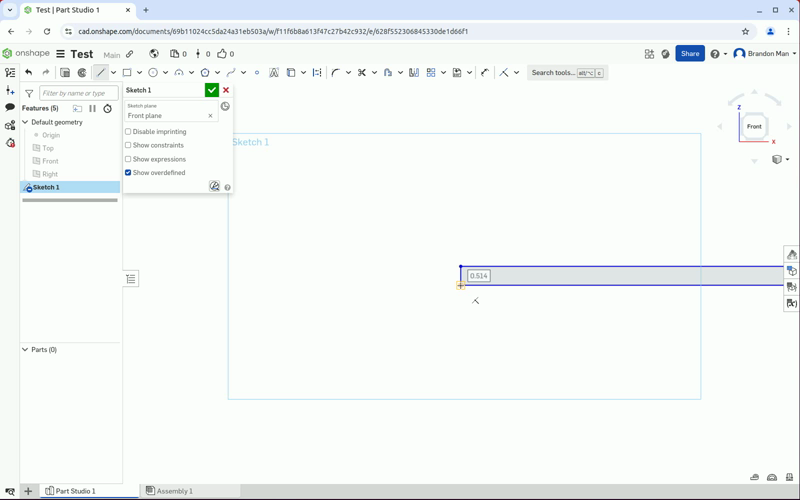
scroll(-6)
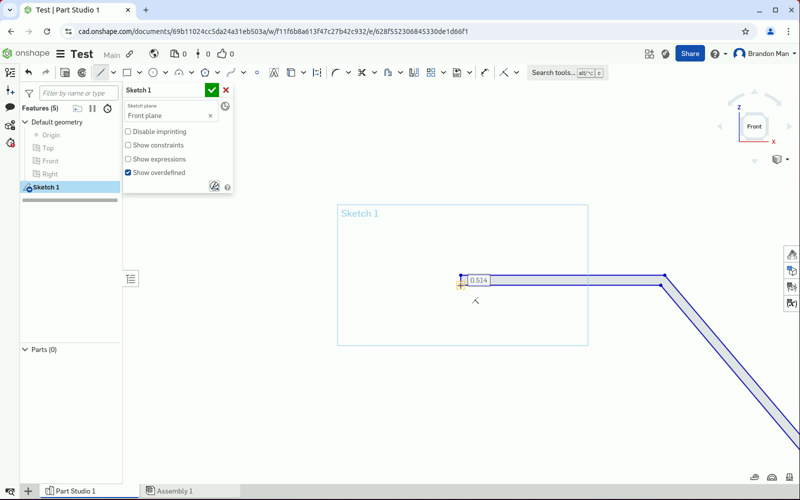
scroll(-6)
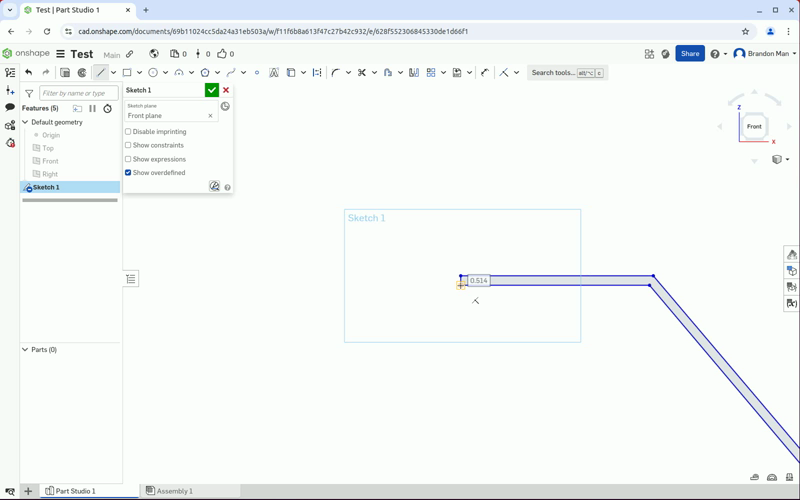
scroll(-6)
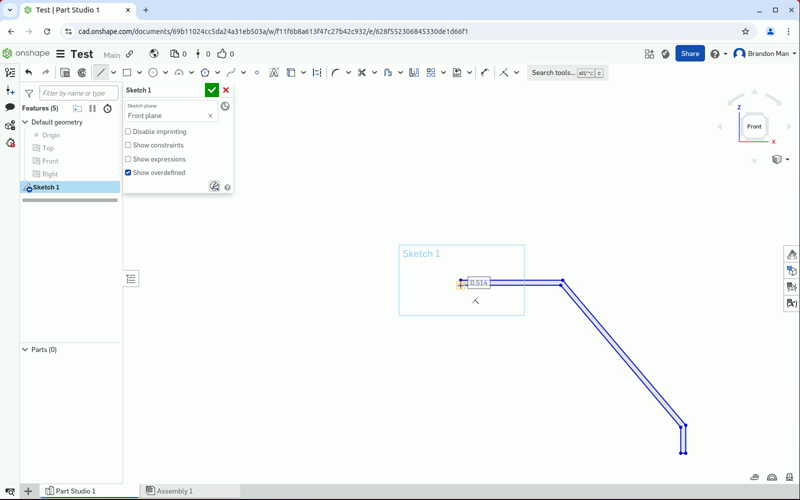
scroll(-6)
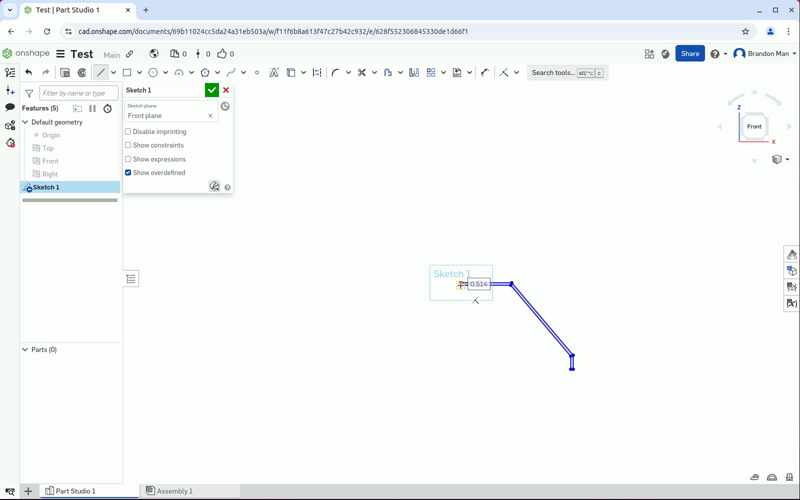
key(esc)
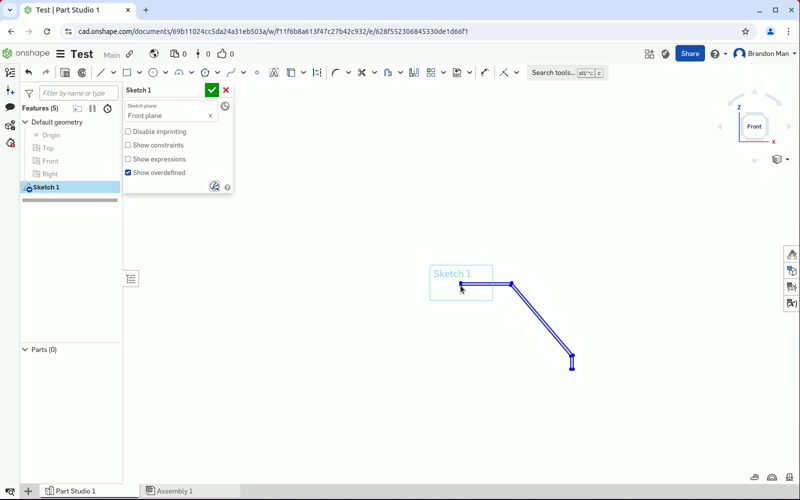
mouse_move(549, 327)
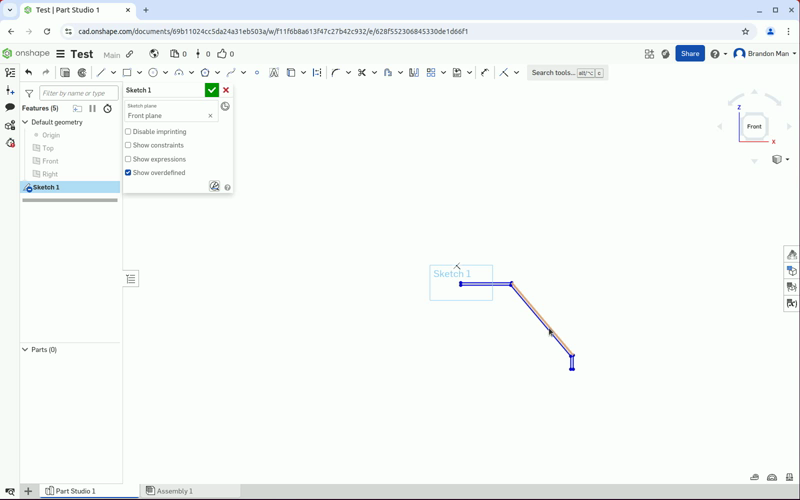
scroll(6)
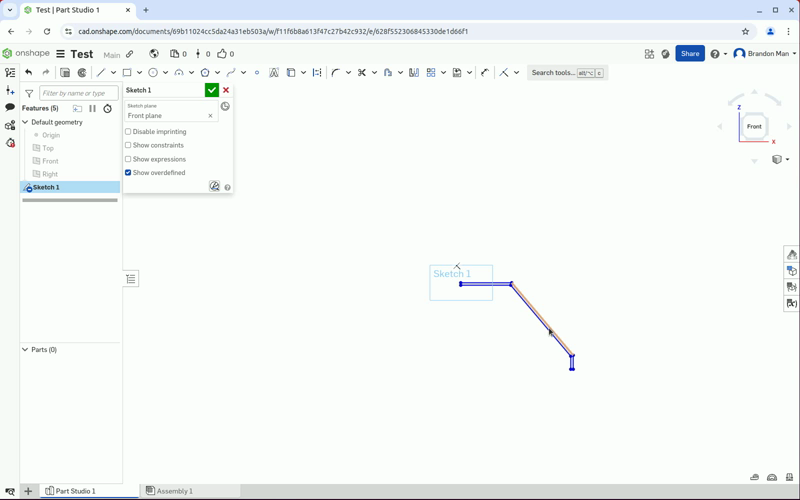
scroll(6)
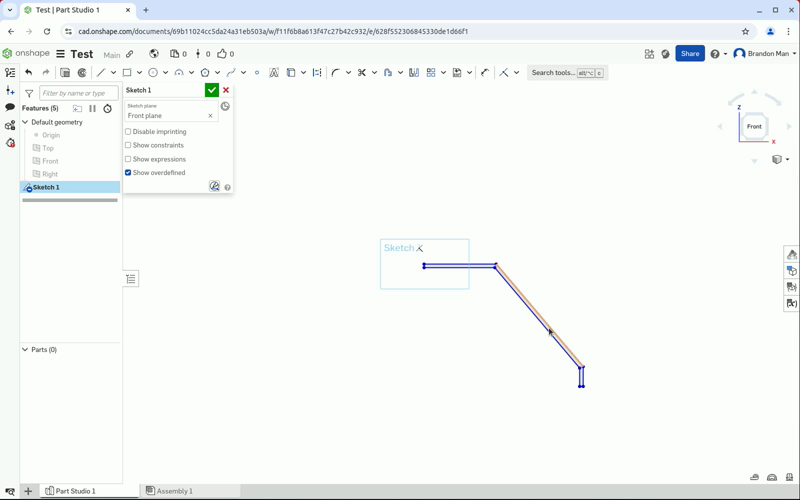
scroll(6)
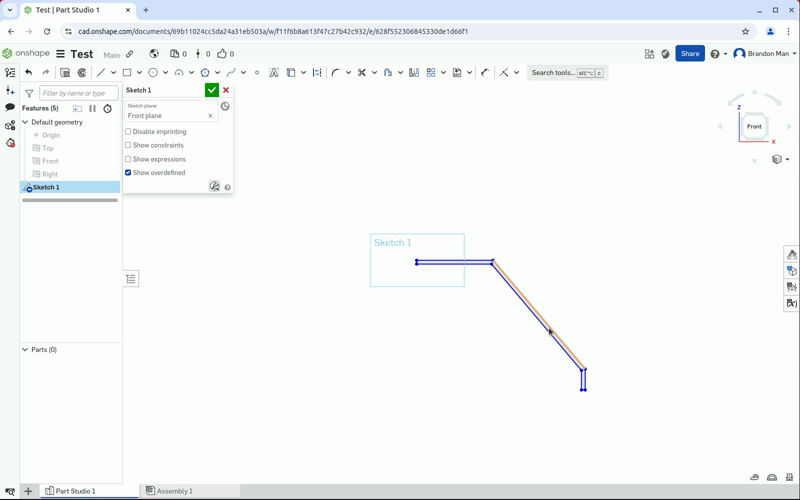
scroll(6)
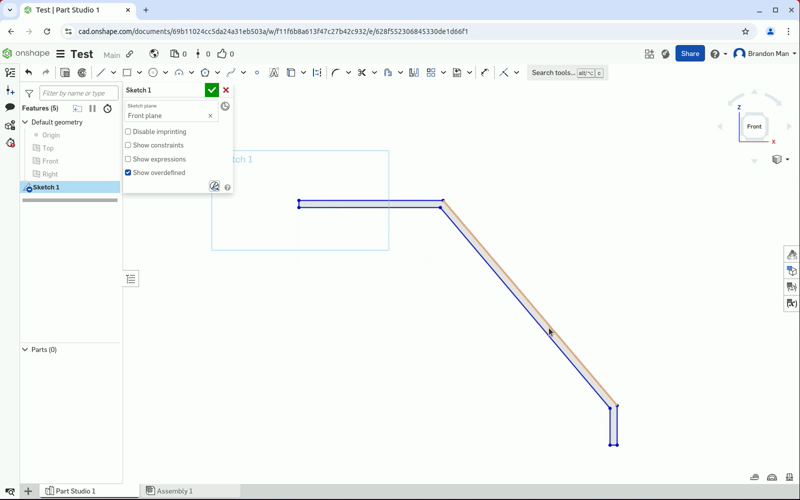
scroll(6)
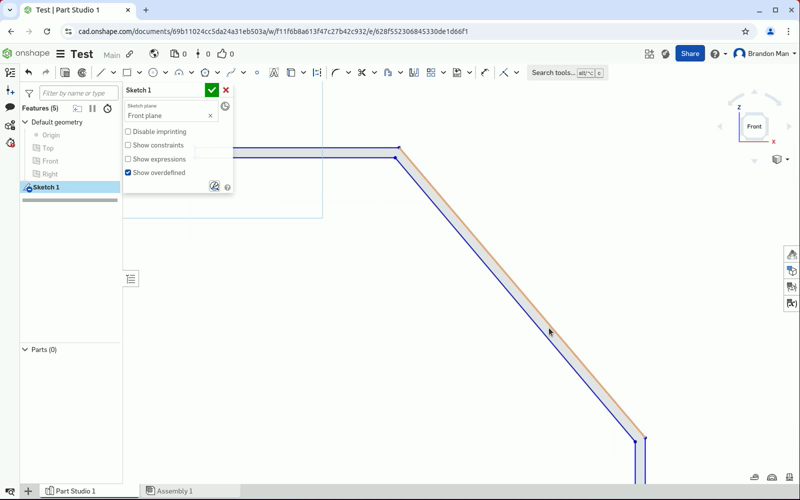
scroll(6)
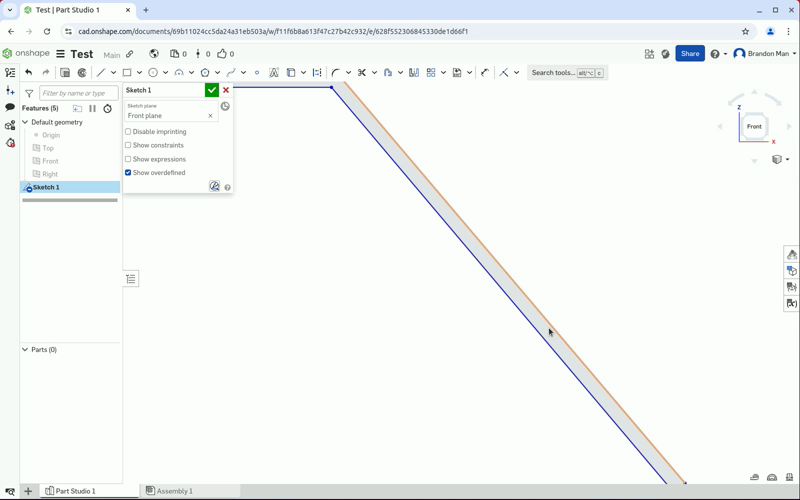
scroll(6)
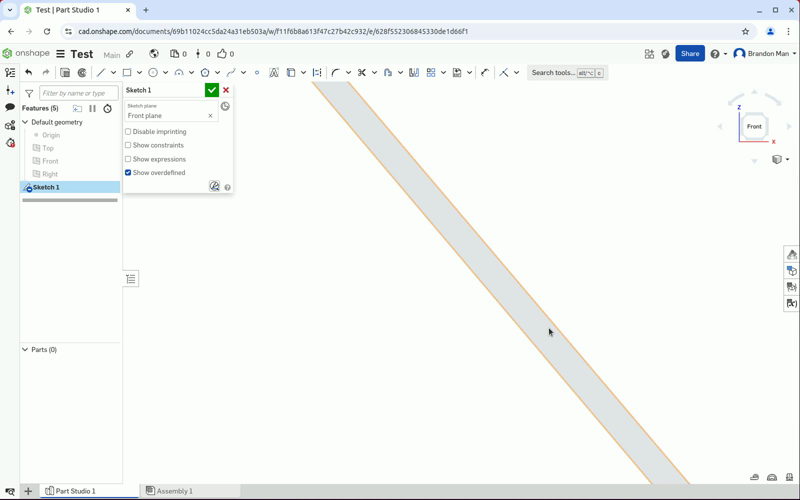
click(549, 327)
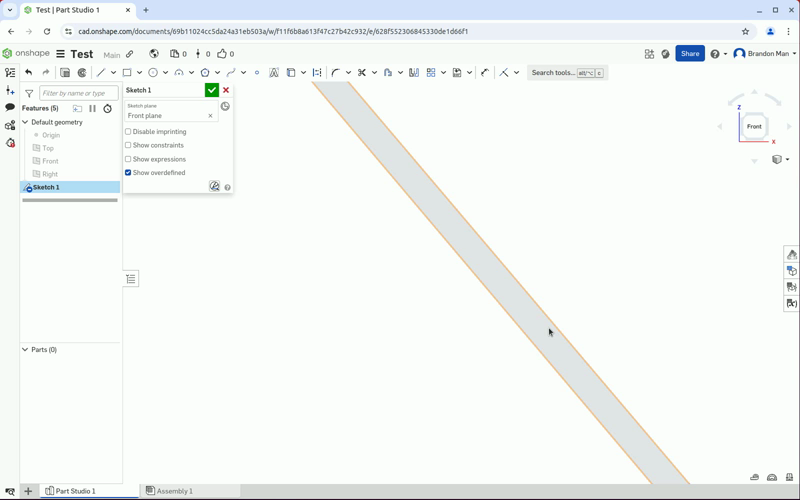
scroll(-6)
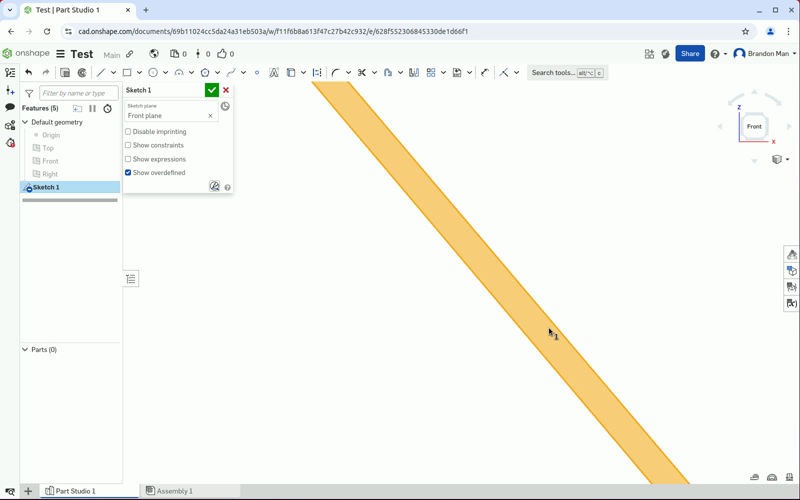
scroll(-6)
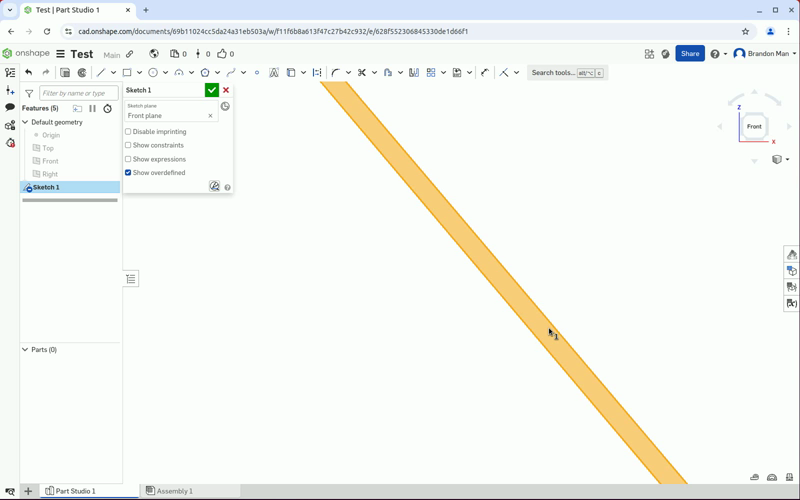
scroll(-6)
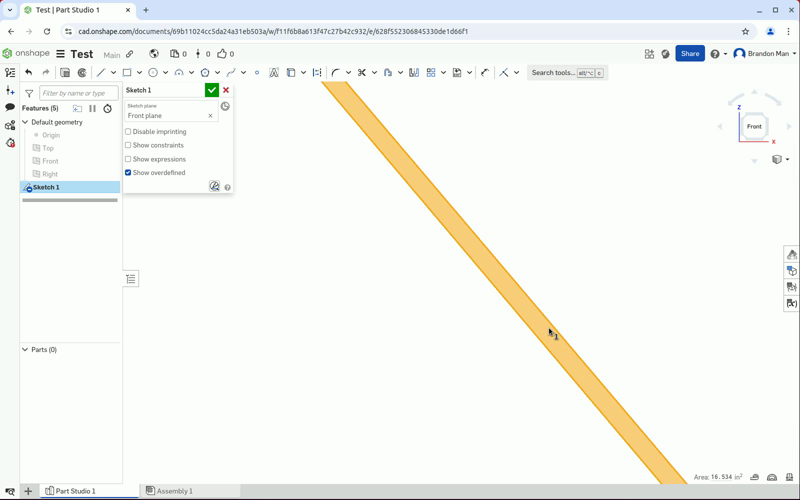
scroll(-6)
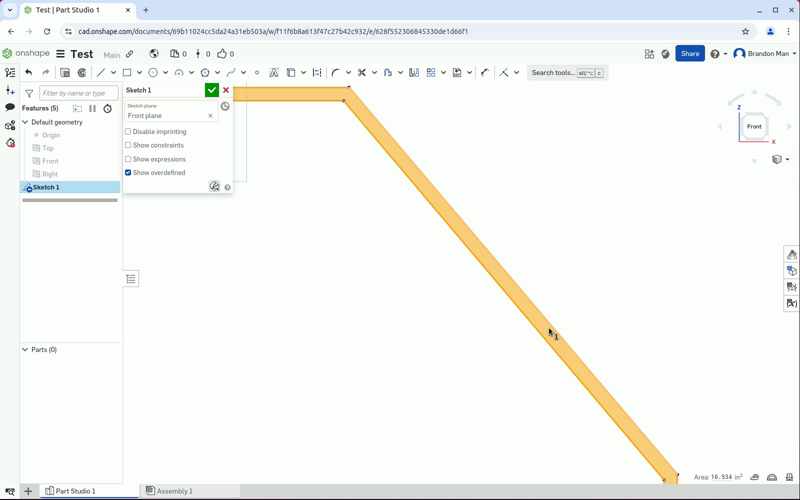
scroll(-6)
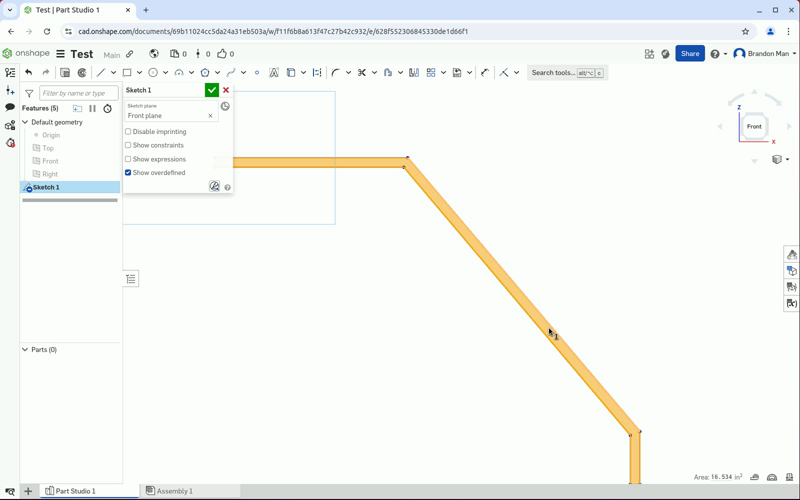
scroll(-6)
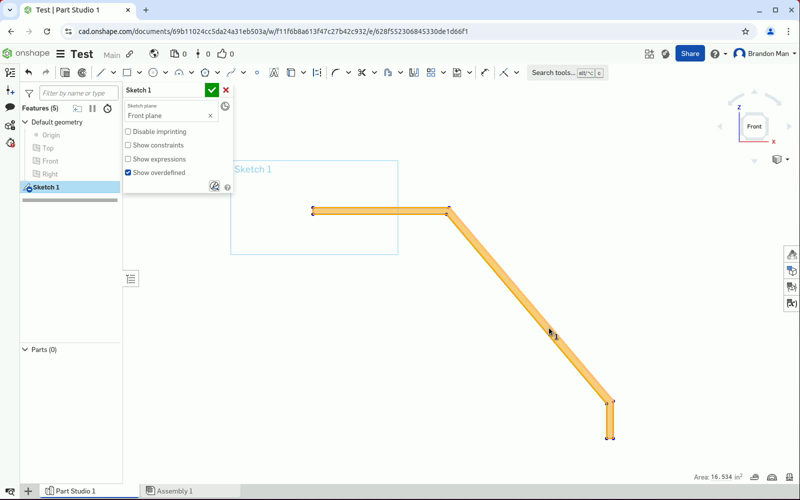
scroll(-6)
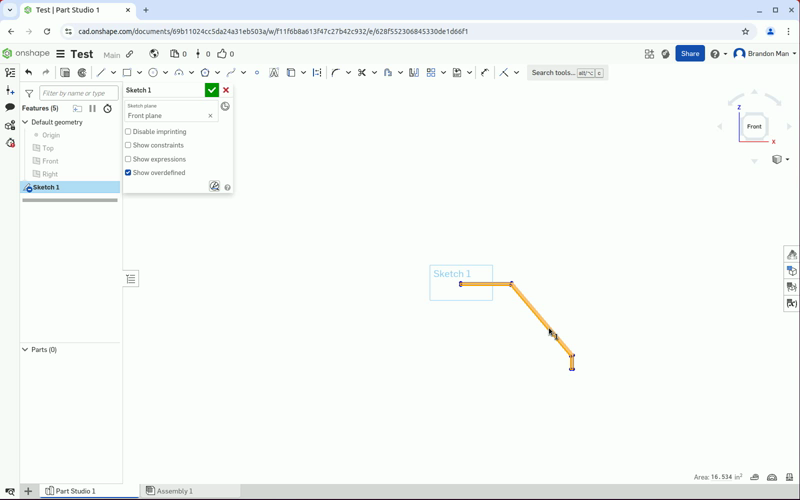
mouse_move(73, 352)
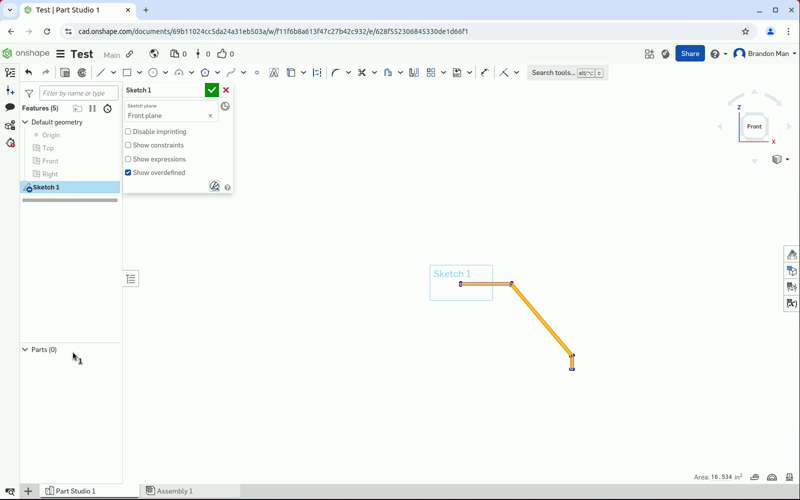
key(shift+y)
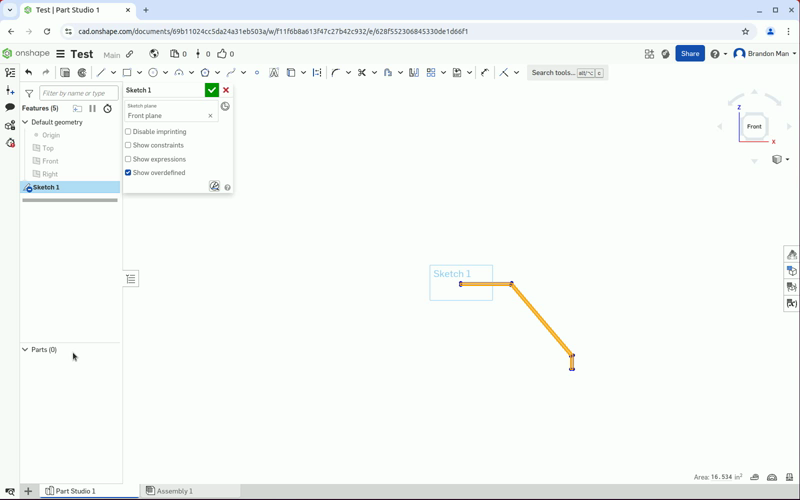
key(shift+e)
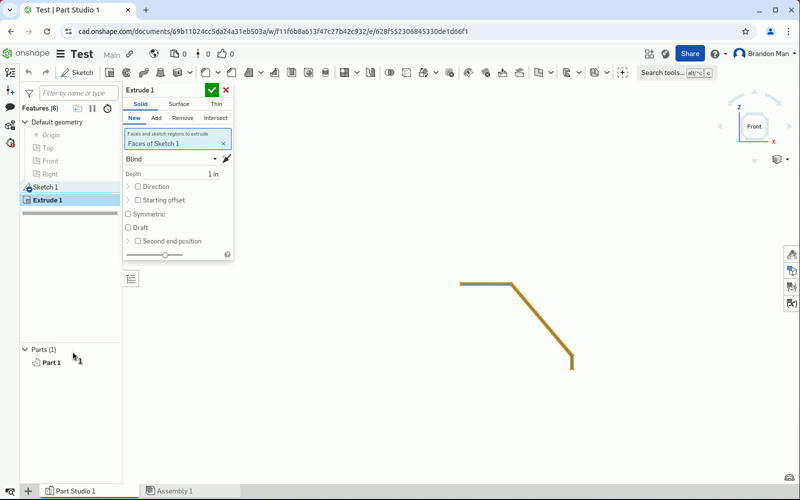
mouse_move(143, 106)
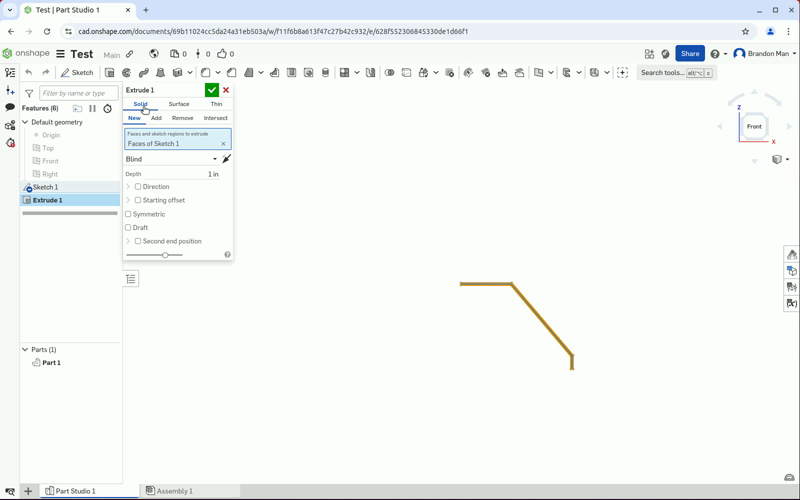
click(143, 106)
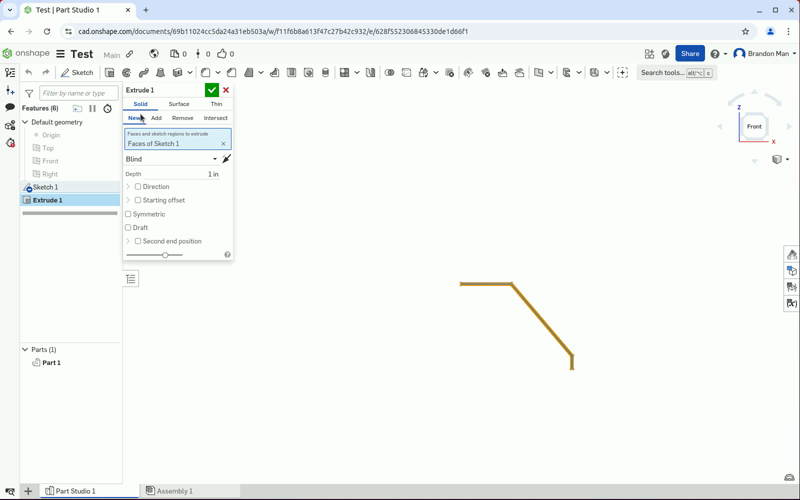
mouse_move(137, 120)
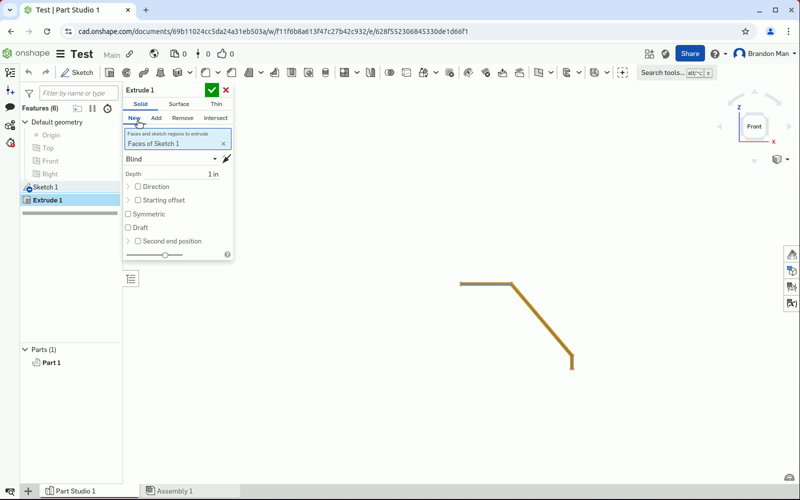
click(137, 120)
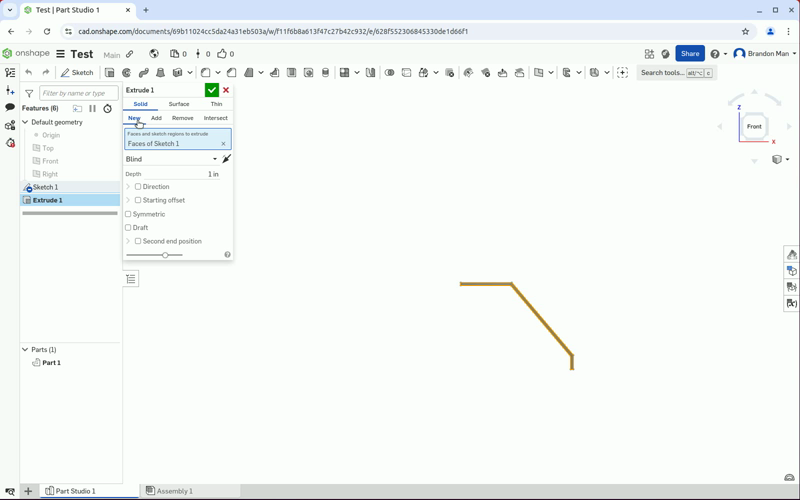
key(tab, 4)
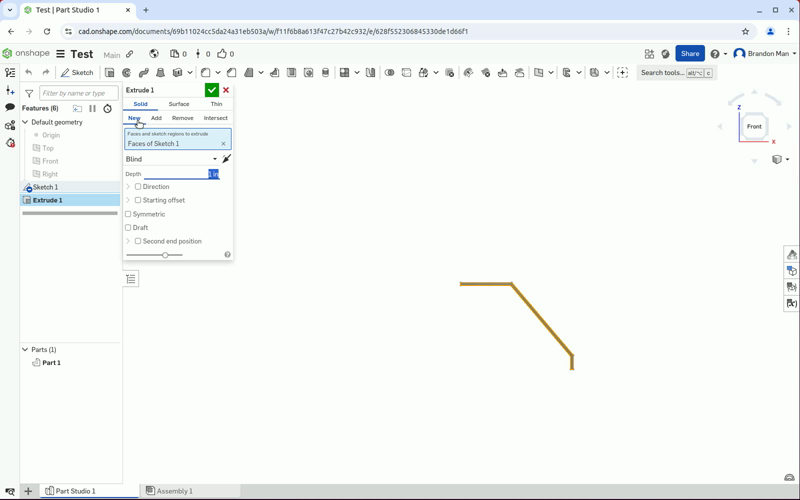
text(7.221)
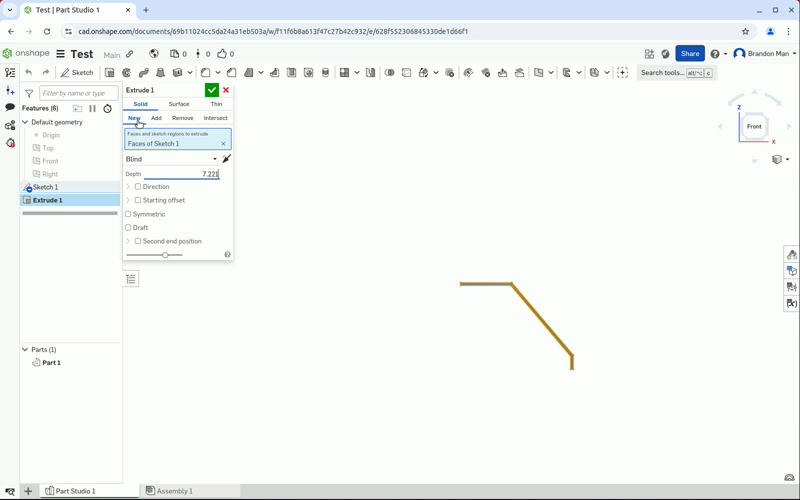
key(enter)
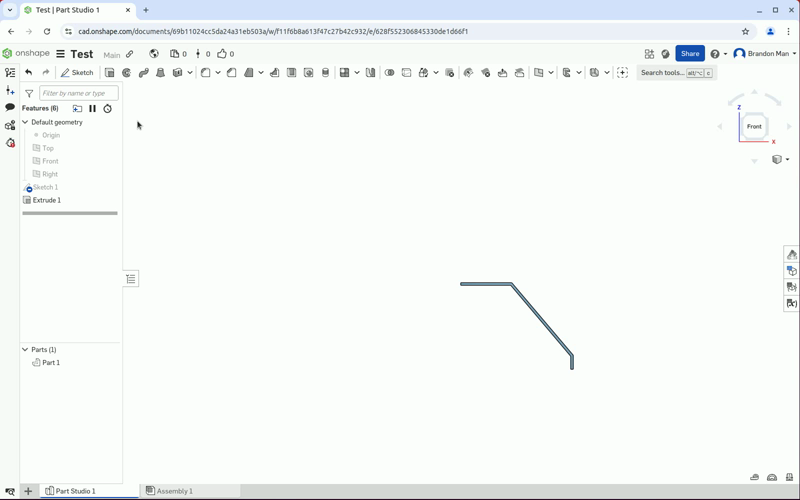
key(shift+h)
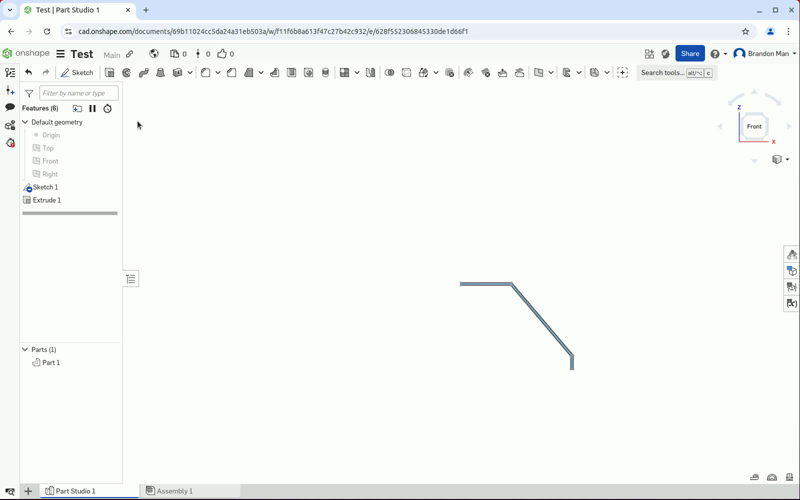
key(shift+h)
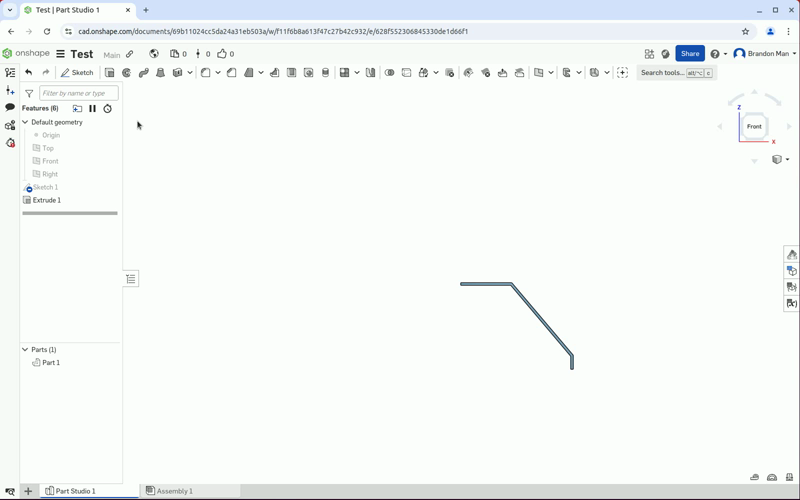
mouse_move(73, 189)
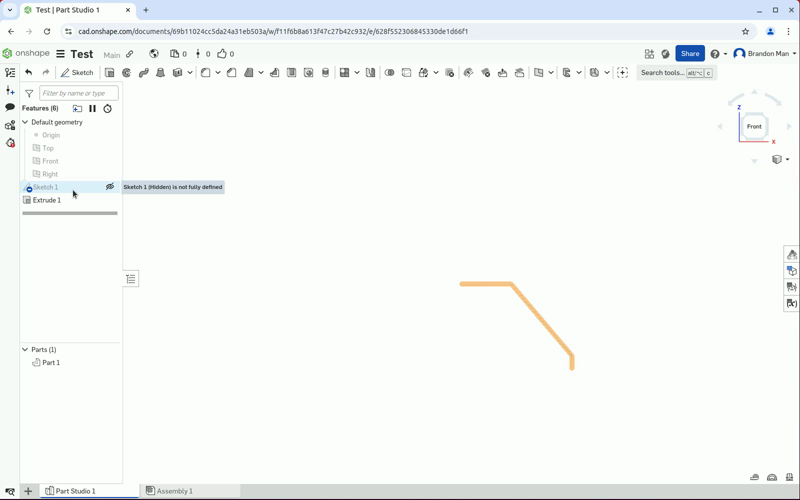
click(73, 189)
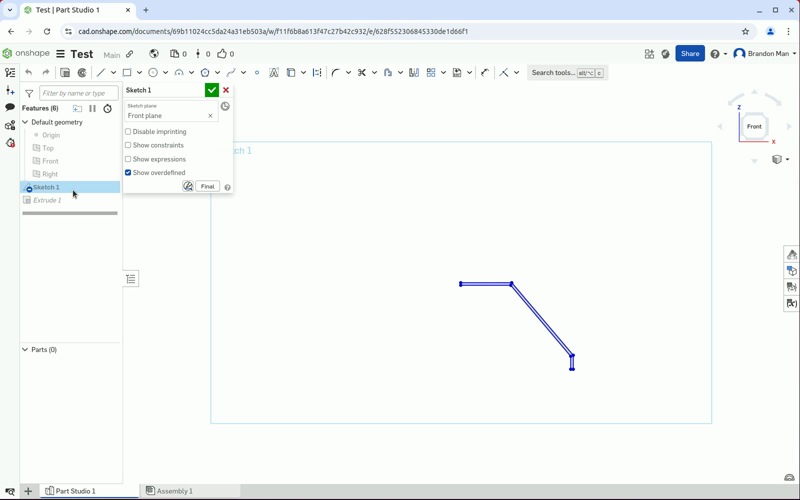
mouse_move(229, 92)
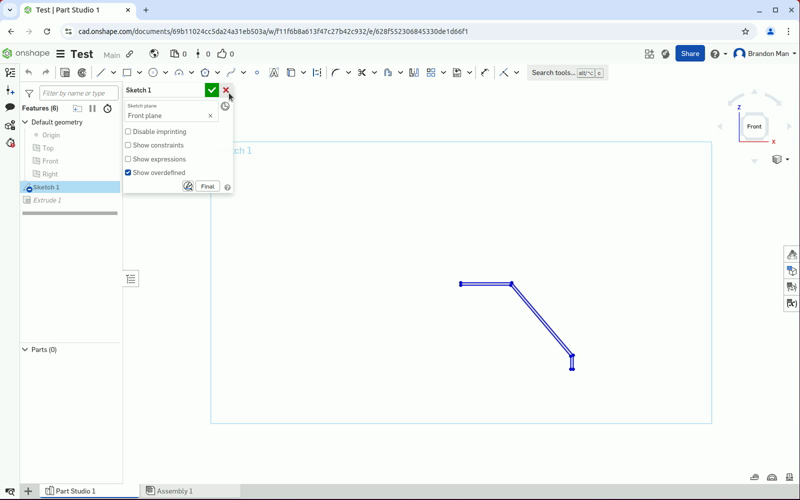
click(229, 92)
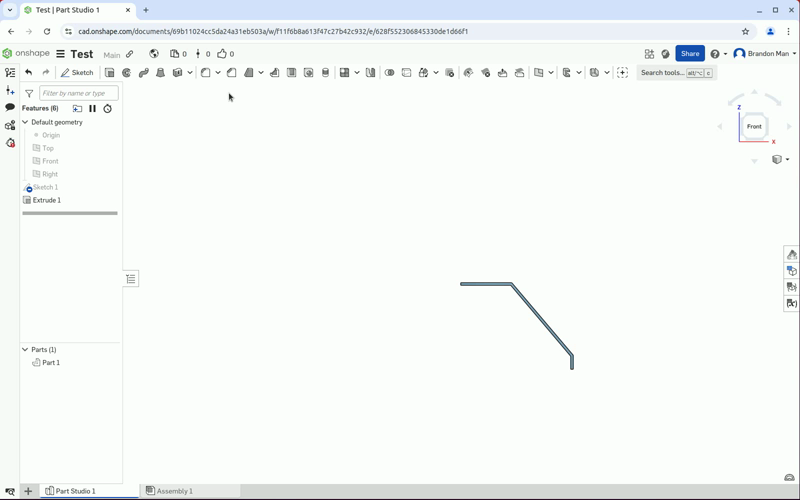
mouse_move(73, 352)
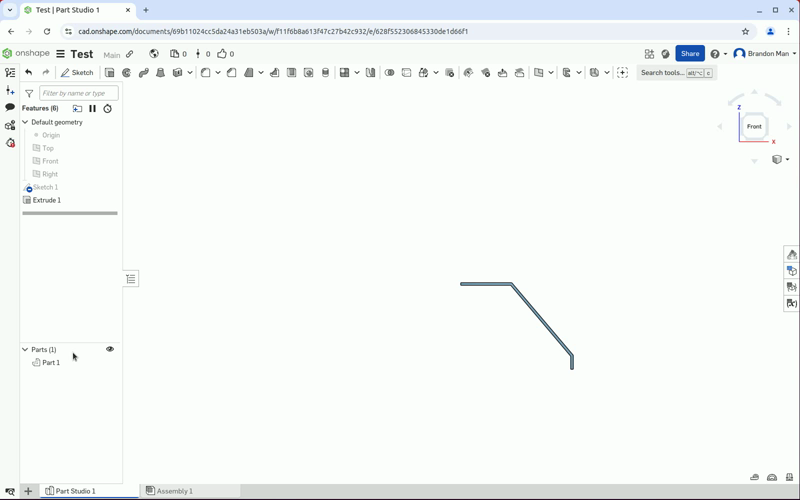
key(y)
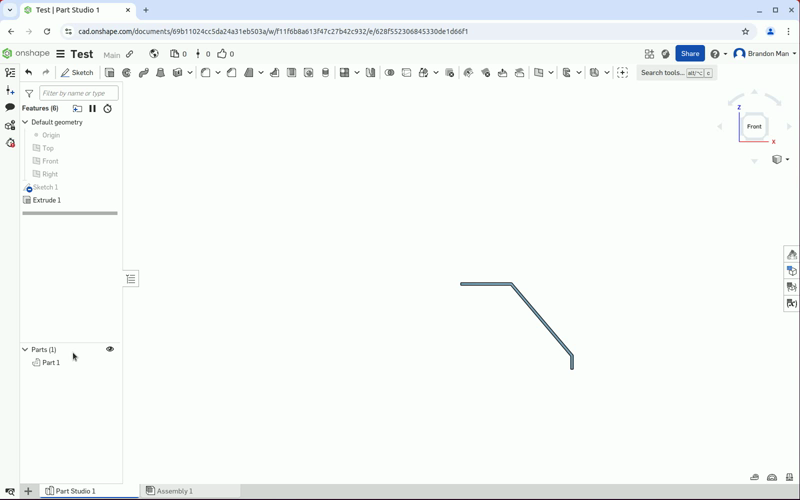
key(shift+p)
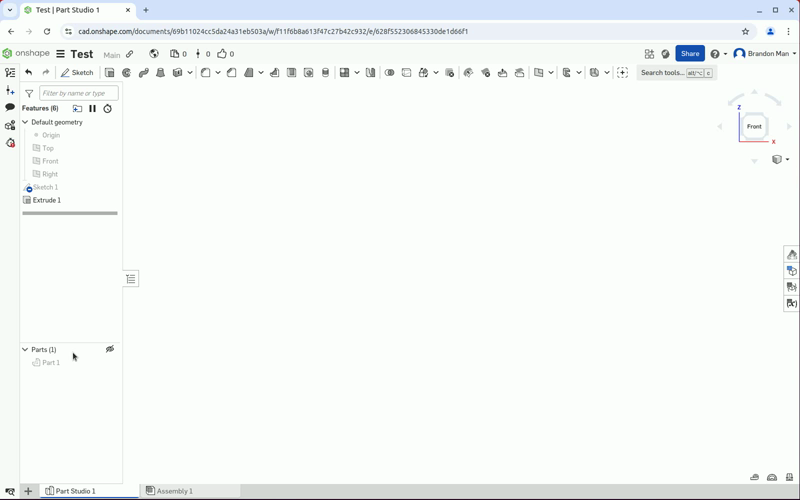
key(space)
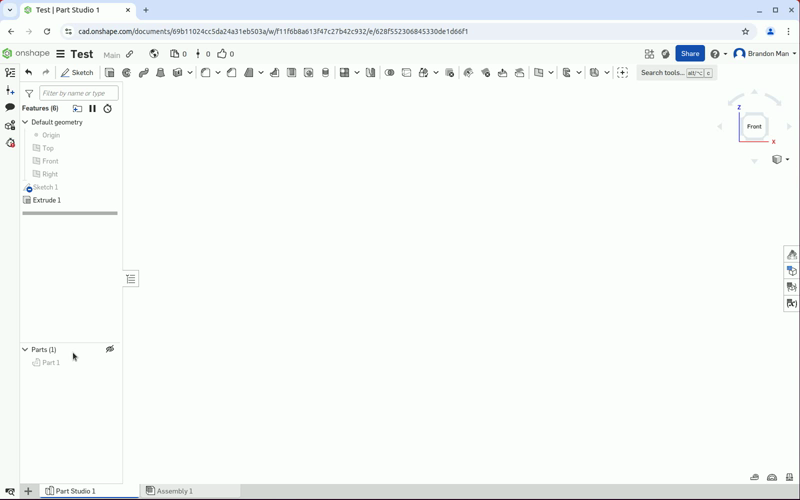
key_down(shift)
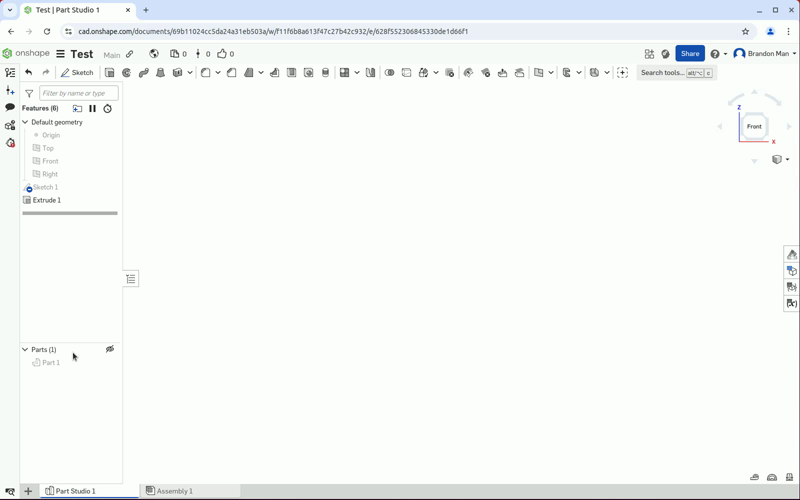
key(down)
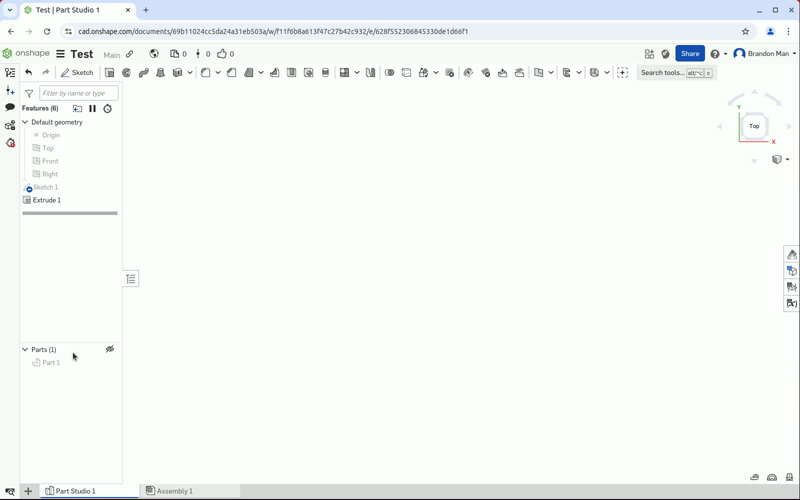
key_up(shift)
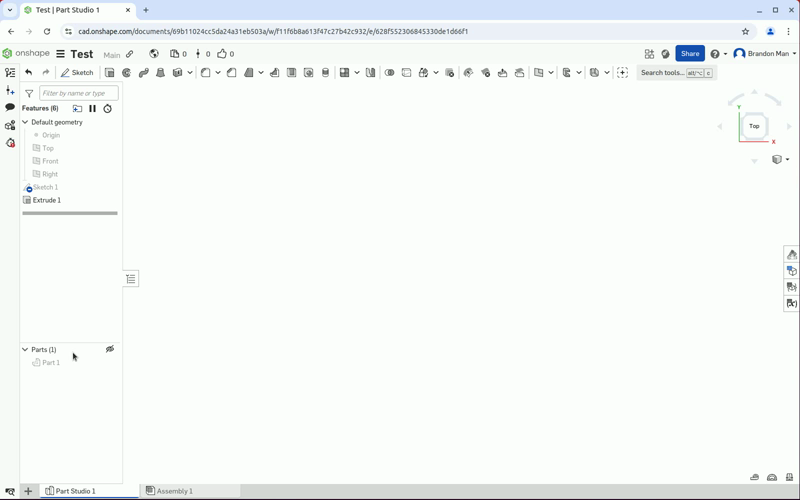
mouse_move(73, 352)
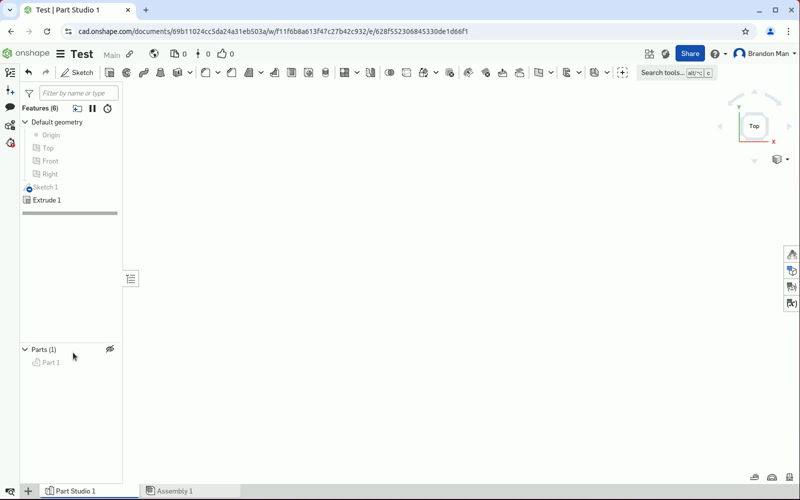
key(shift+y)
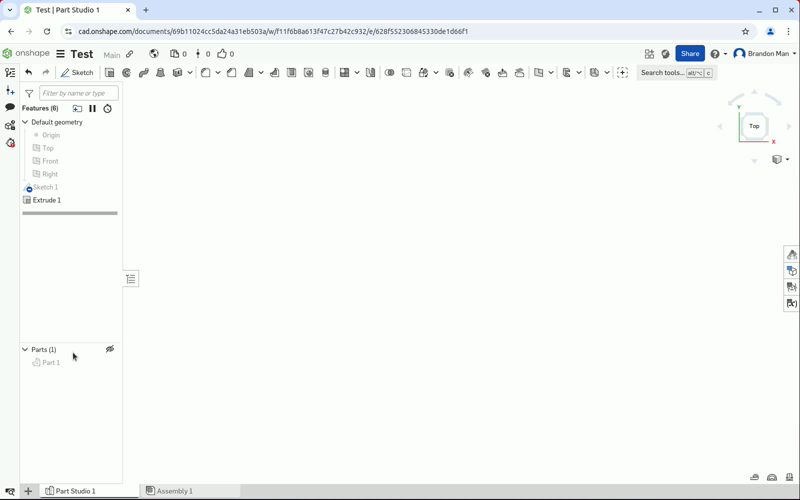
key(shift+s)
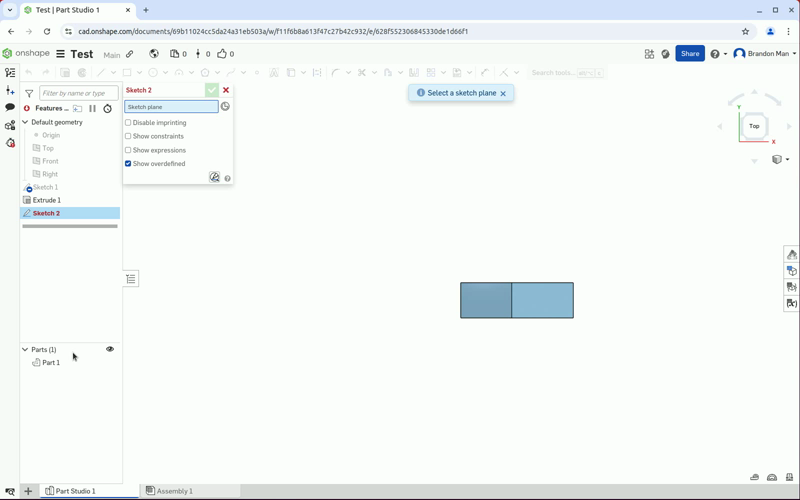
mouse_move(73, 150)
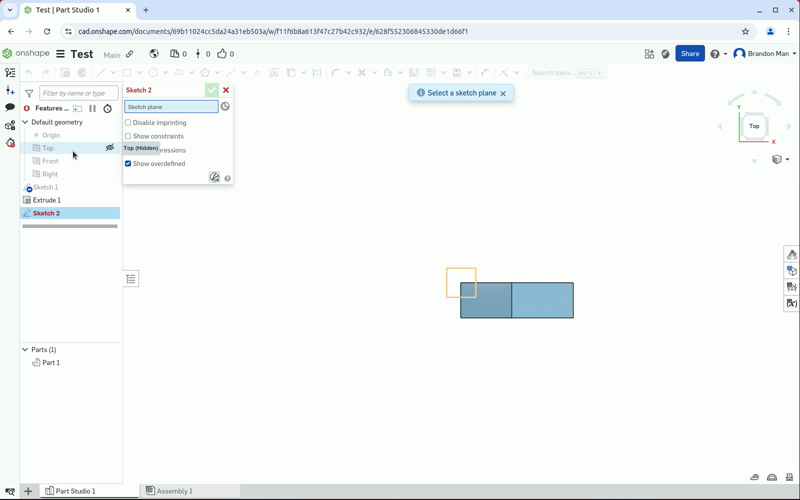
click(73, 150)
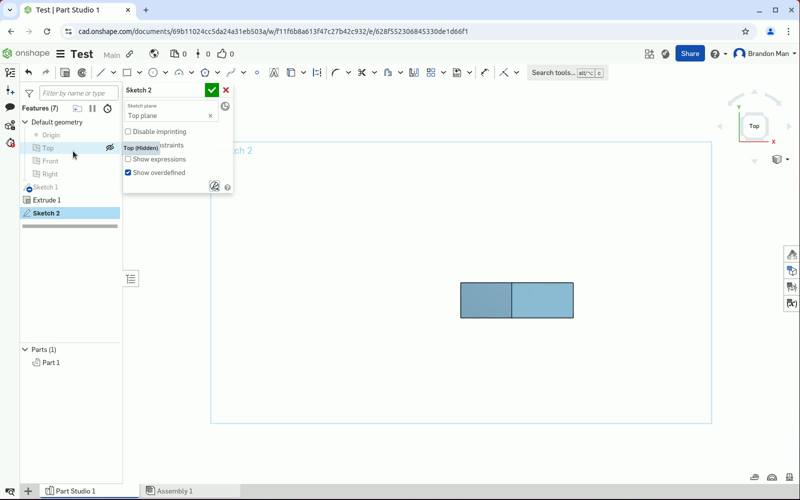
mouse_move(73, 352)
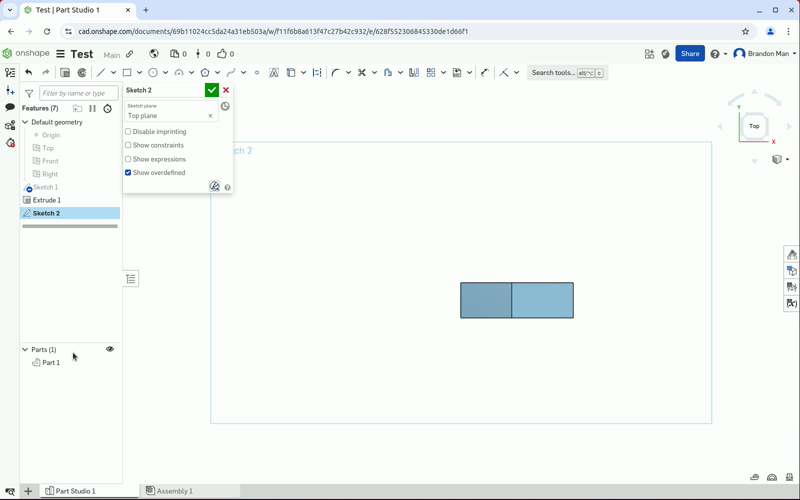
key(y)
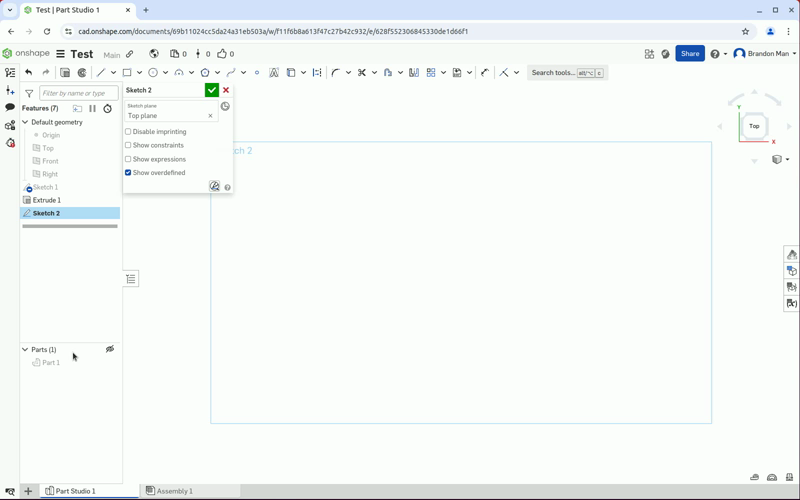
key(l)
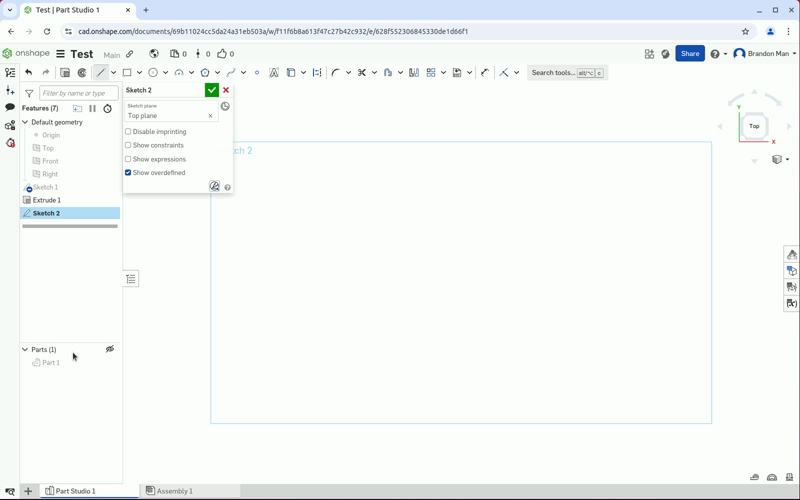
key_down(shift)
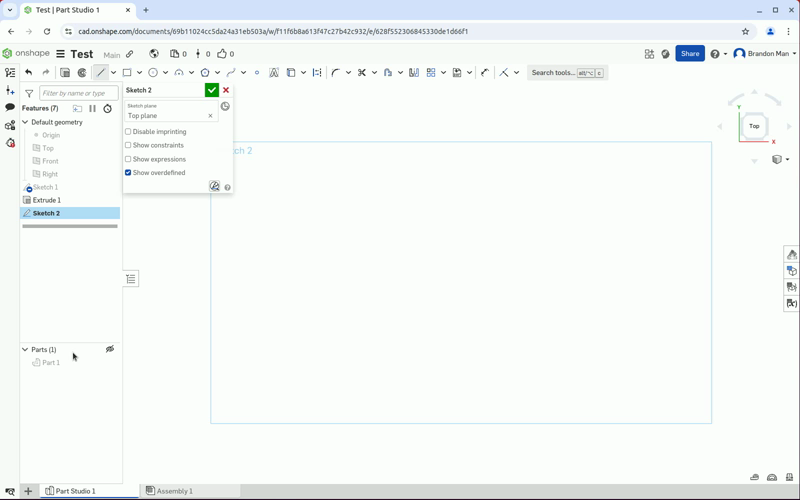
mouse_move(511, 318)
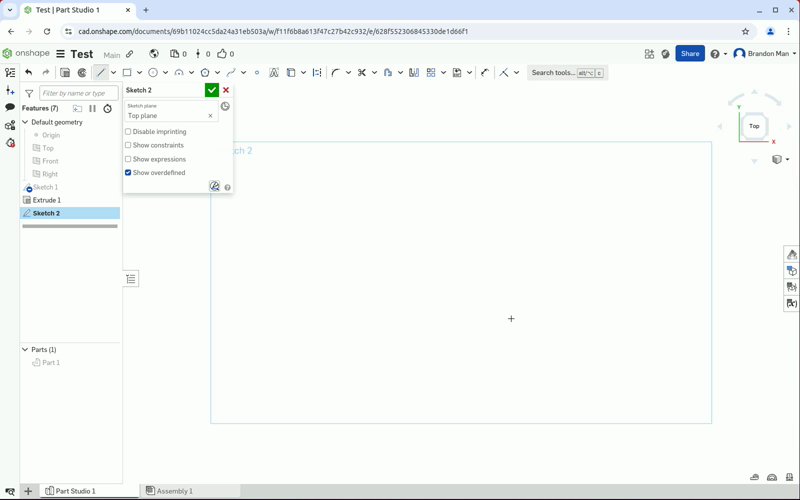
click(511, 318)
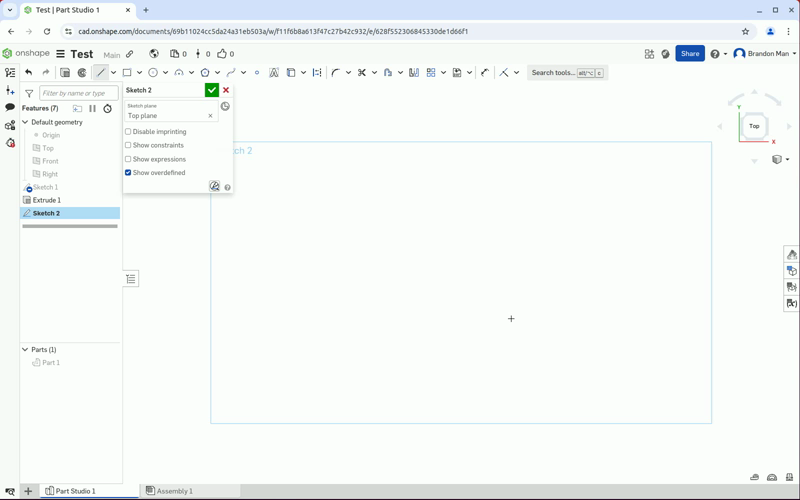
key_up(shift)
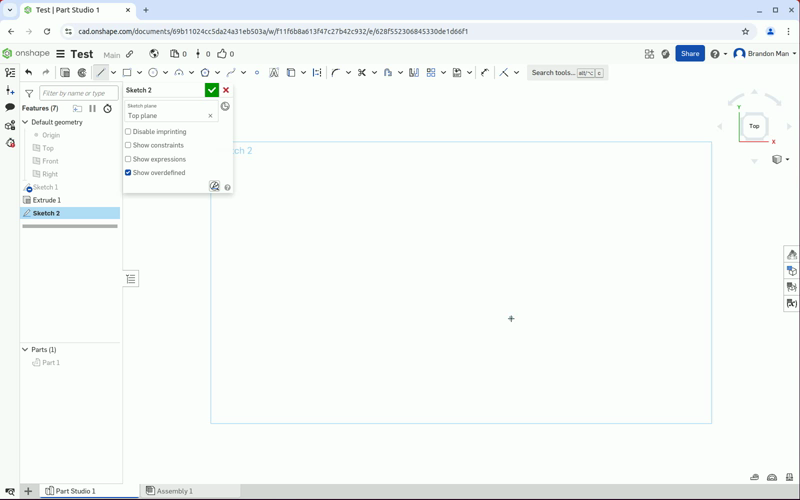
key_down(shift)
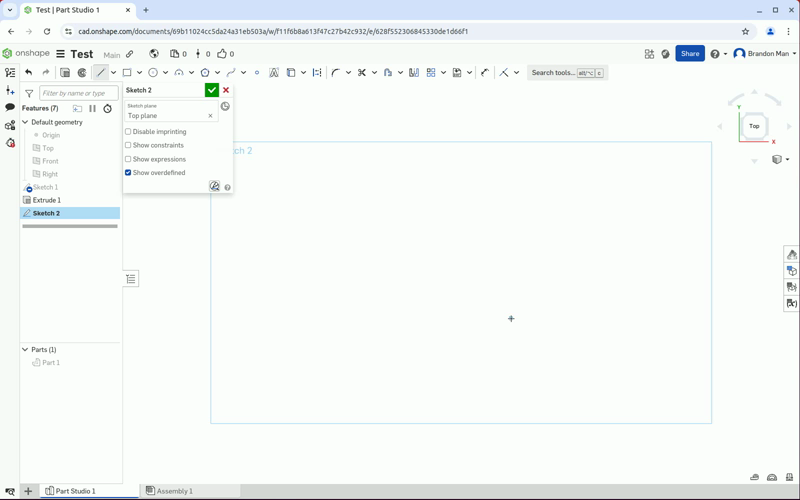
mouse_move(573, 318)
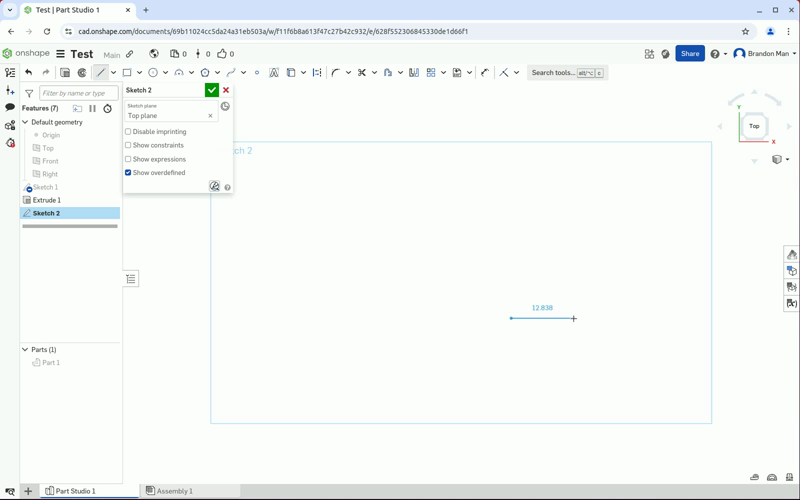
click(573, 318)
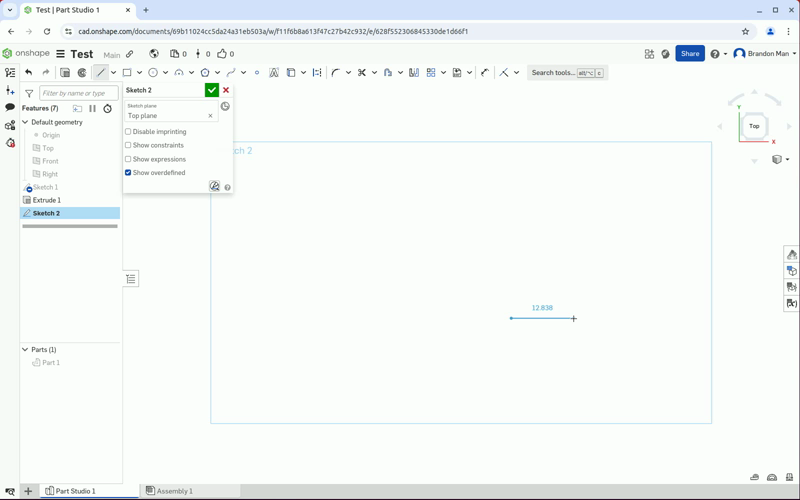
key_up(shift)
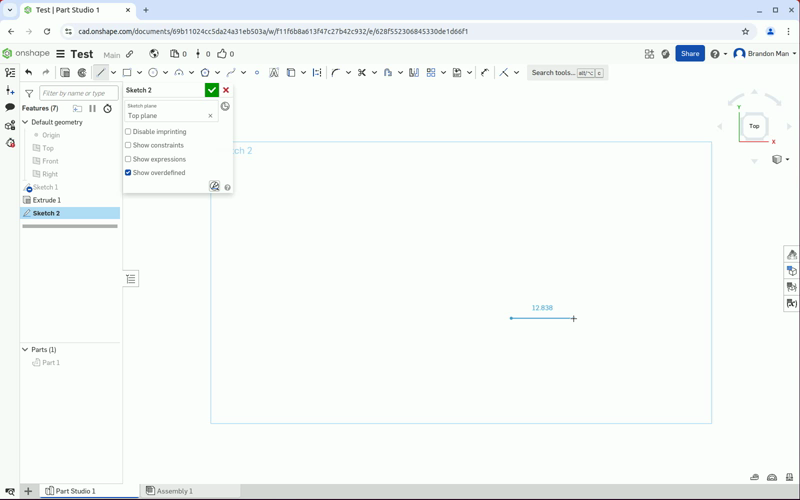
key_down(shift)
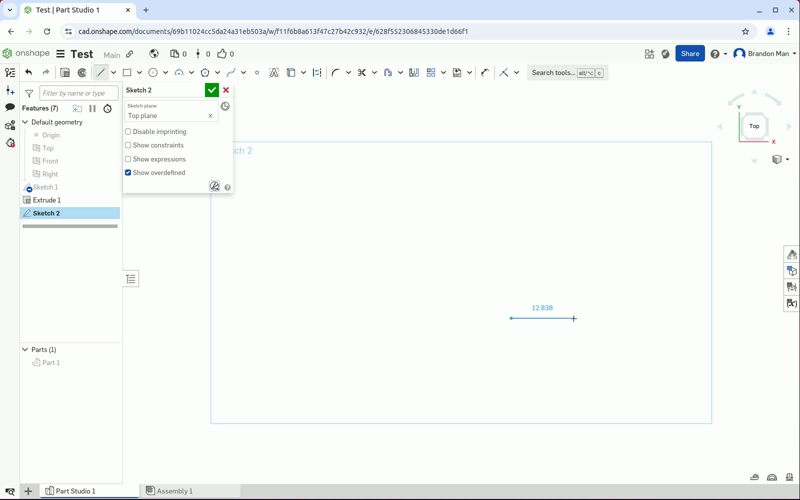
mouse_move(589, 318)
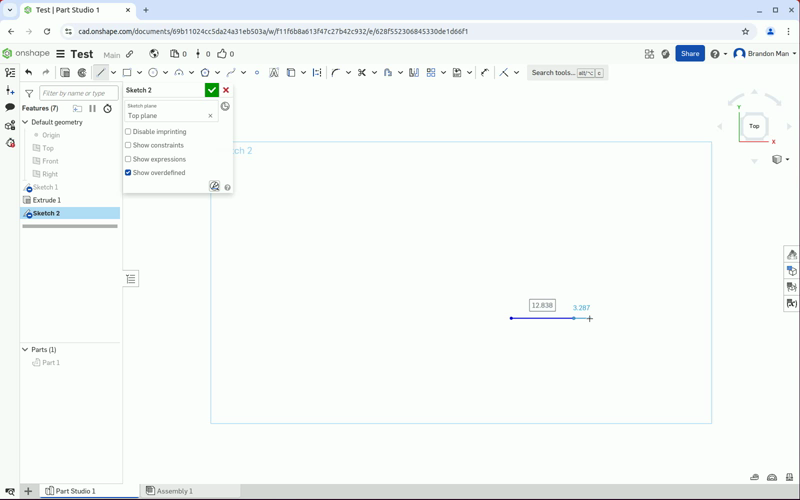
mouse_move(573, 297)
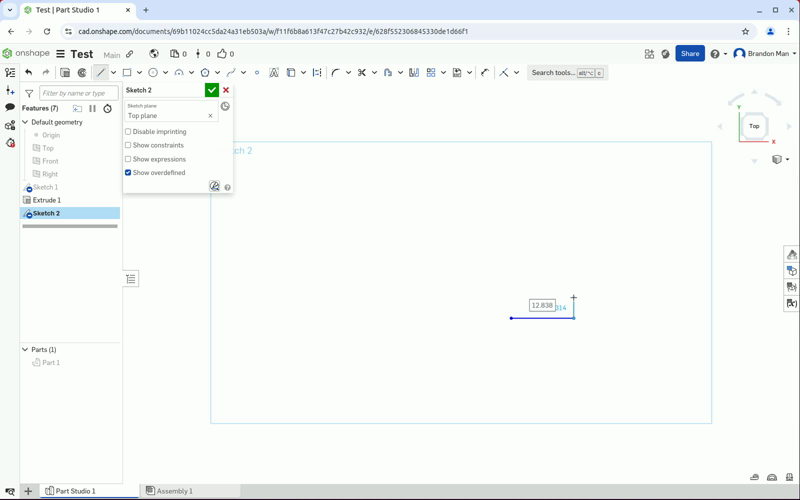
click(573, 297)
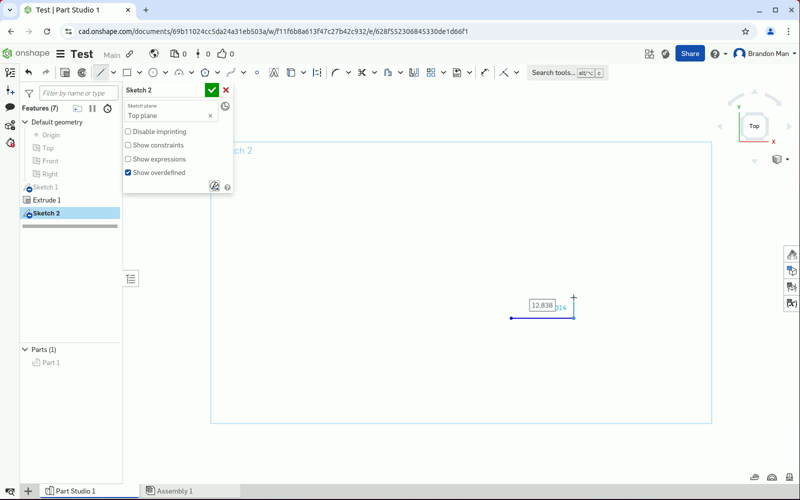
key_up(shift)
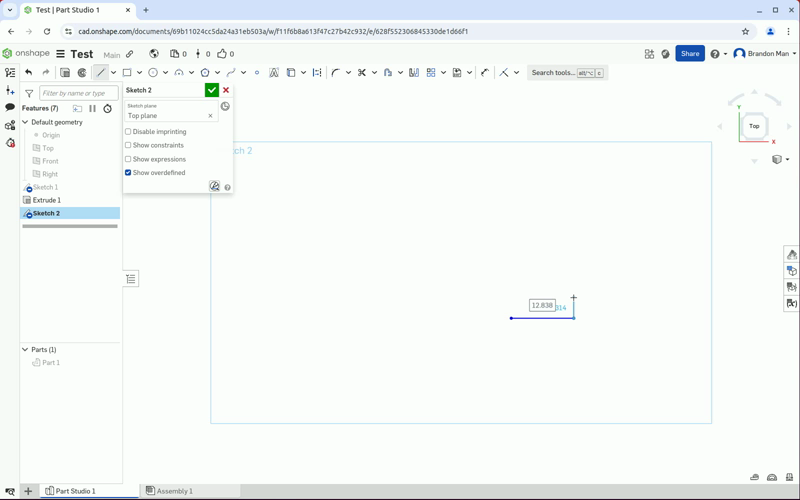
key_down(shift)
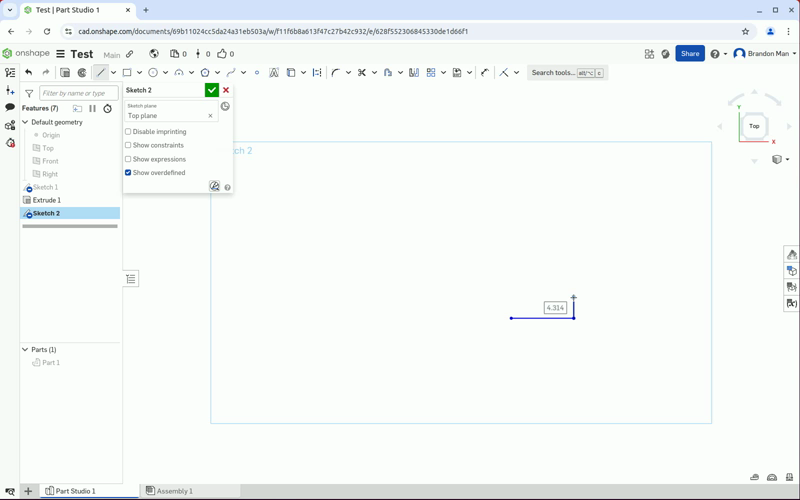
mouse_move(511, 318)
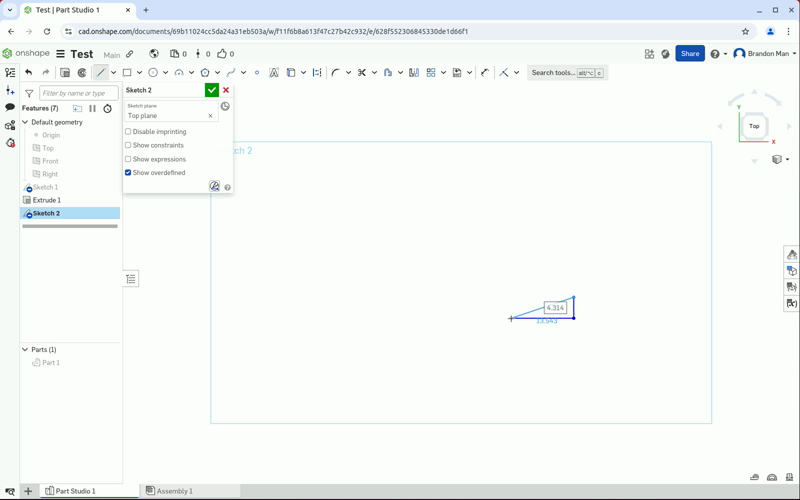
key_up(shift)
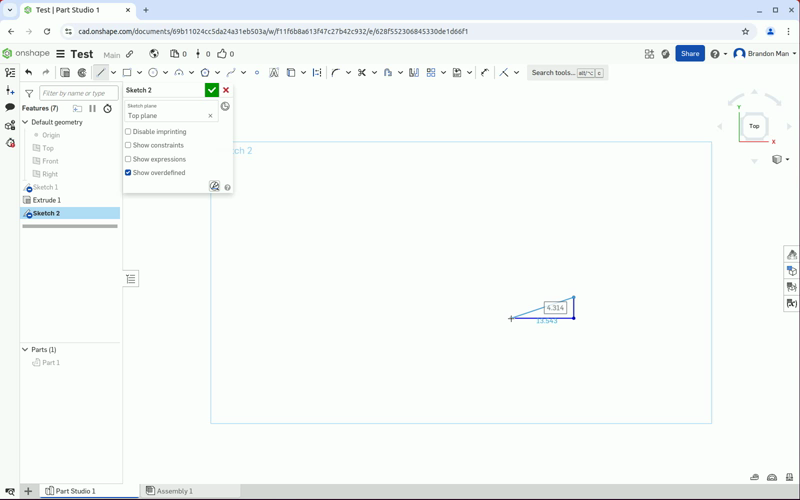
click(511, 318)
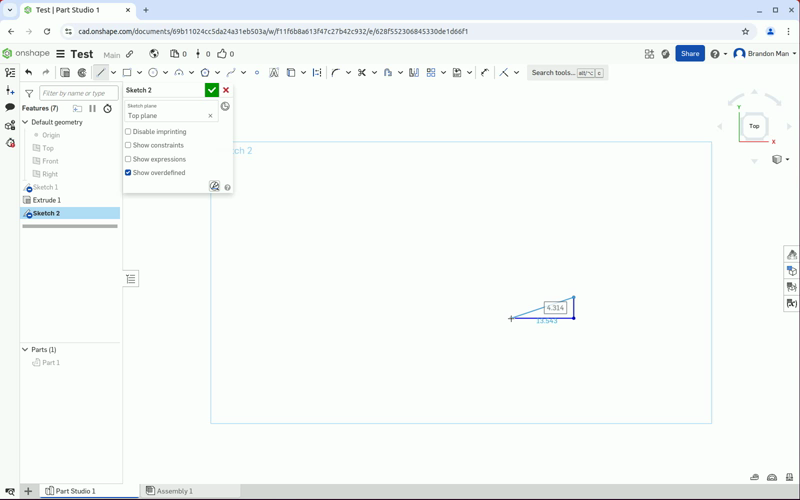
key(esc)
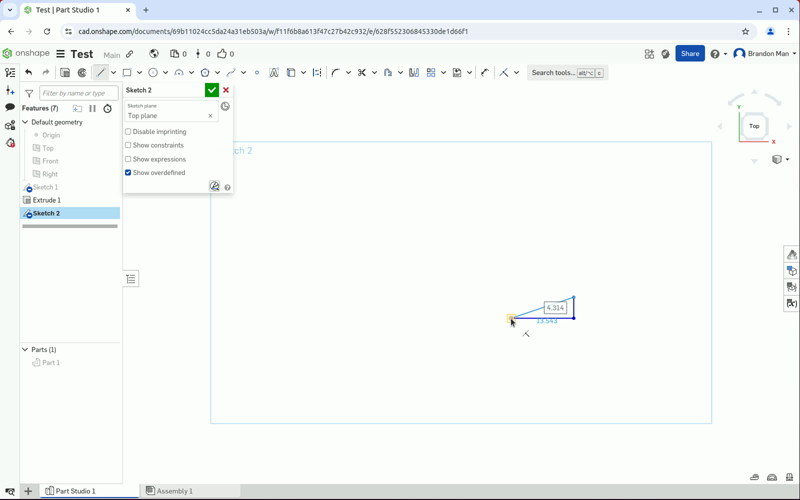
mouse_move(536, 315)
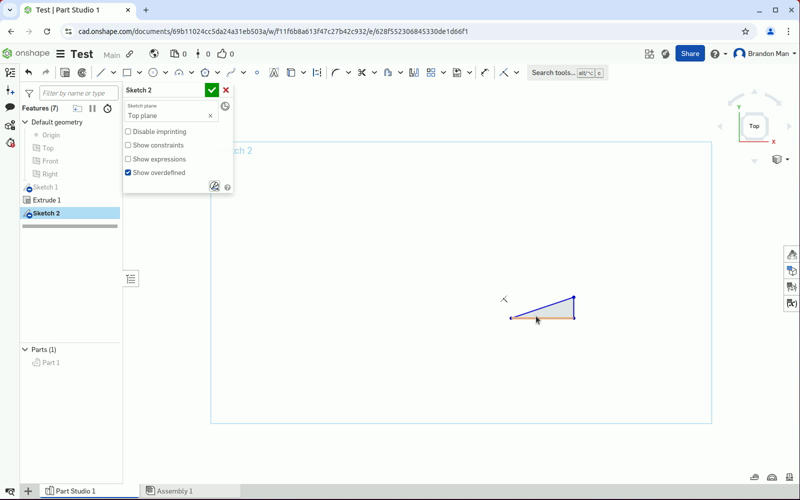
scroll(6)
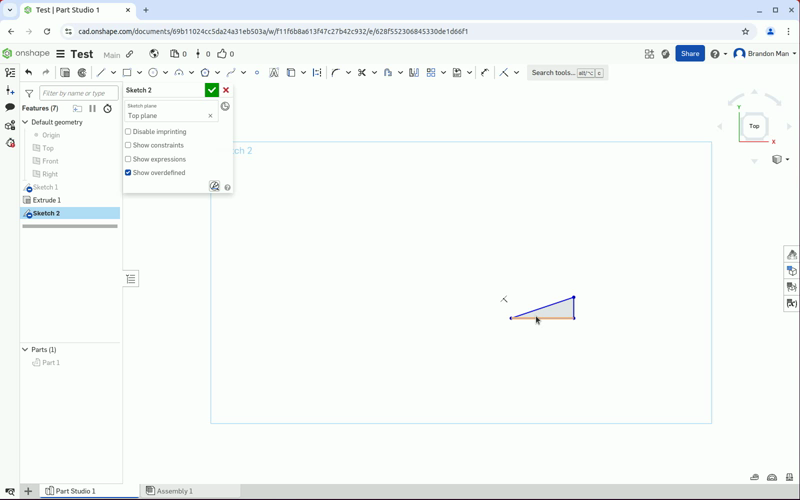
scroll(6)
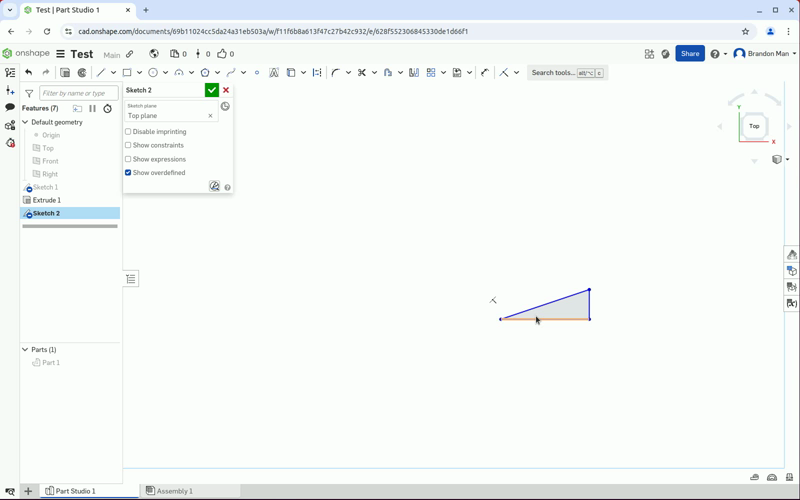
scroll(6)
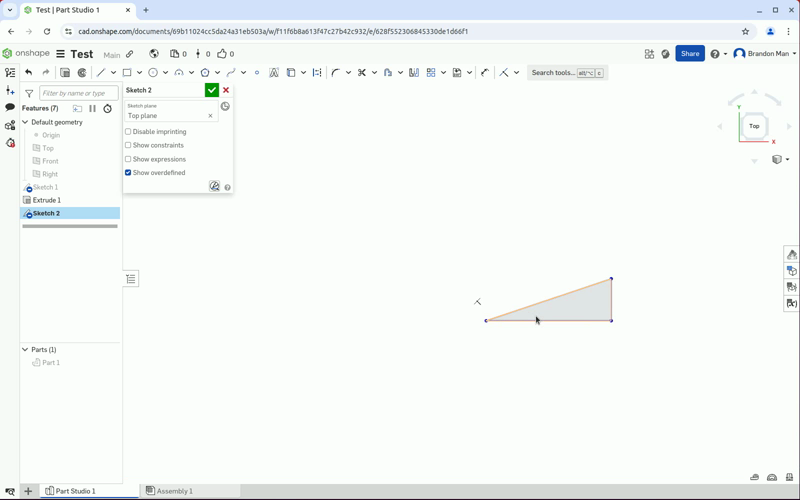
scroll(6)
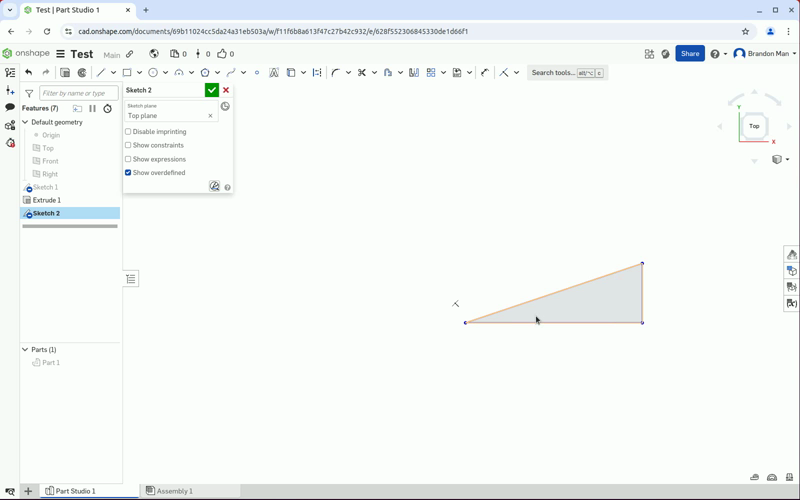
scroll(6)
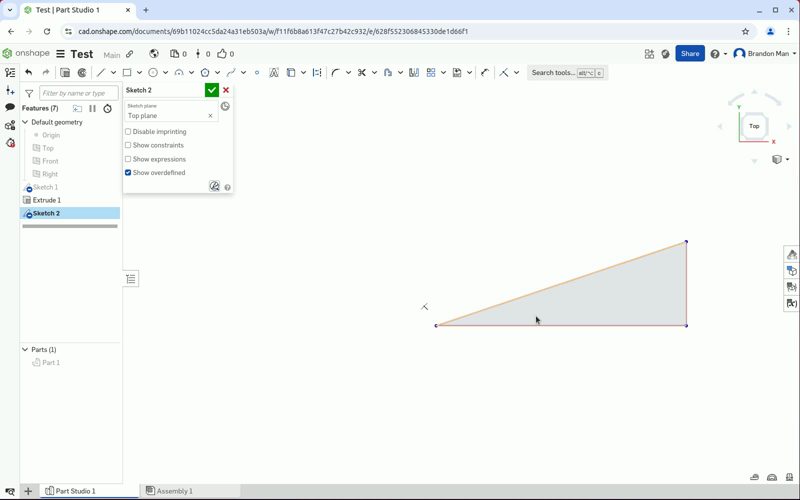
scroll(6)
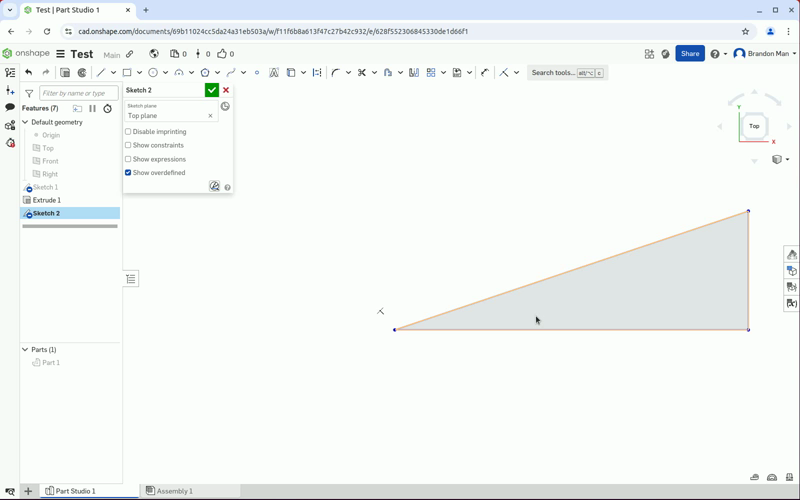
scroll(6)
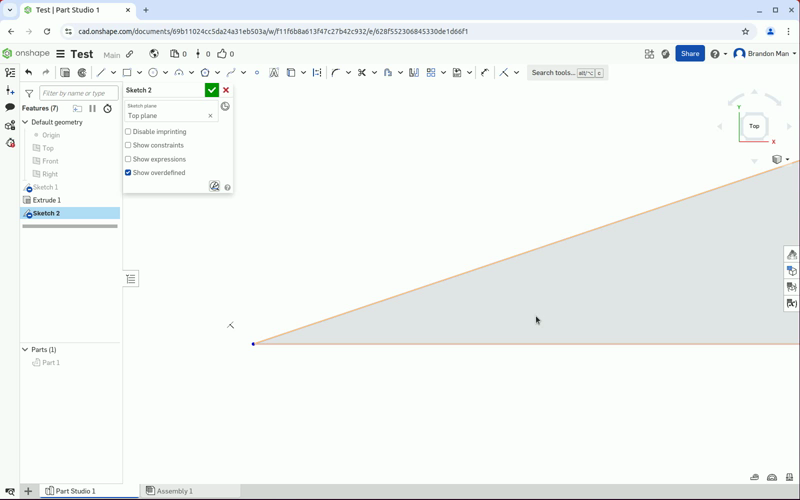
click(536, 315)
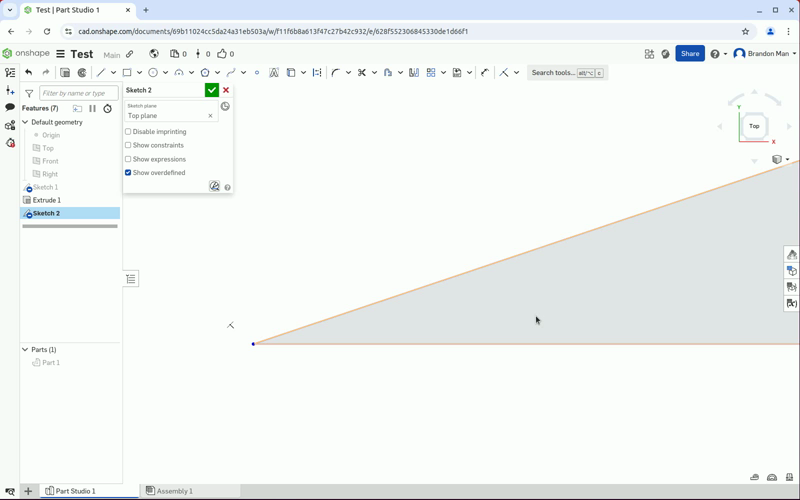
scroll(-6)
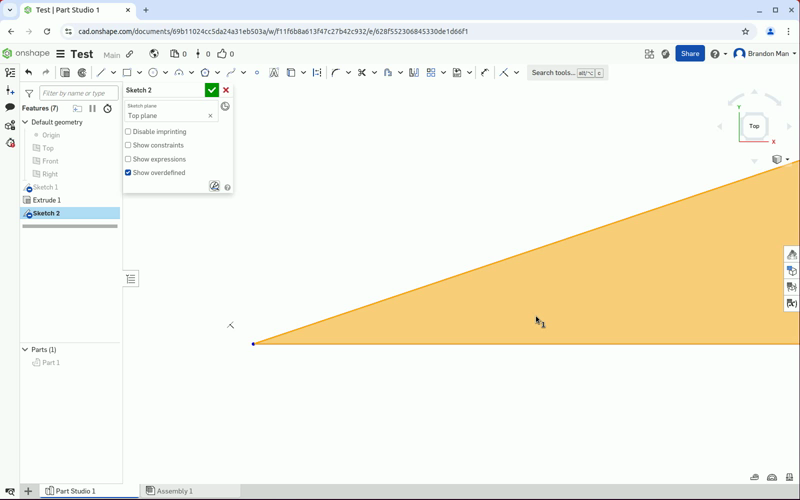
scroll(-6)
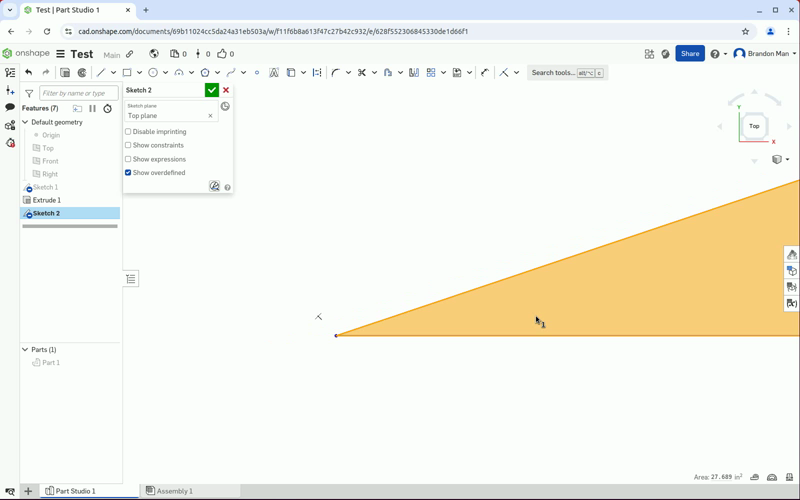
scroll(-6)
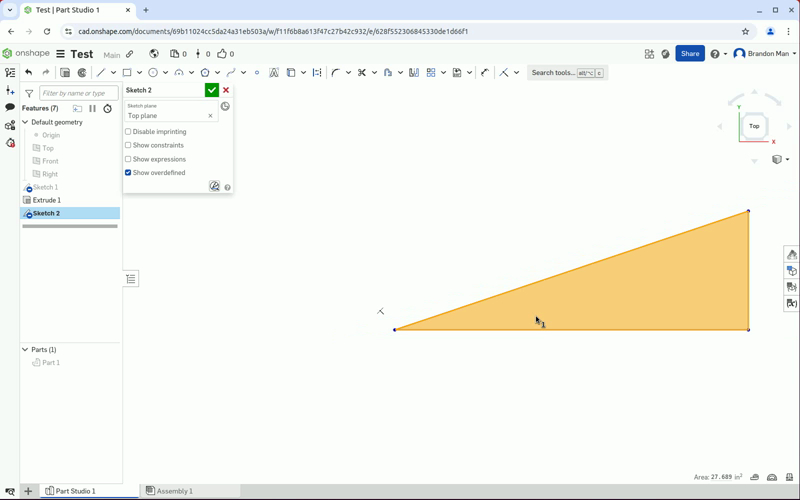
scroll(-6)
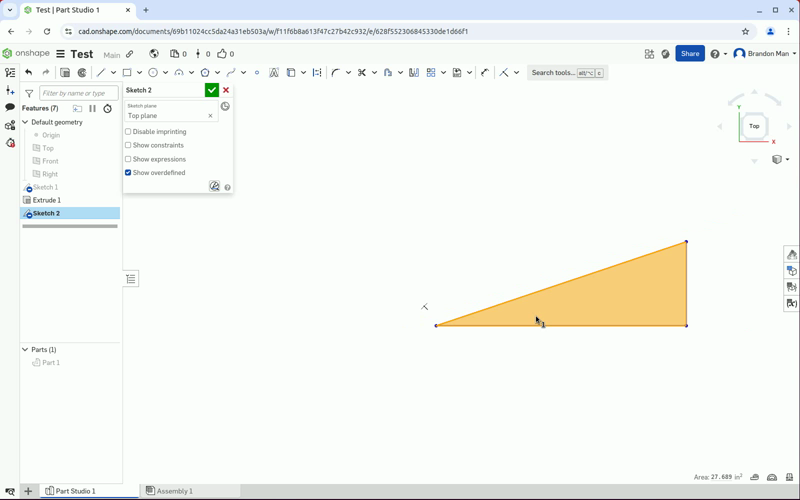
scroll(-6)
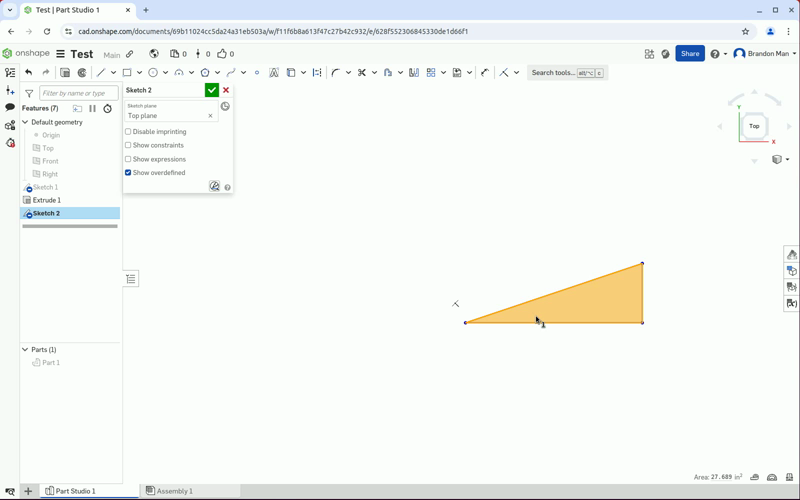
scroll(-6)
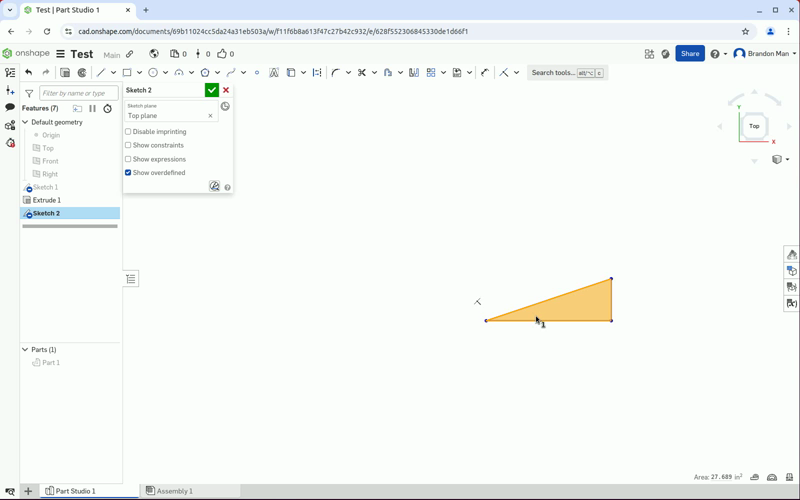
scroll(-6)
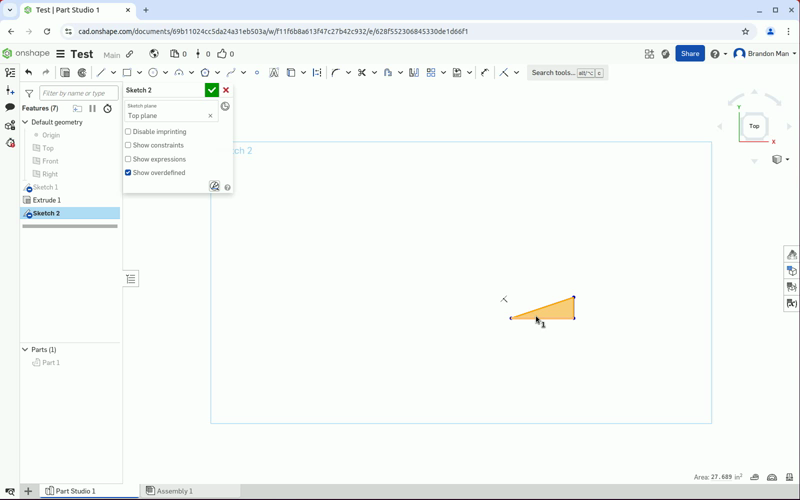
mouse_move(73, 352)
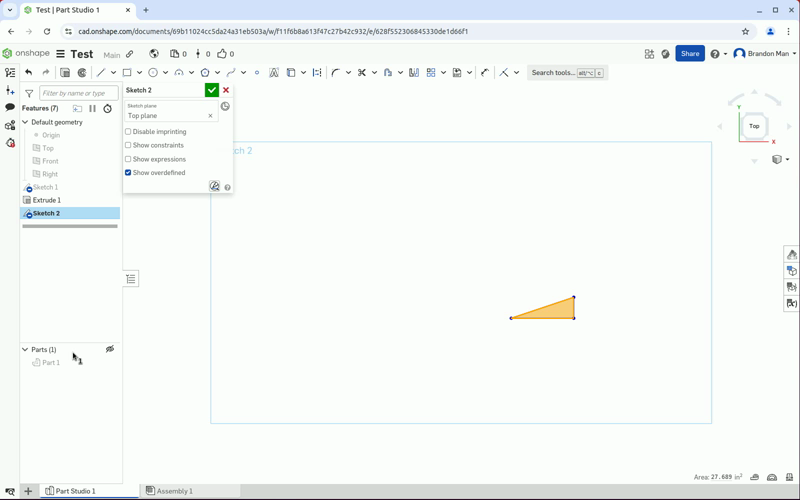
key(shift+y)
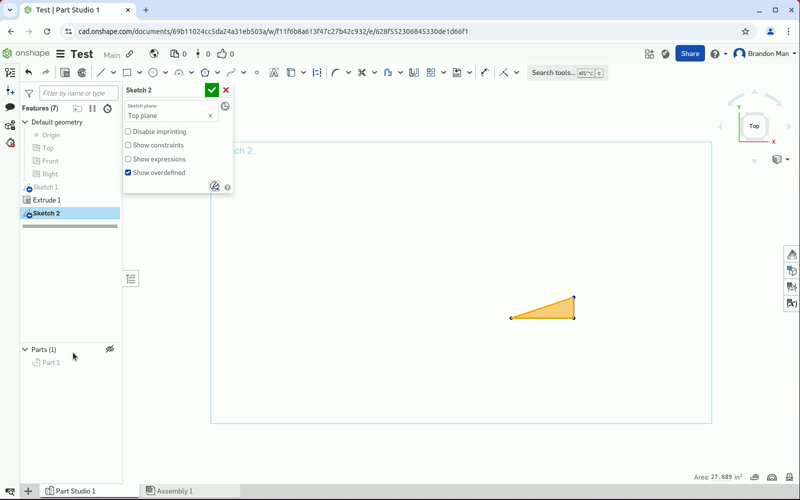
key(shift+e)
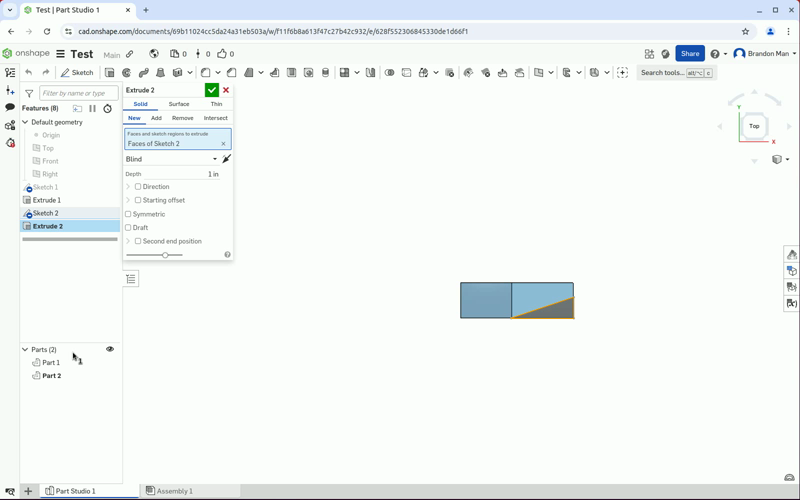
mouse_move(143, 106)
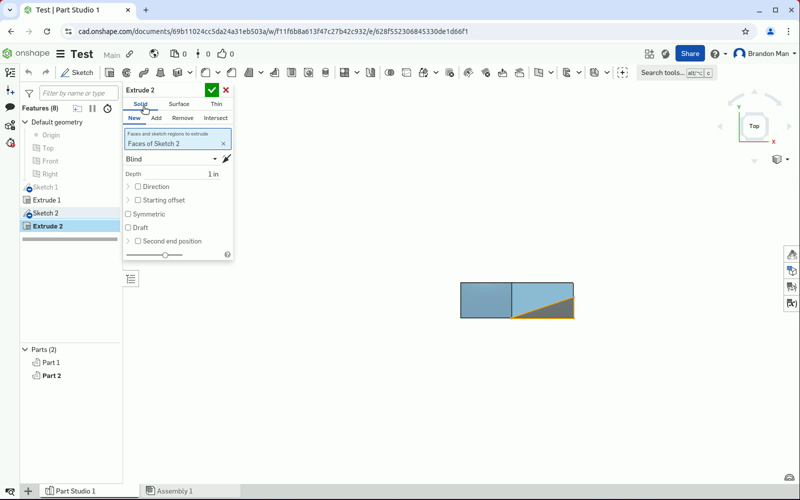
click(143, 106)
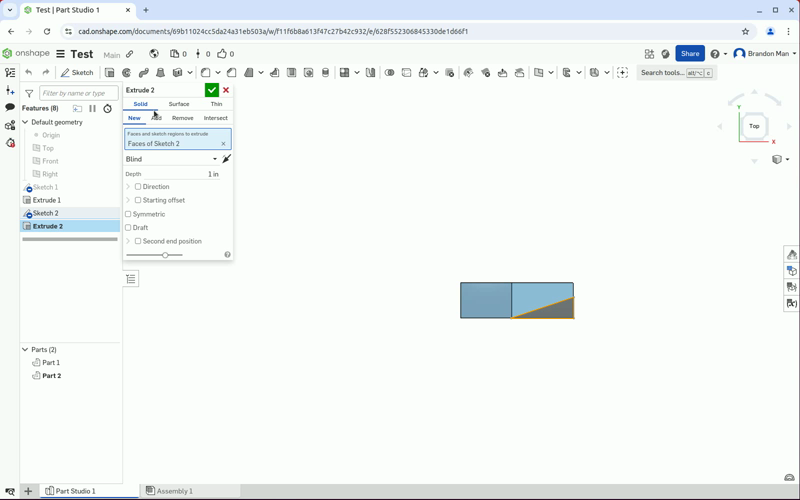
mouse_move(186, 120)
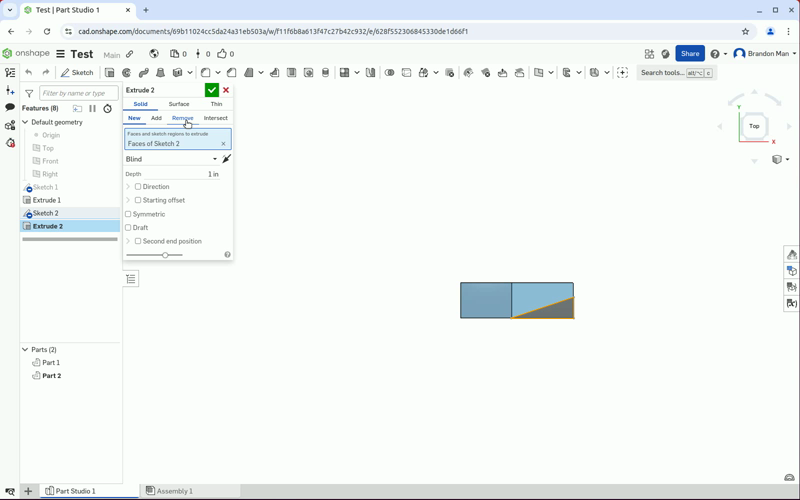
click(186, 120)
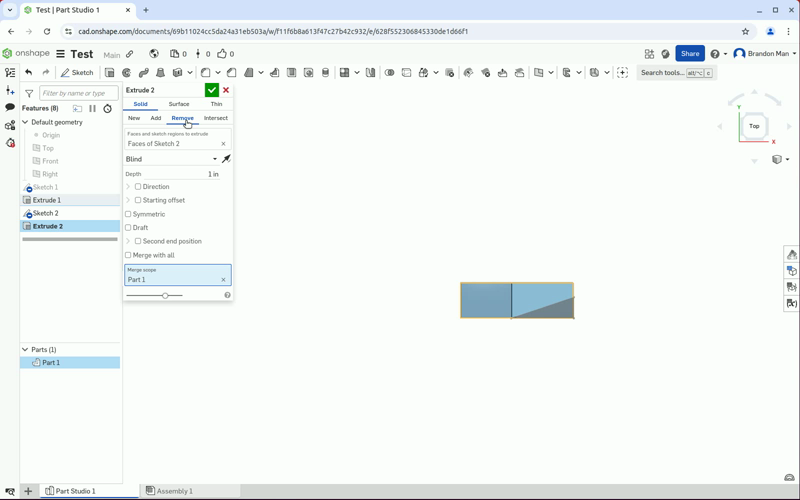
key(tab, 4)
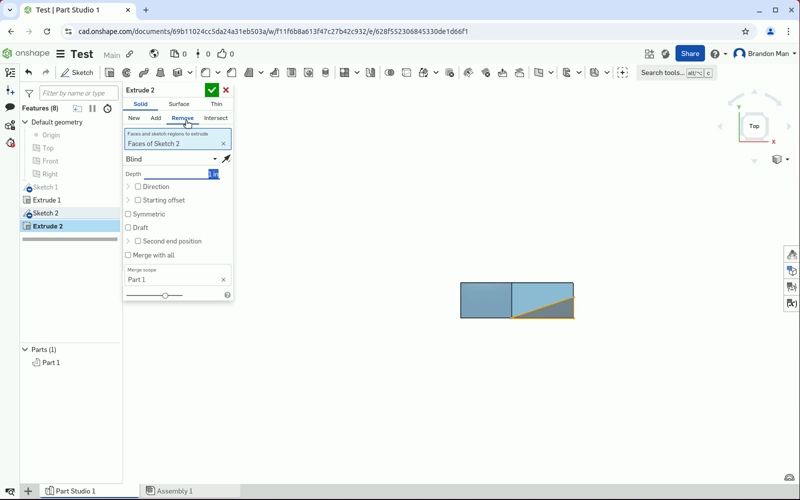
text(19.498)
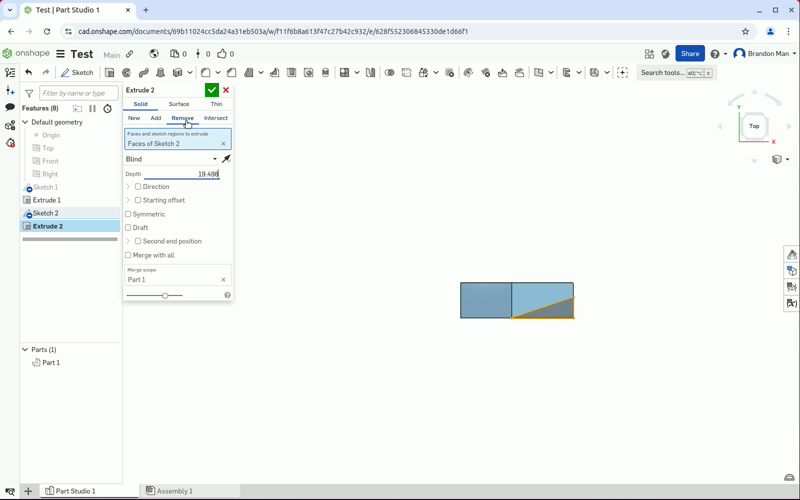
key(tab, 6)
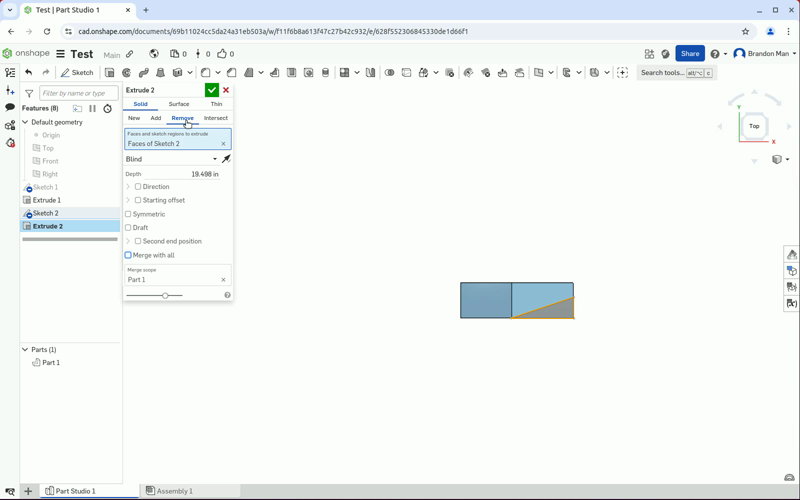
key(space)
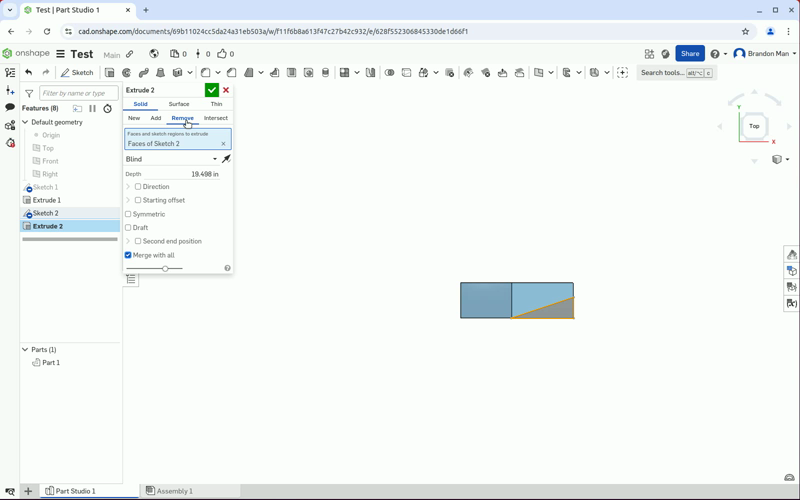
key(enter)
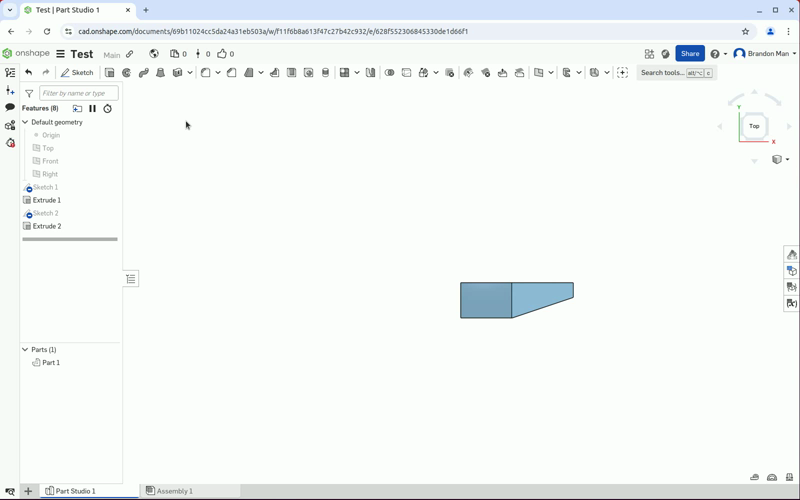
key(shift+h)
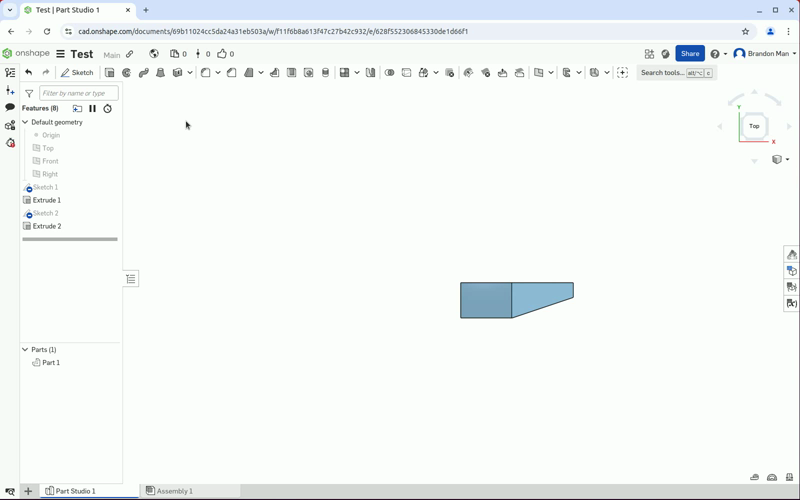
key(shift+h)
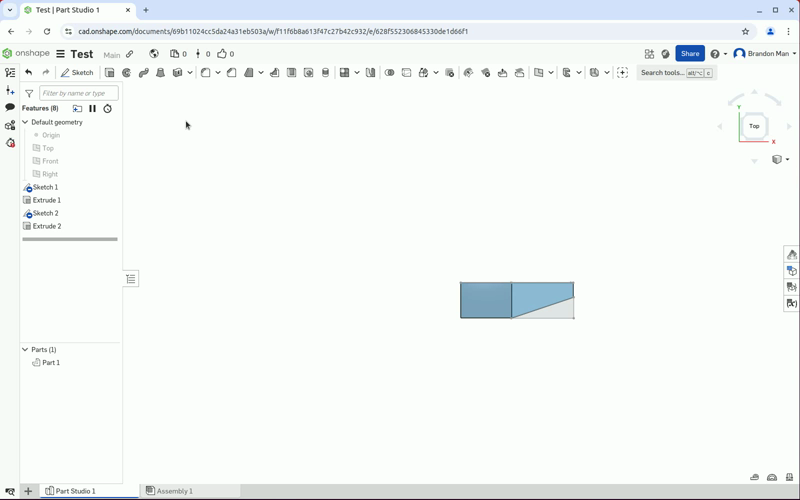
key(shift+7)
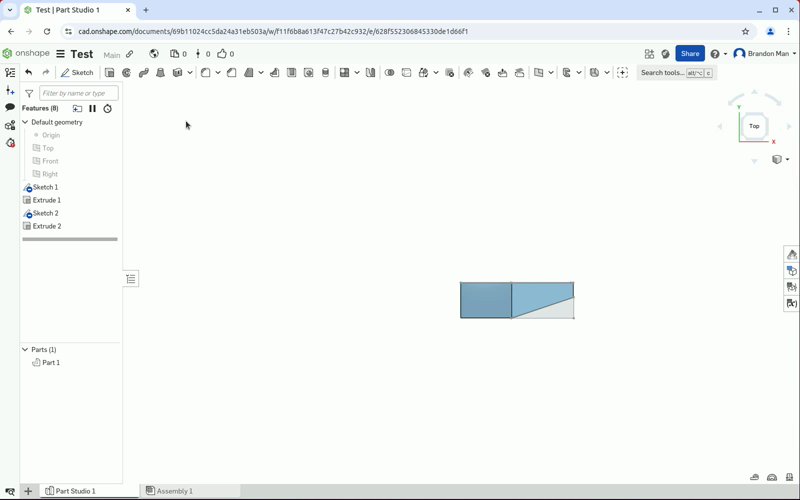
key(up, 3)
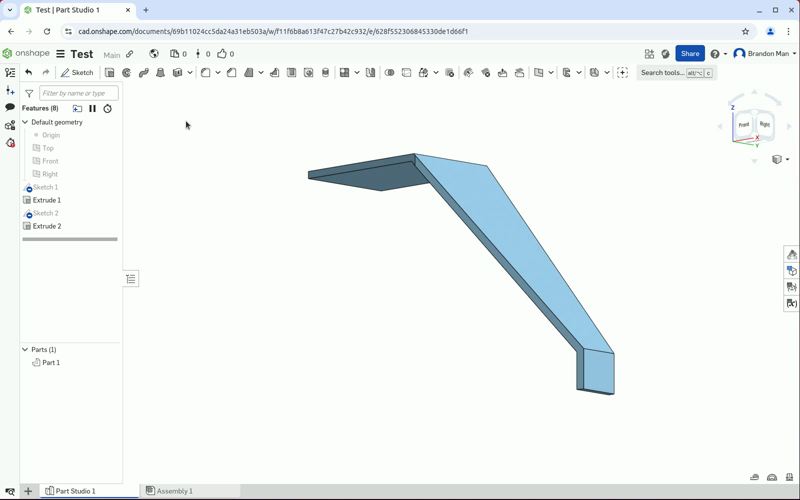
key(left, 3)
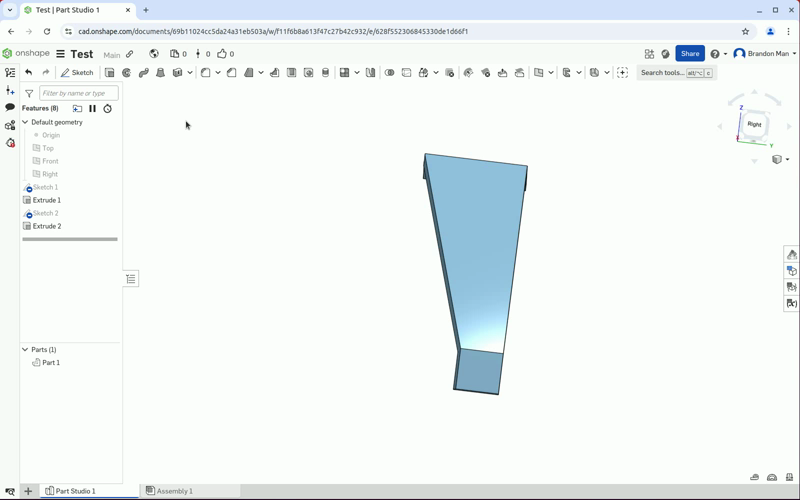
key(right, 3)
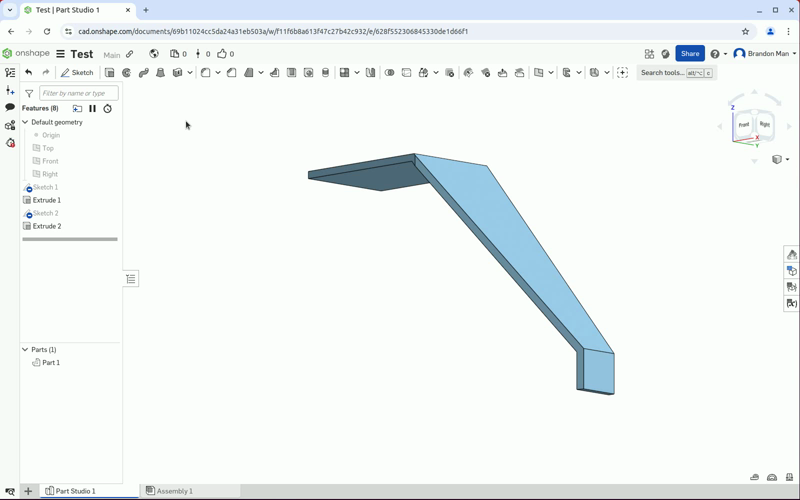
key(down, 3)
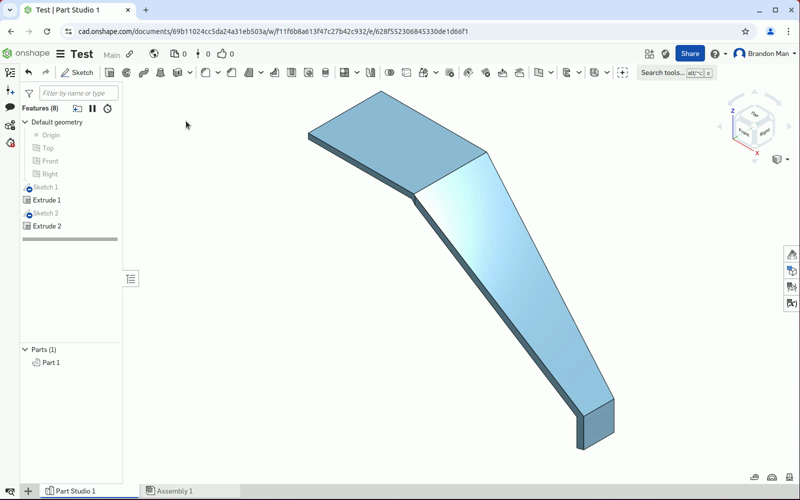
mouse_move(73, 189)
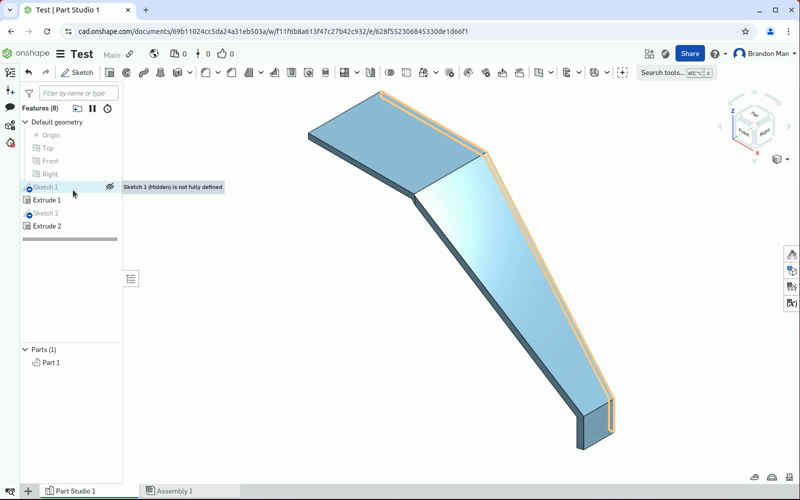
click(73, 189)